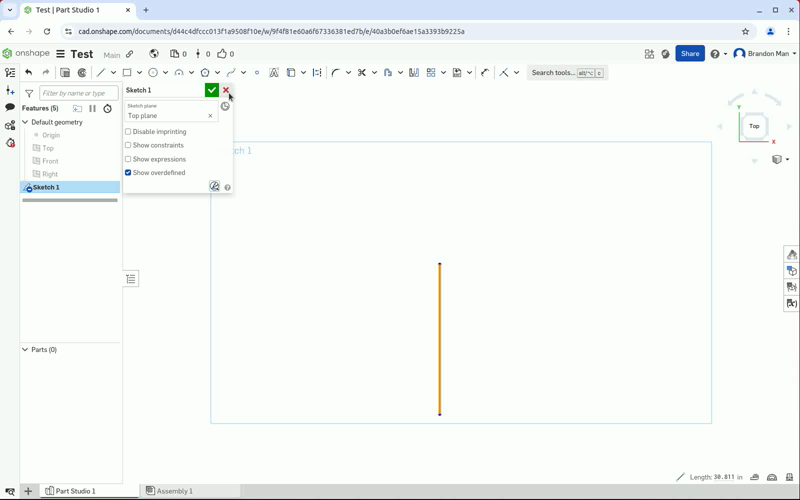
key(shift+h)
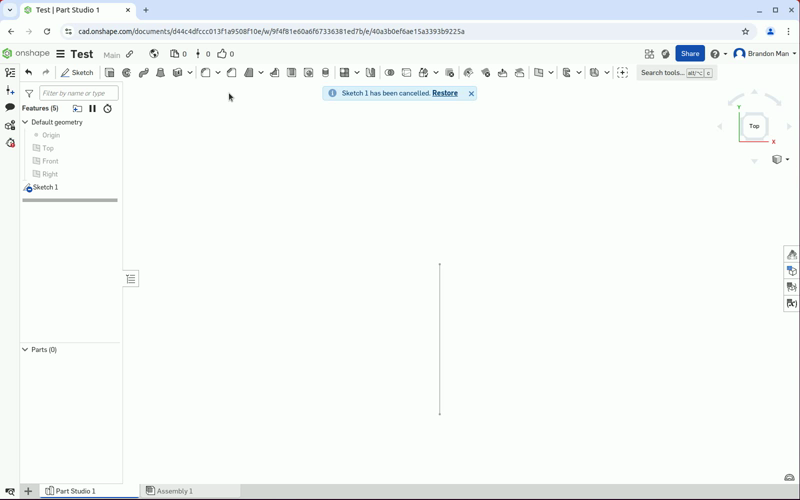
mouse_move(73, 352)
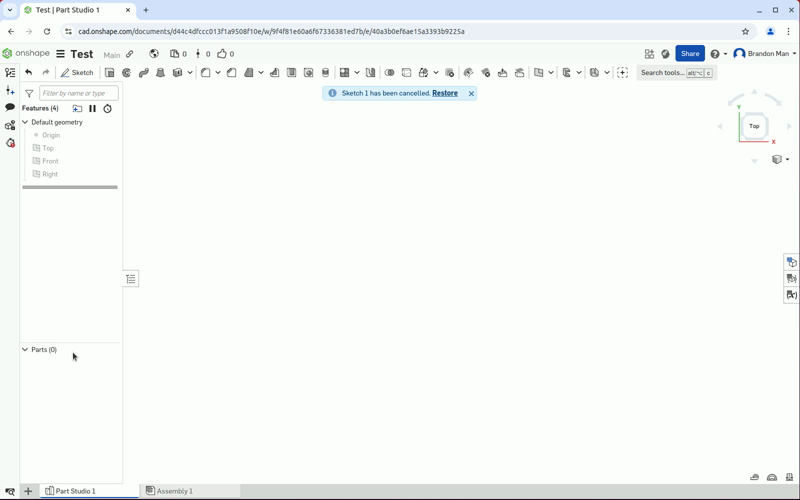
key(y)
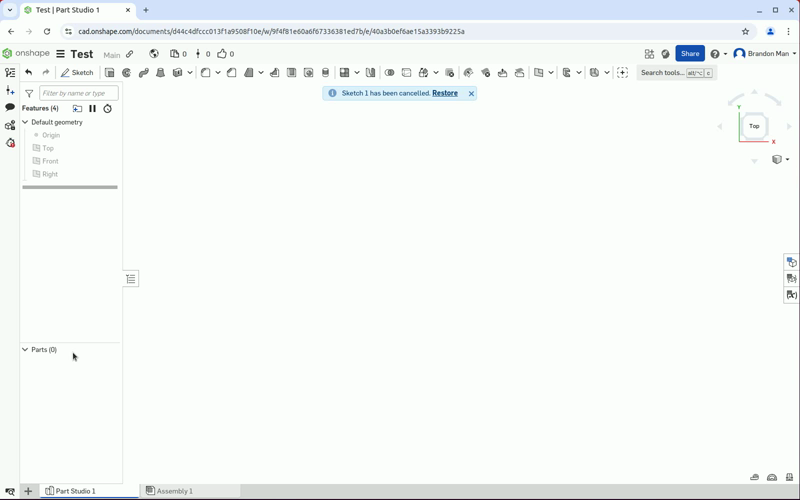
key(shift+p)
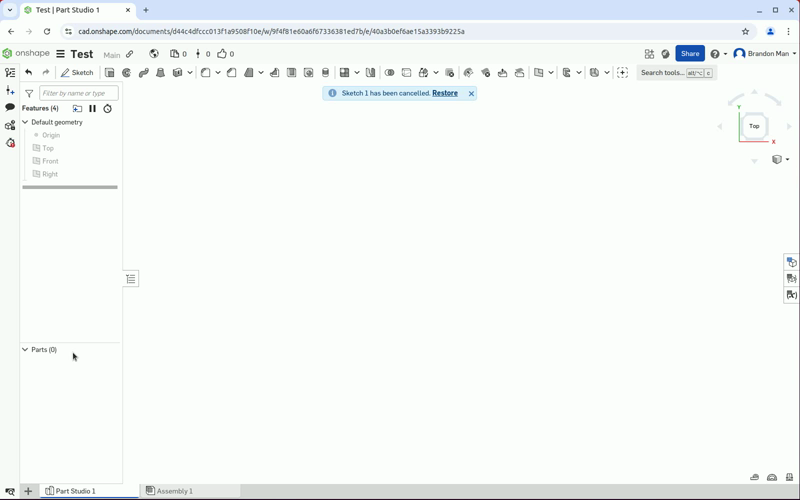
key(space)
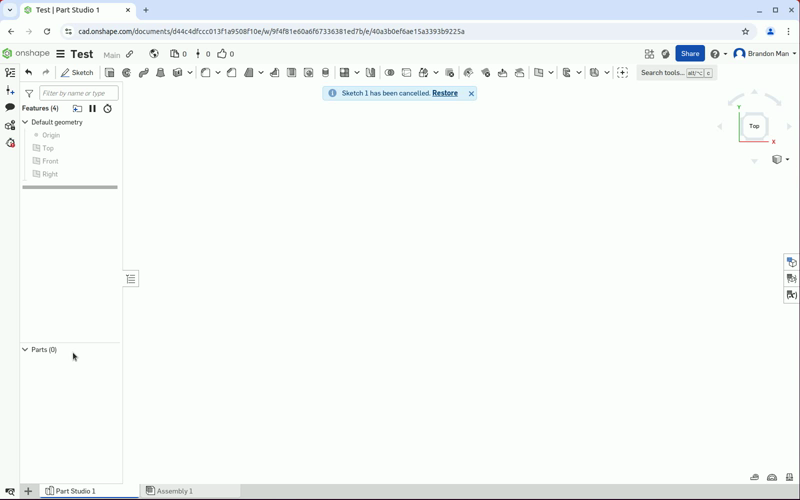
key_down(shift)
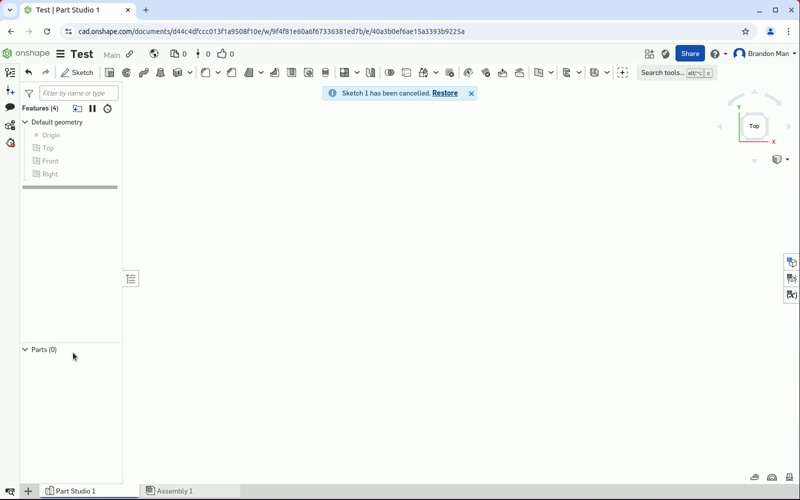
key(up)
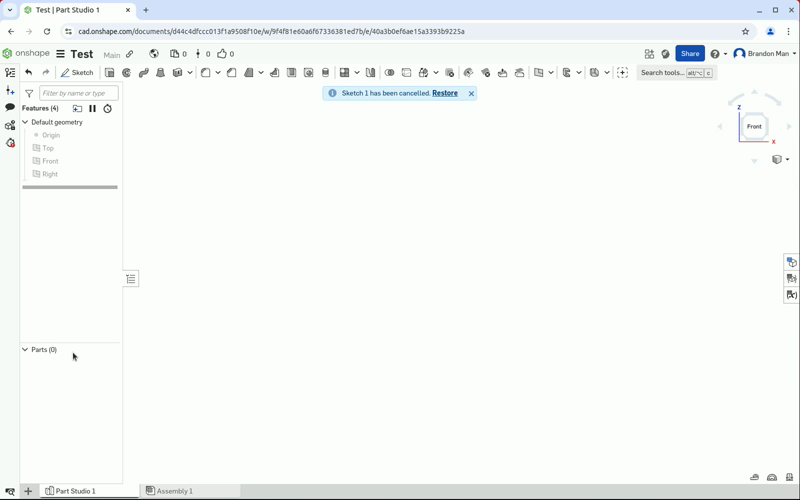
key_up(shift)
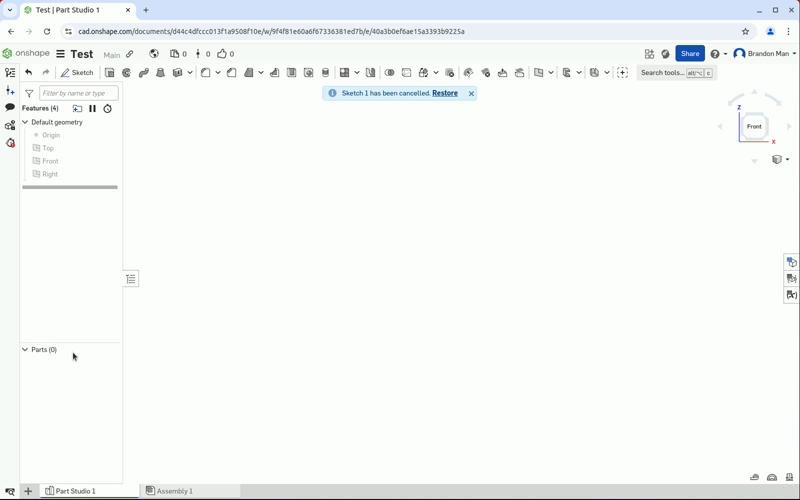
key(space)
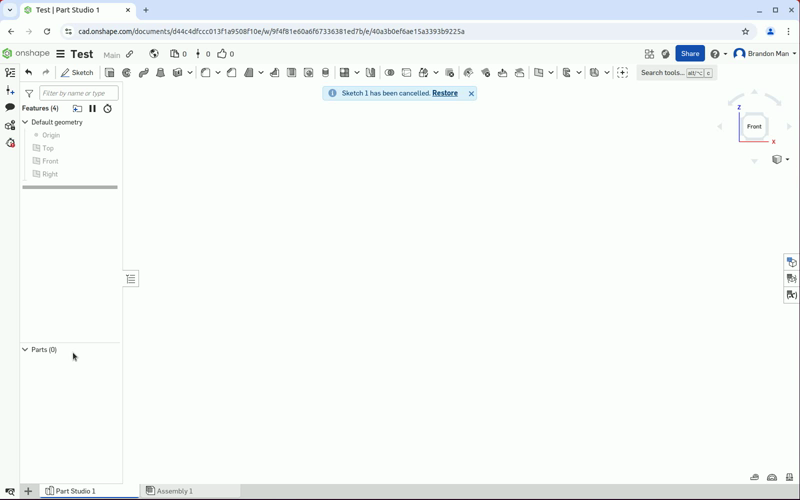
key_down(shift)
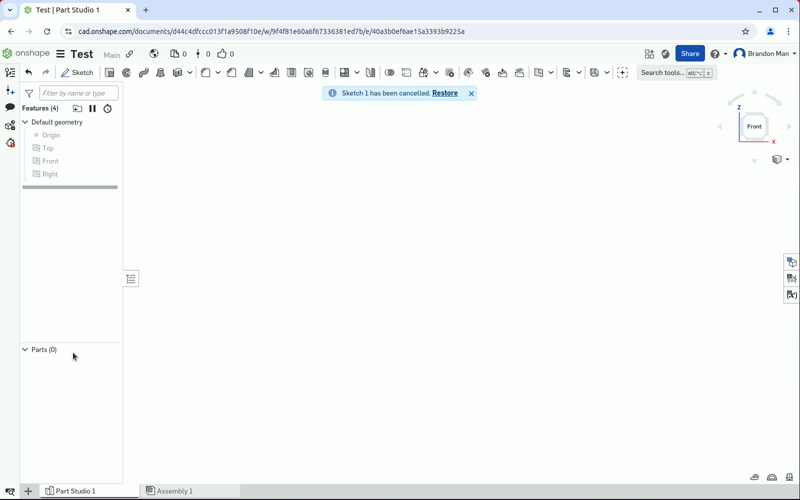
key(left)
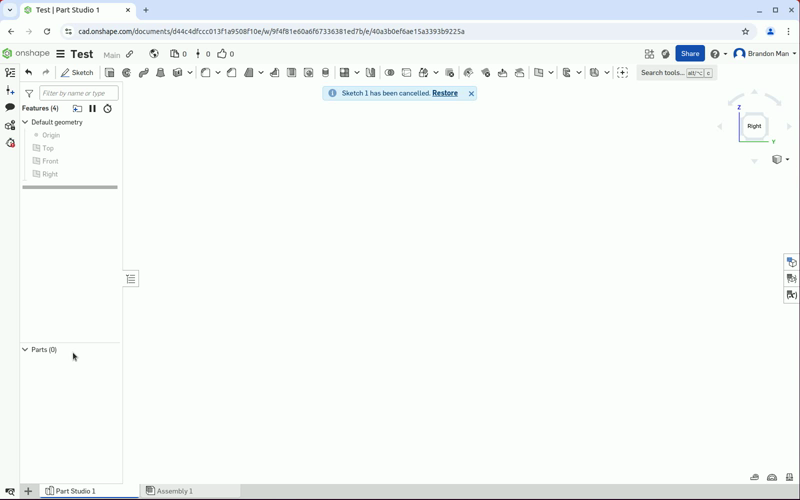
key_up(shift)
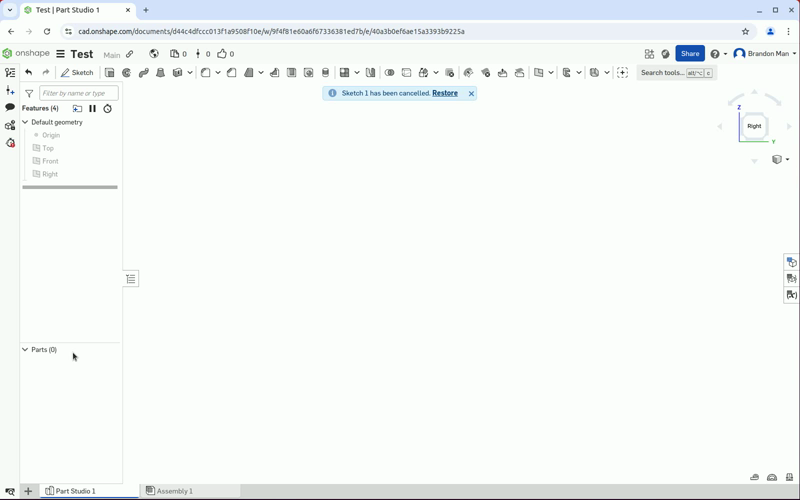
mouse_move(73, 352)
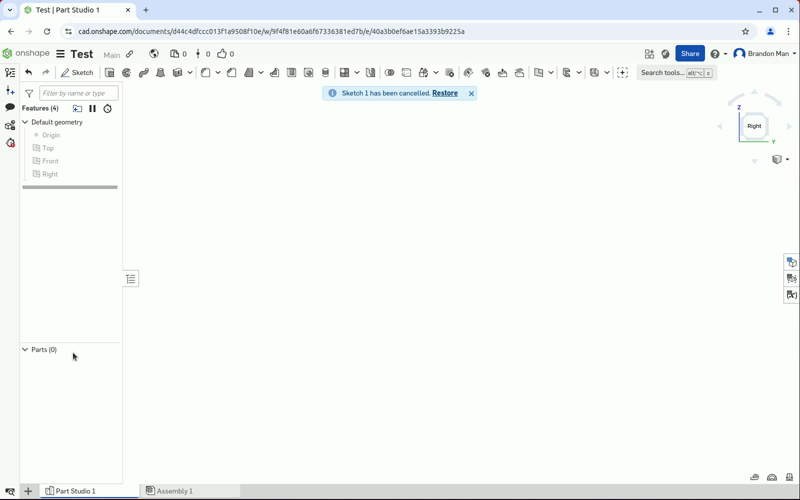
key(shift+y)
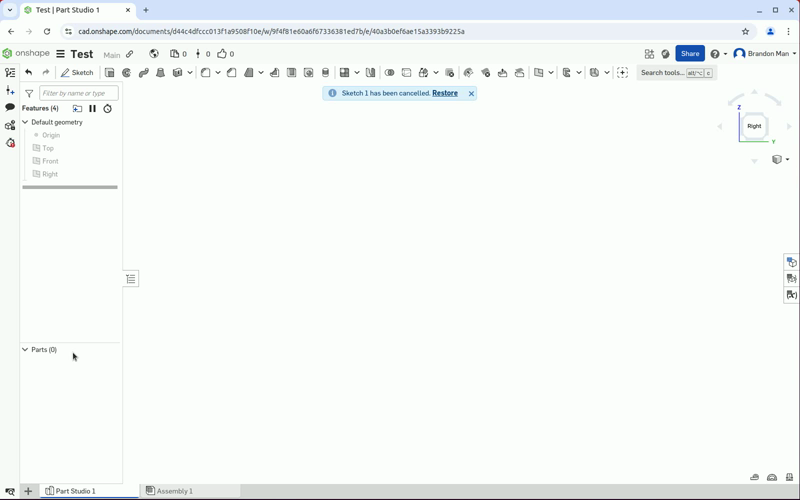
key(shift+s)
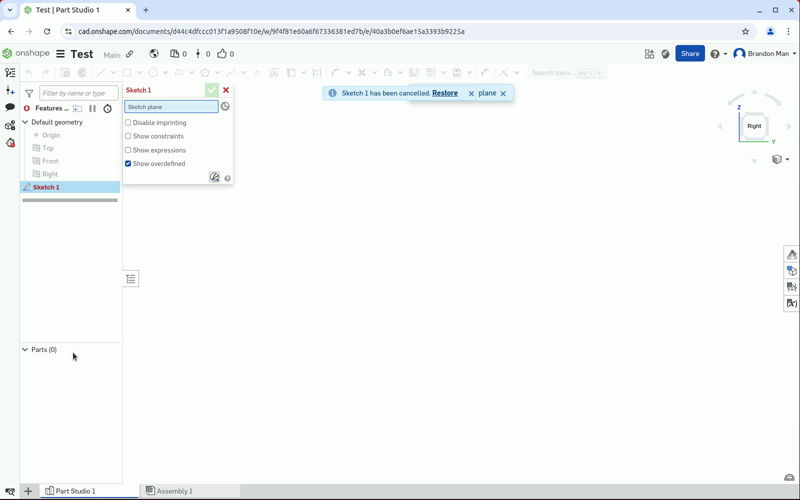
mouse_move(73, 176)
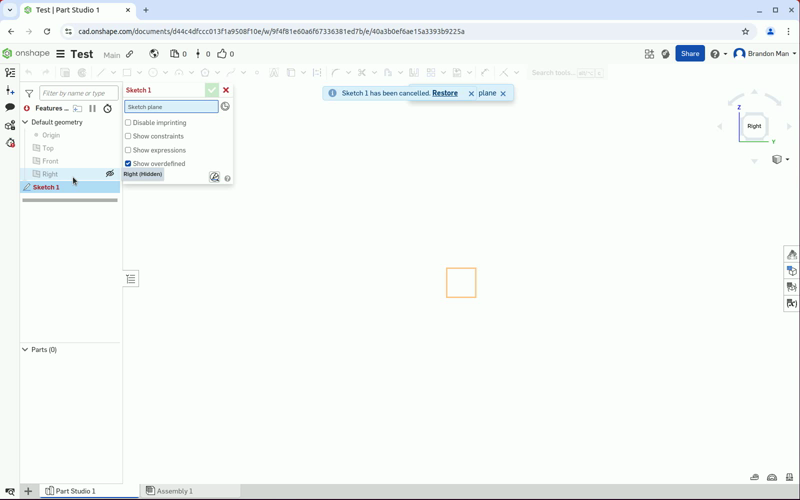
click(73, 176)
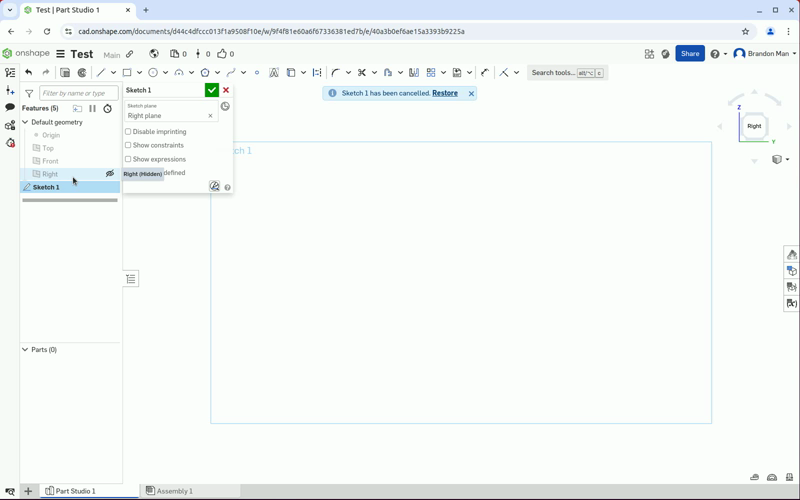
mouse_move(73, 352)
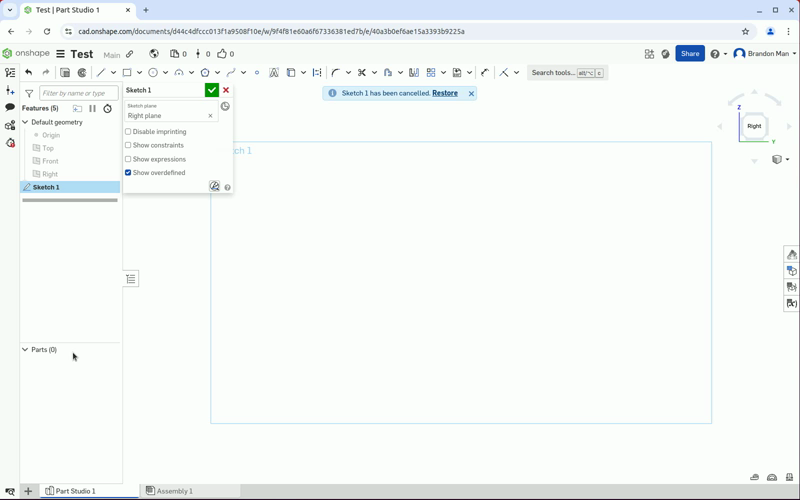
key(y)
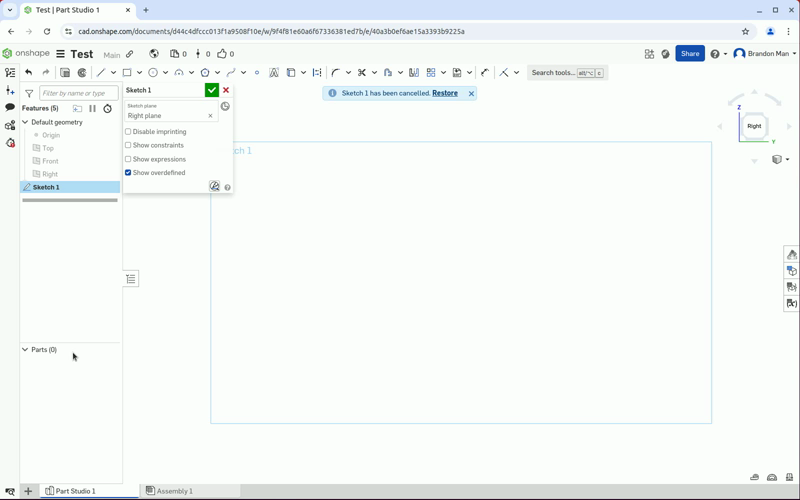
key(l)
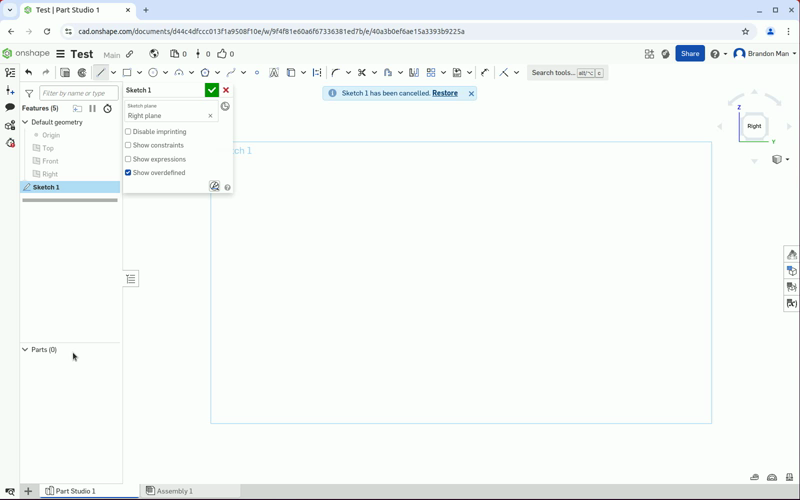
key_down(shift)
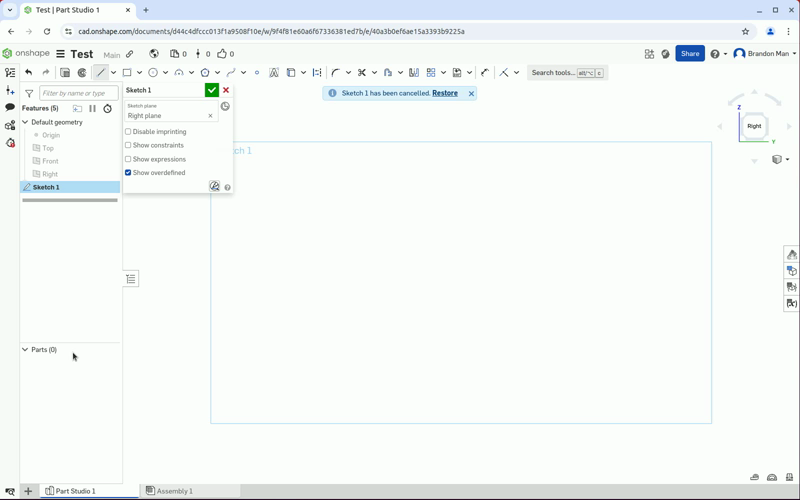
mouse_move(348, 348)
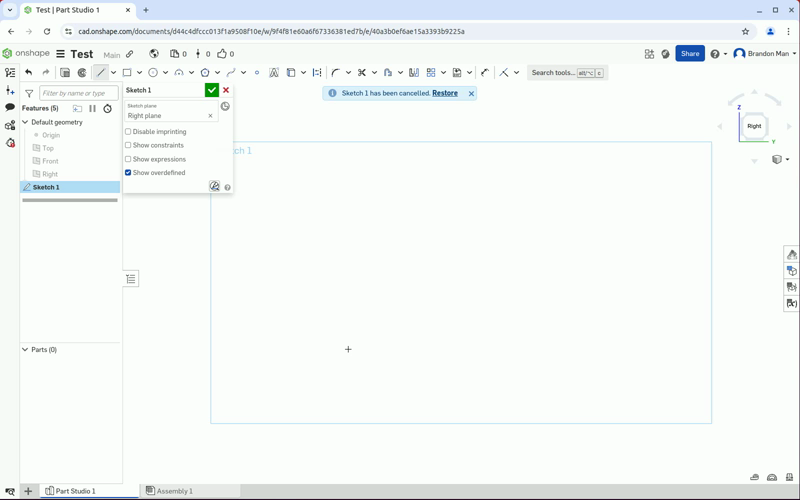
click(348, 348)
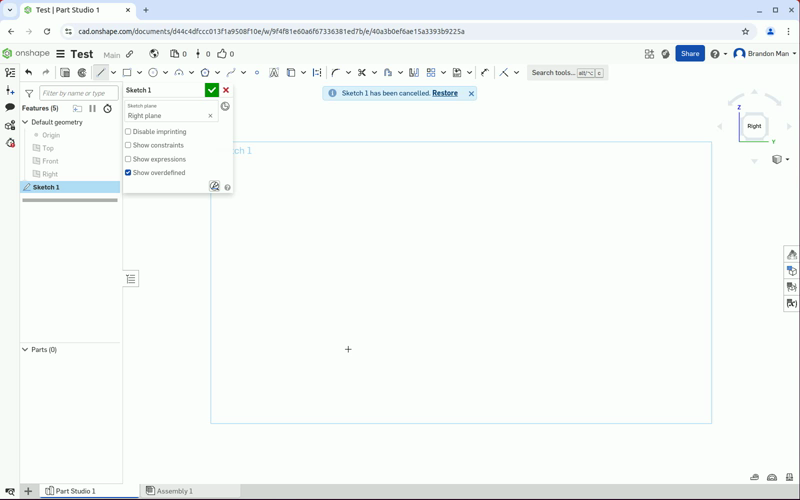
key_up(shift)
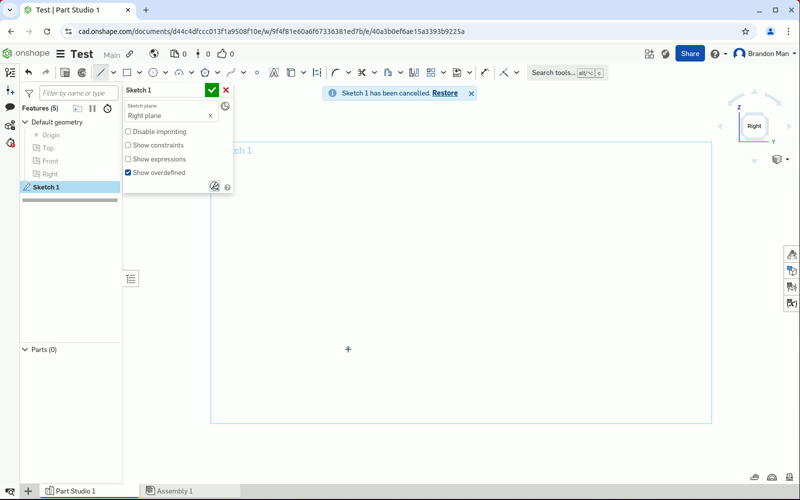
key_down(shift)
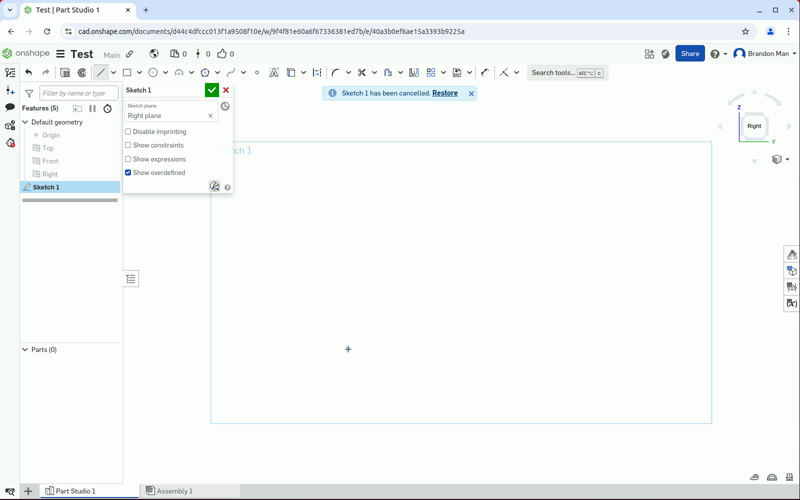
mouse_move(572, 348)
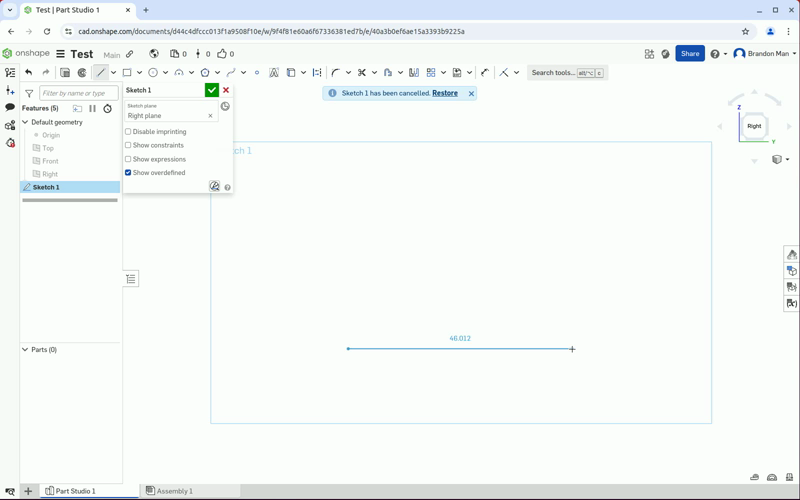
click(572, 348)
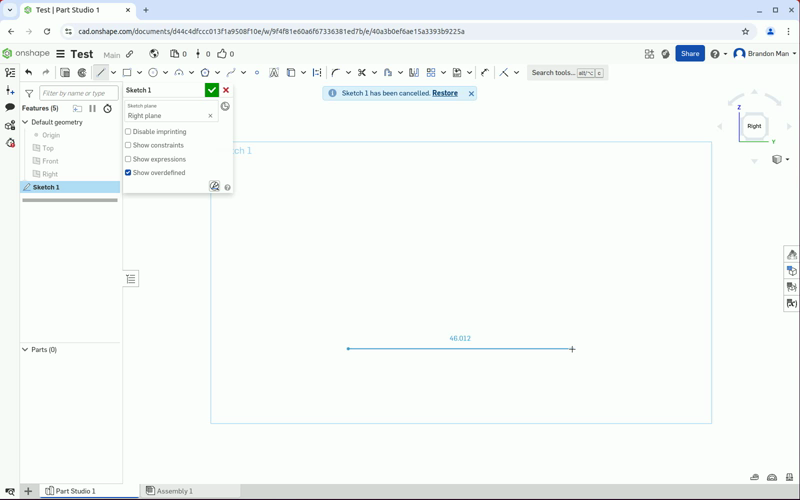
key_up(shift)
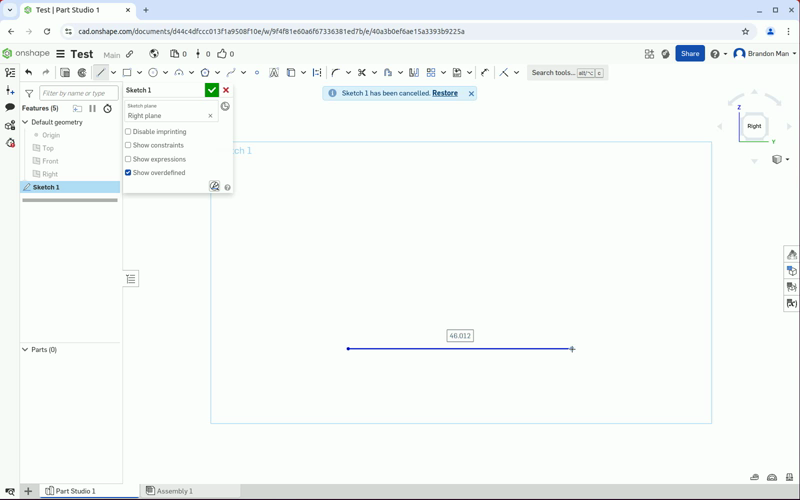
key_down(shift)
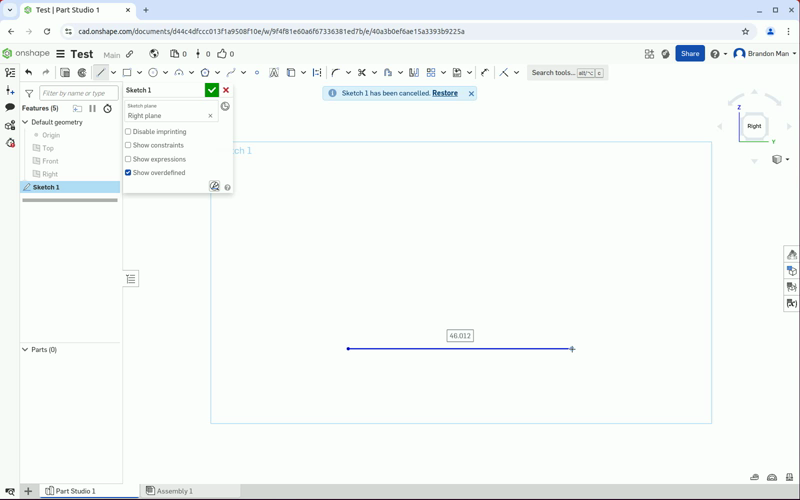
mouse_move(572, 216)
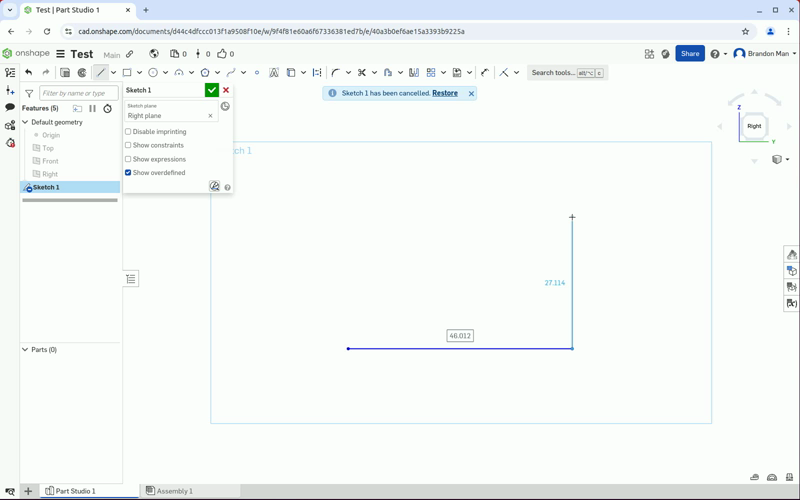
click(572, 216)
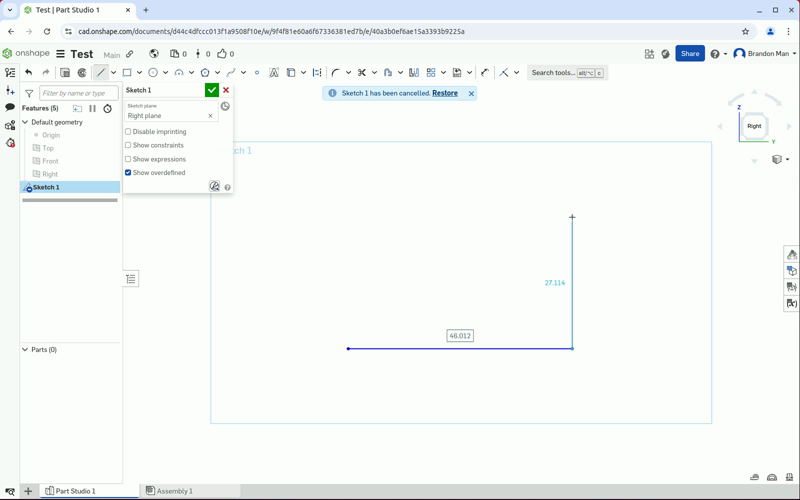
key_up(shift)
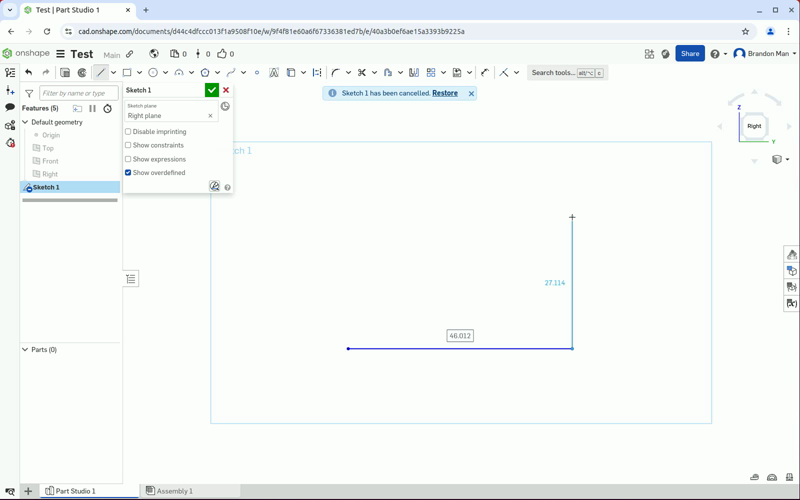
key_down(shift)
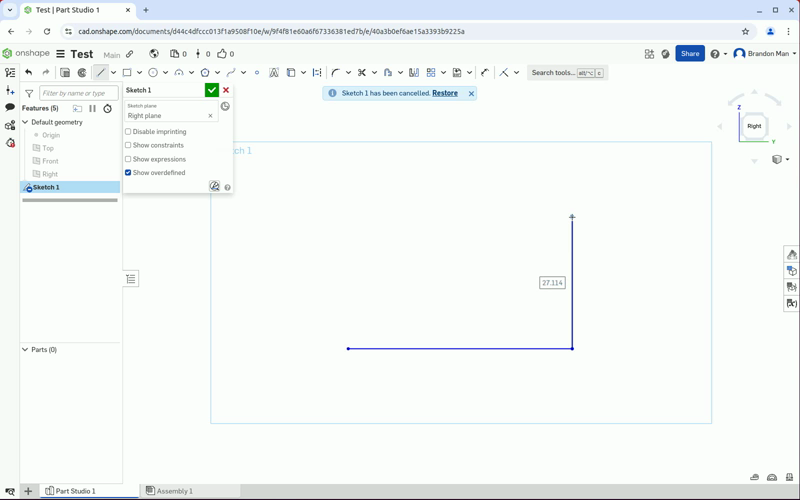
mouse_move(348, 216)
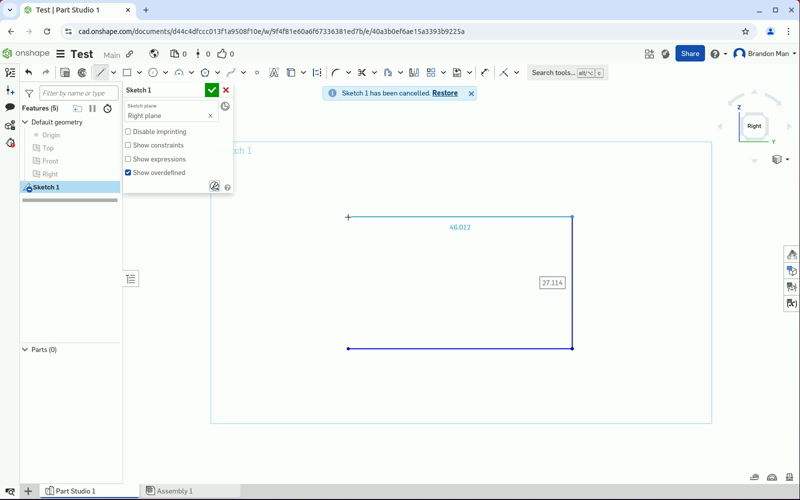
click(348, 216)
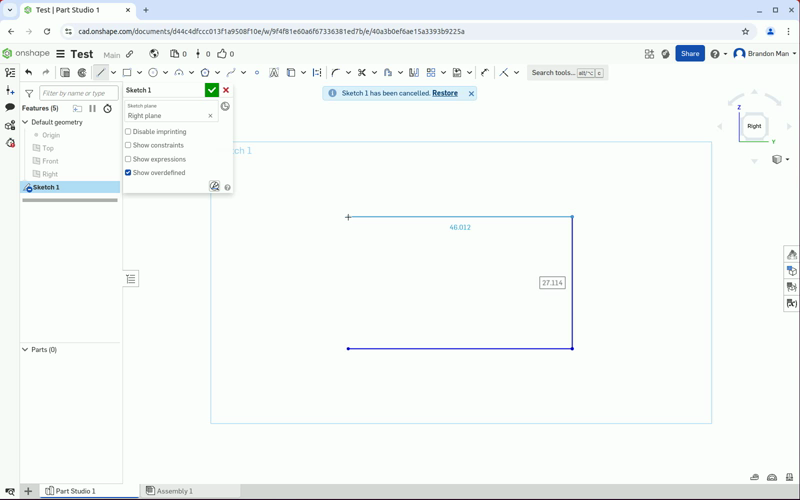
key_up(shift)
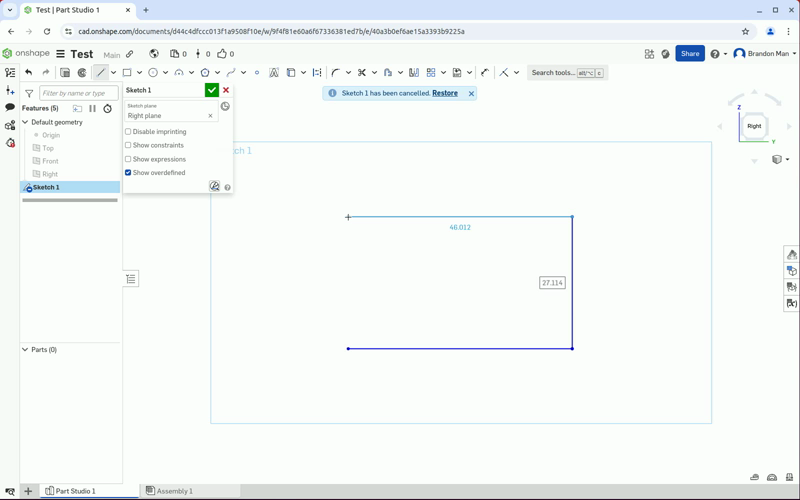
key_down(shift)
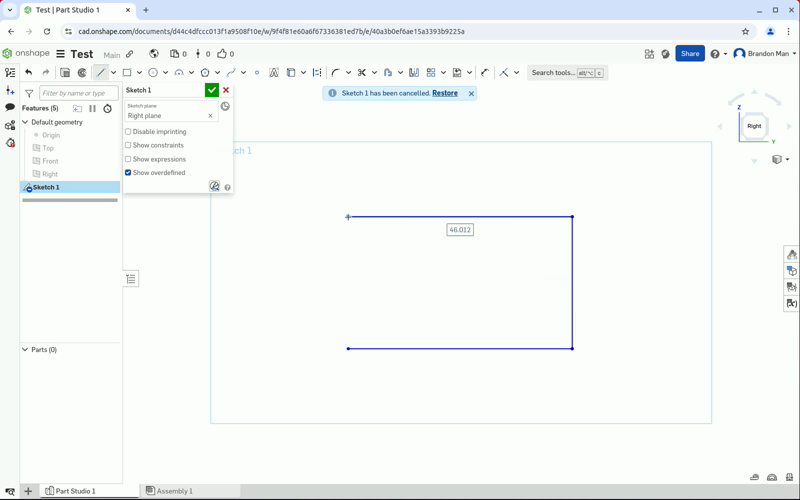
mouse_move(348, 348)
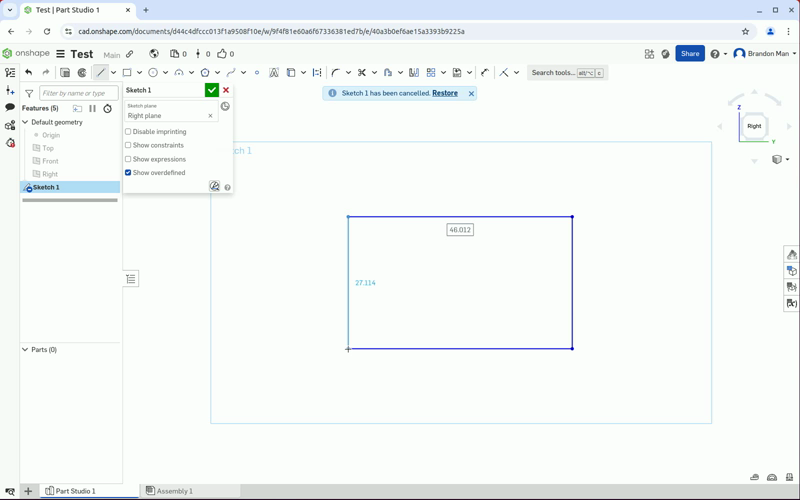
key_up(shift)
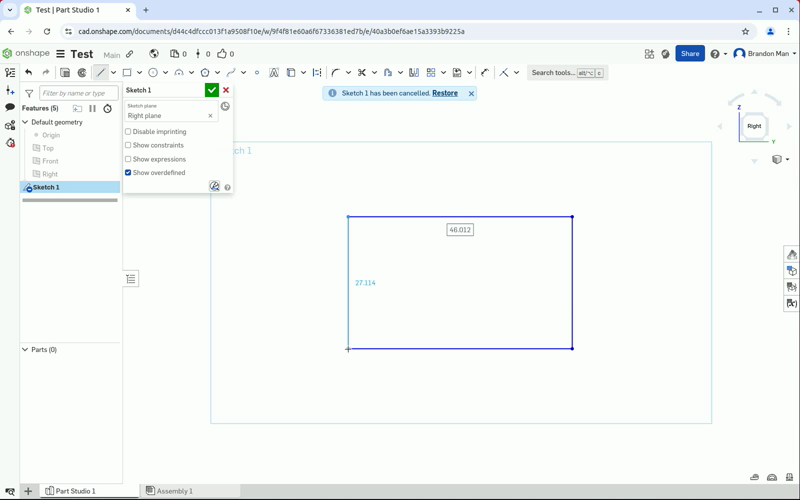
click(348, 348)
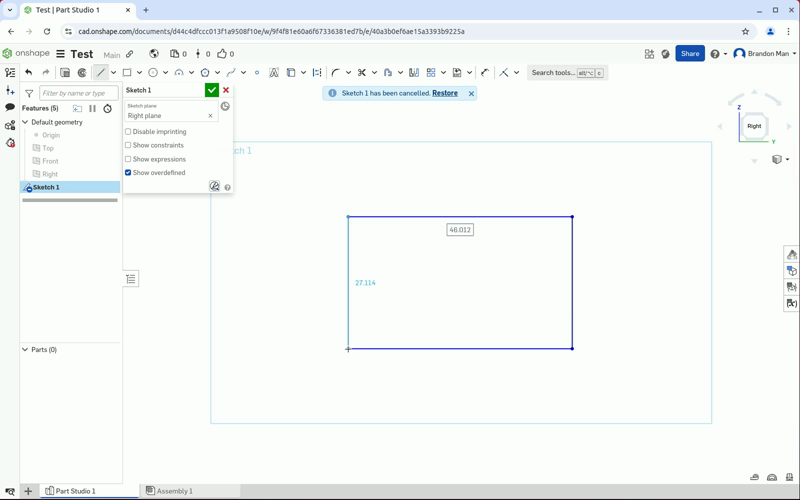
key(esc)
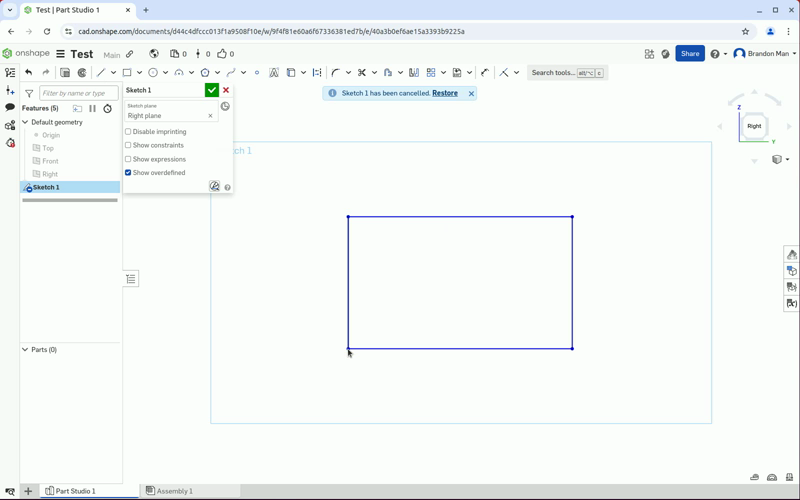
mouse_move(390, 241)
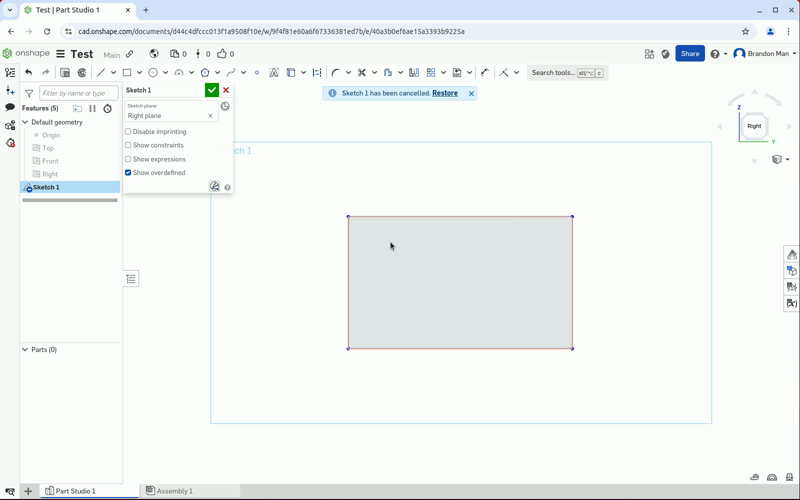
click(390, 241)
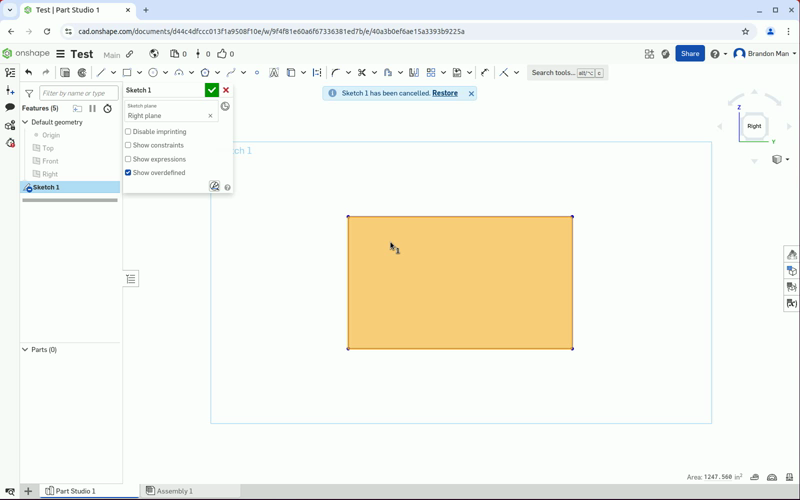
mouse_move(73, 352)
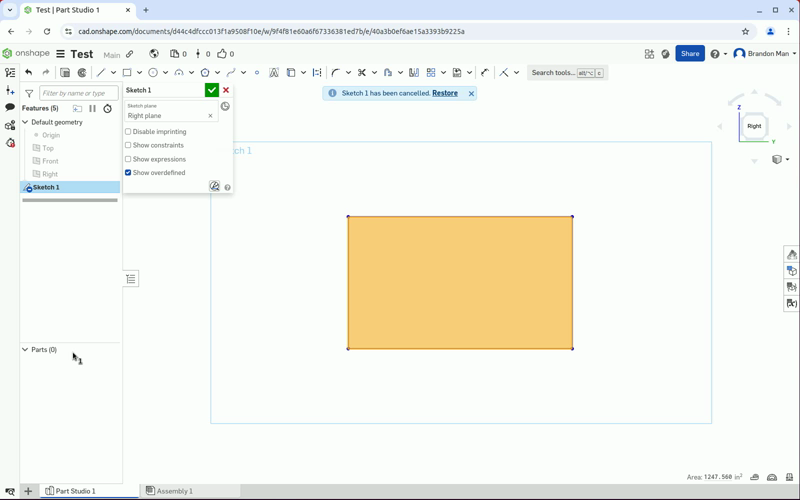
key(shift+y)
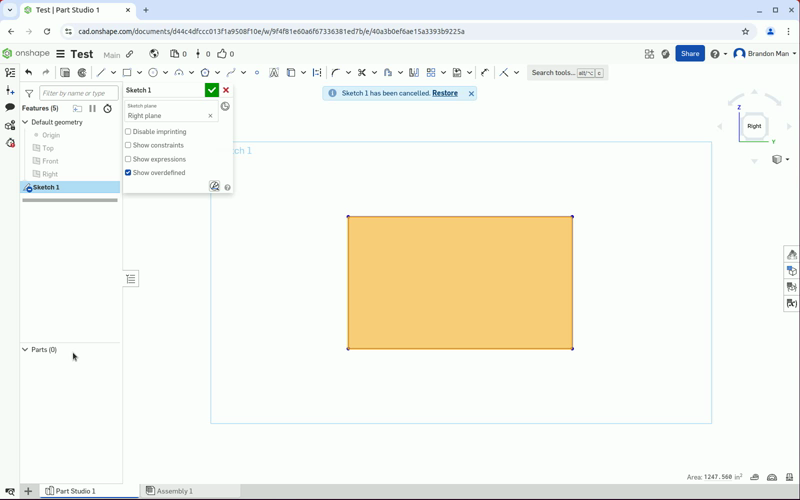
key(shift+e)
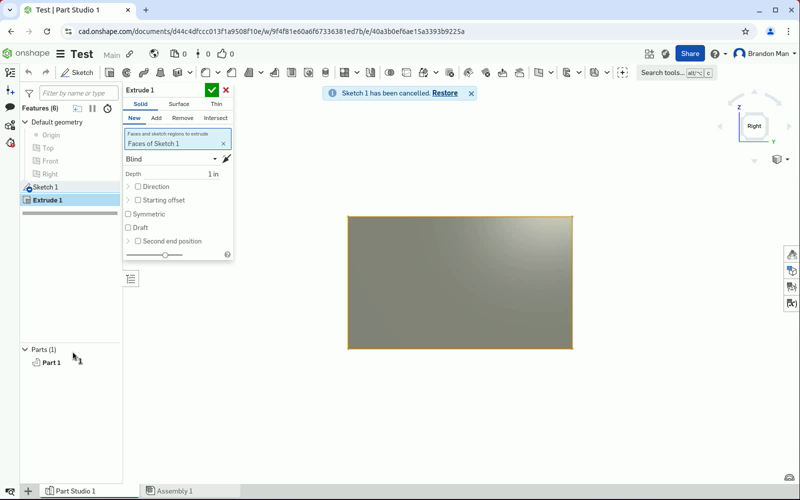
mouse_move(143, 106)
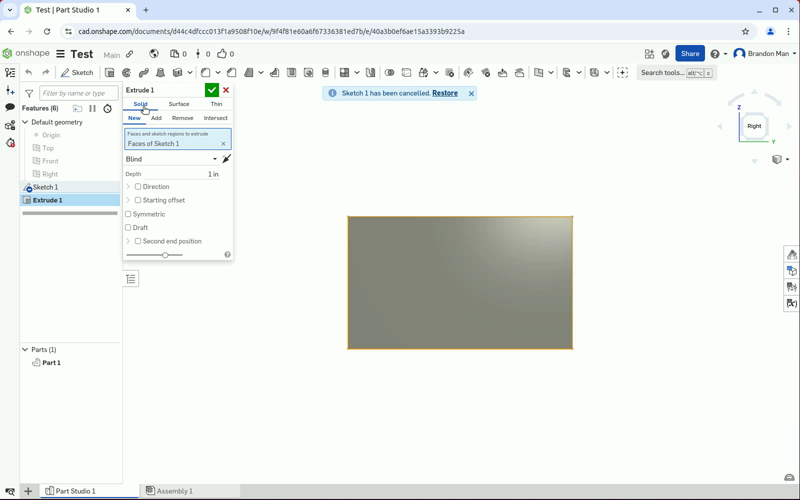
click(143, 106)
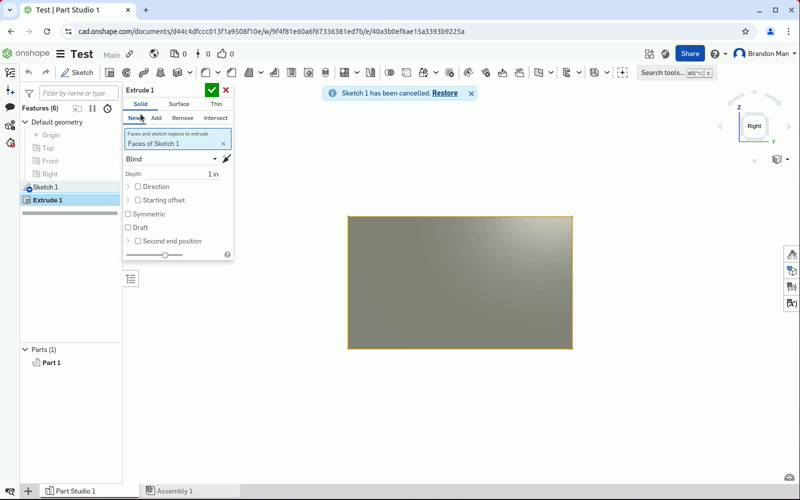
mouse_move(137, 120)
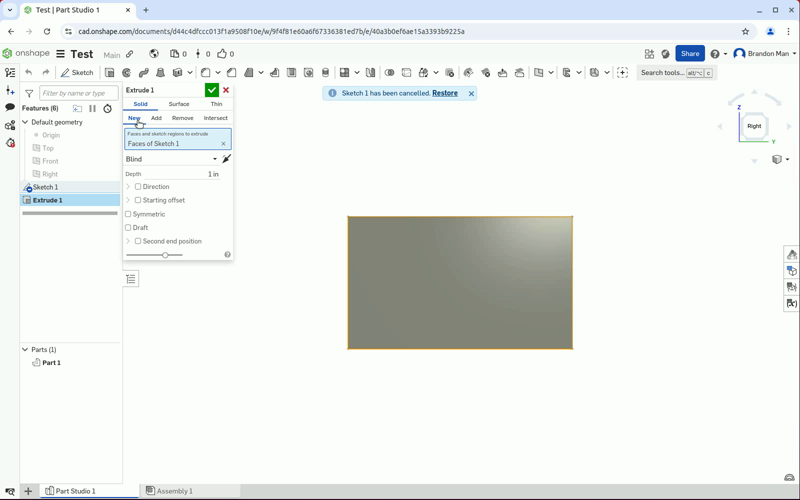
click(137, 120)
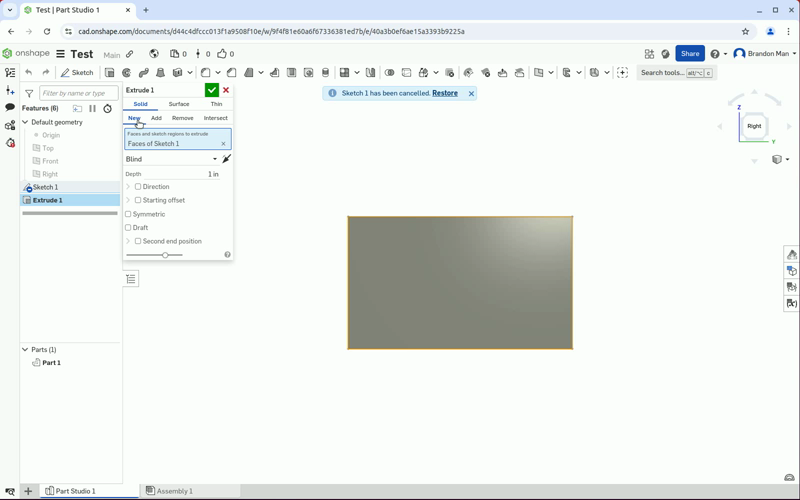
key(tab, 4)
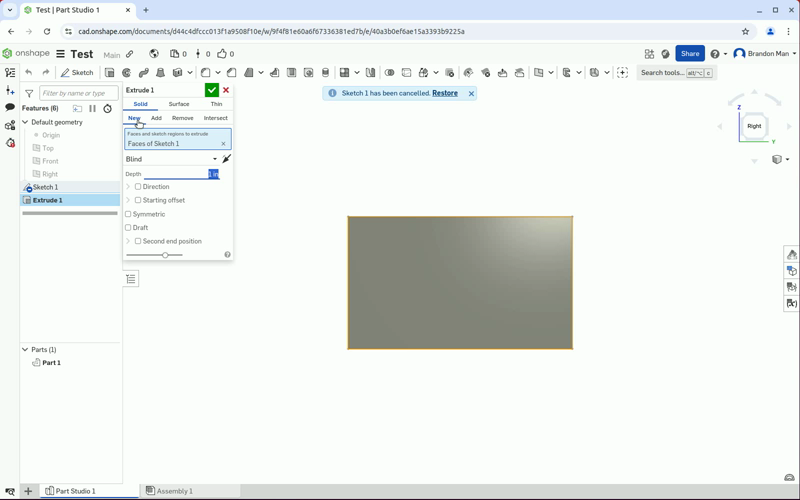
text(0.722)
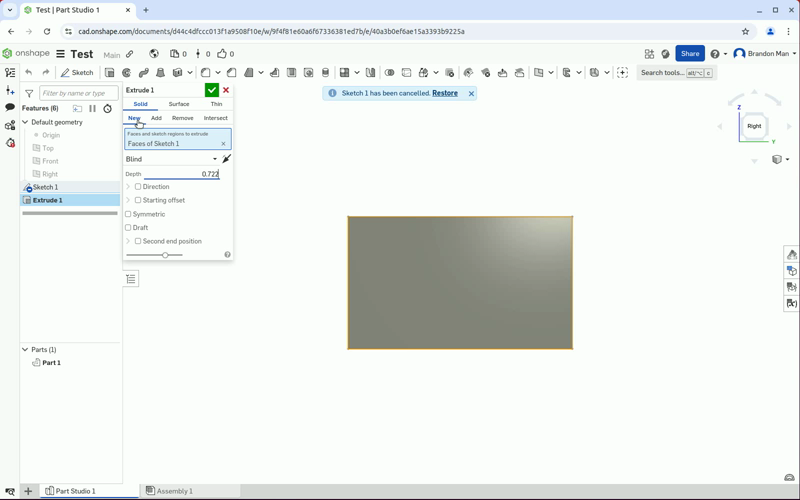
key(enter)
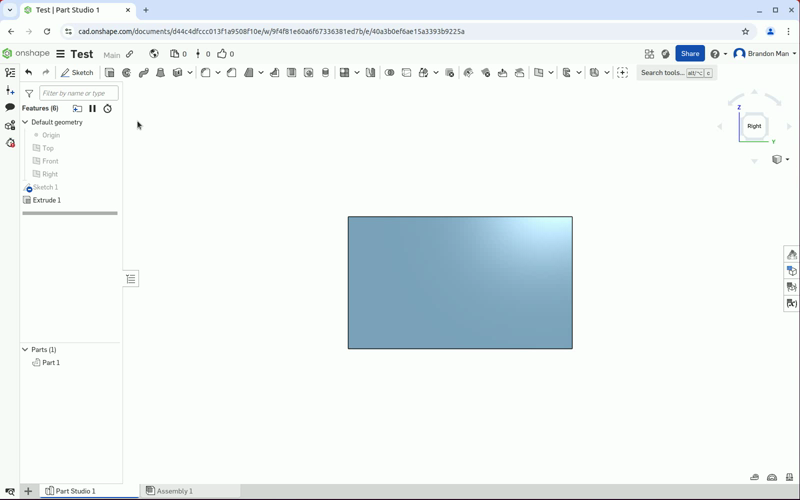
key(shift+h)
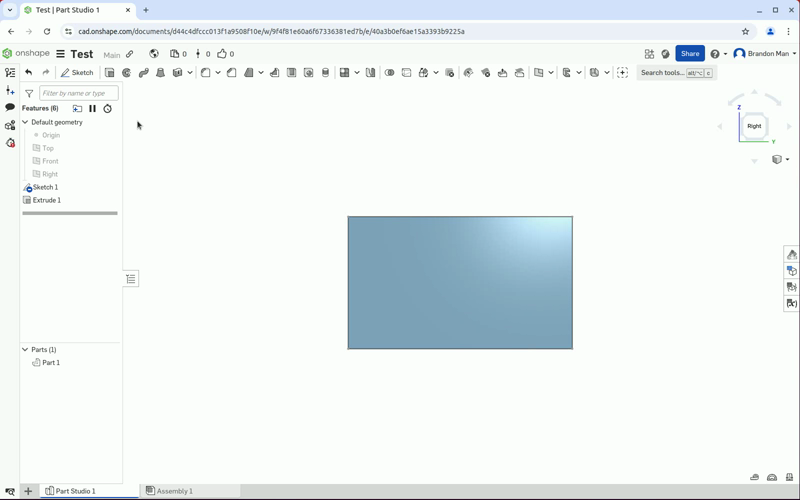
key(shift+h)
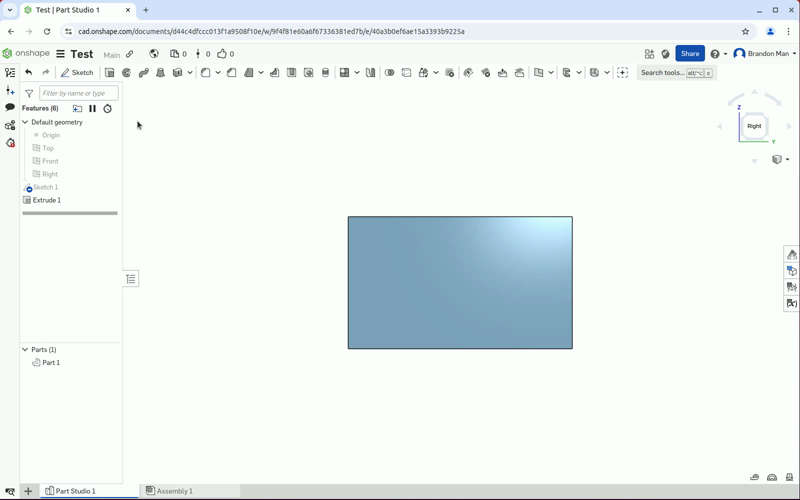
mouse_move(73, 189)
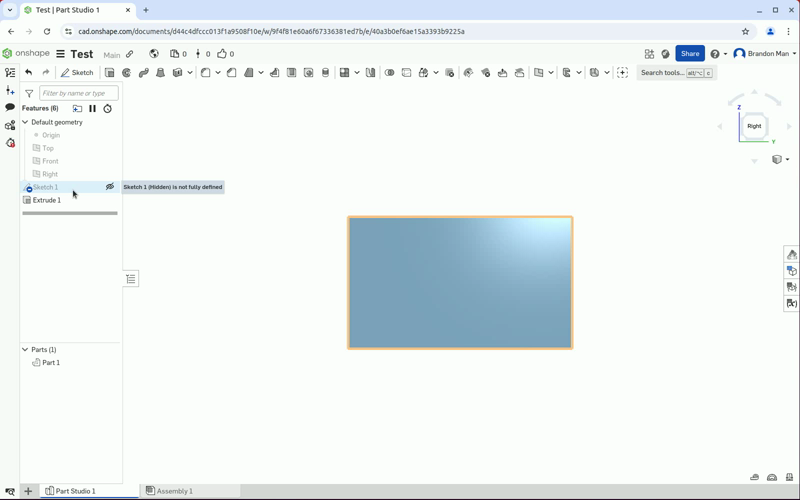
click(73, 189)
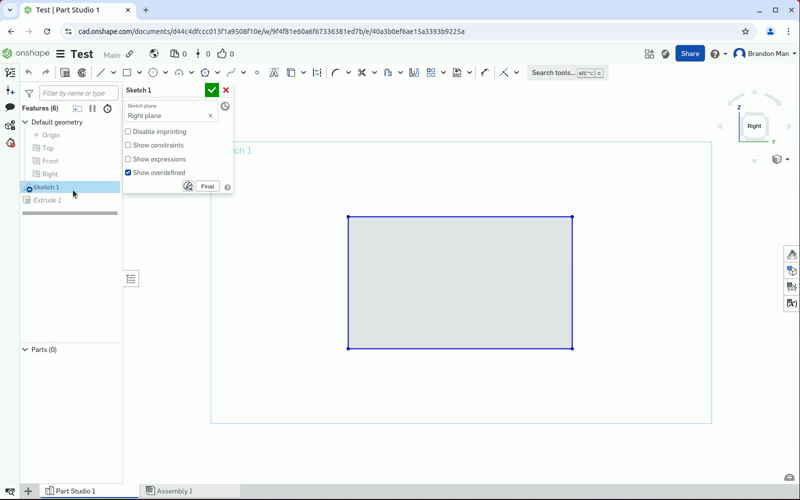
mouse_move(229, 92)
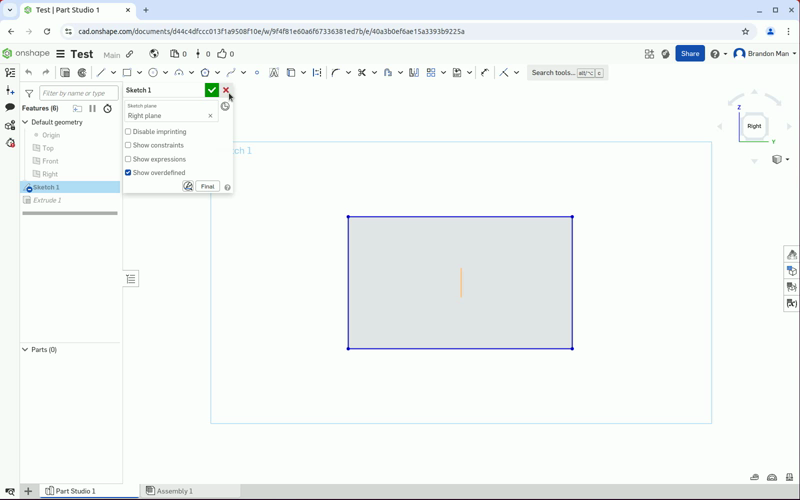
click(229, 92)
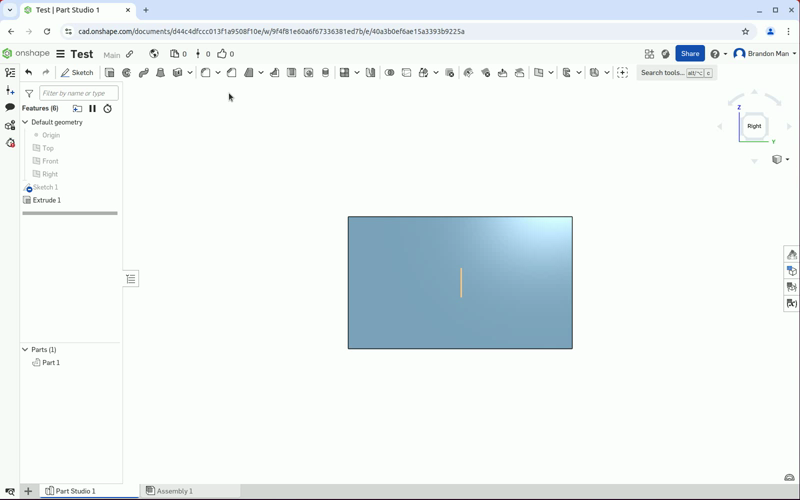
mouse_move(541, 75)
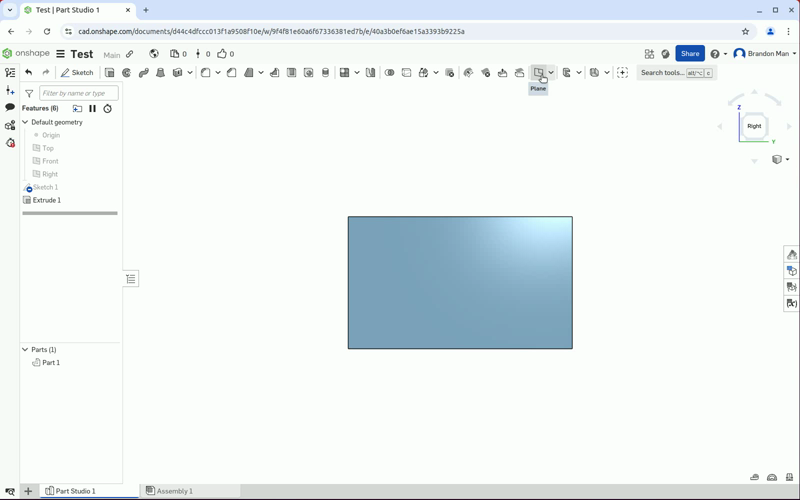
click(541, 75)
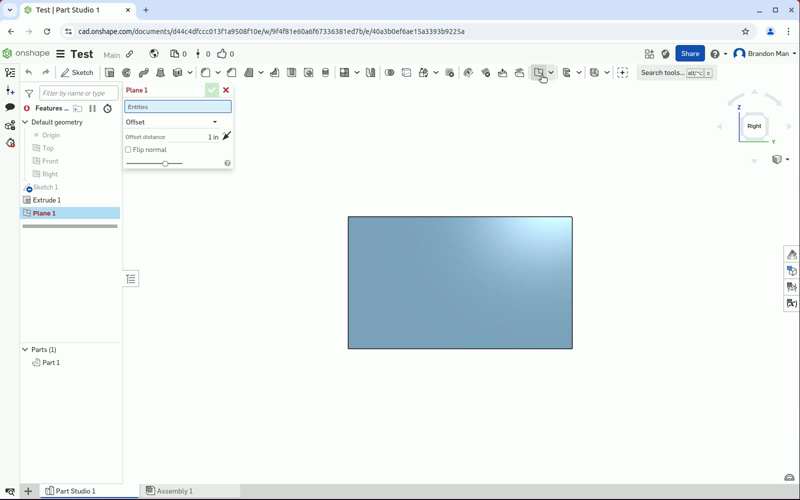
mouse_move(73, 176)
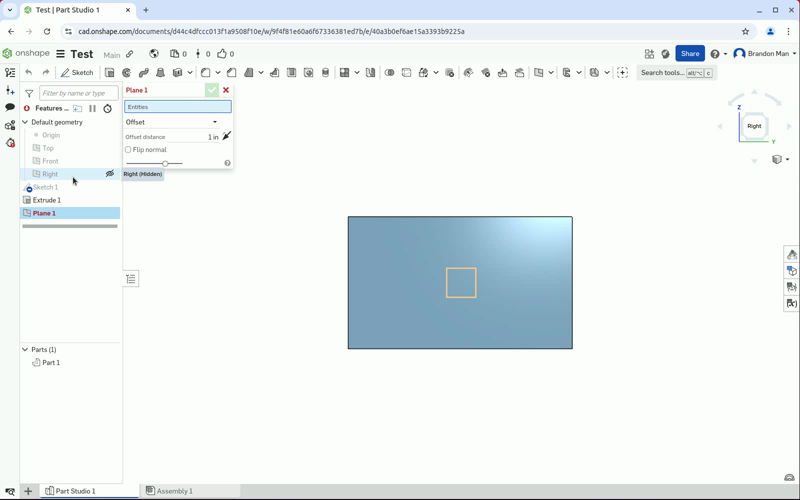
click(73, 176)
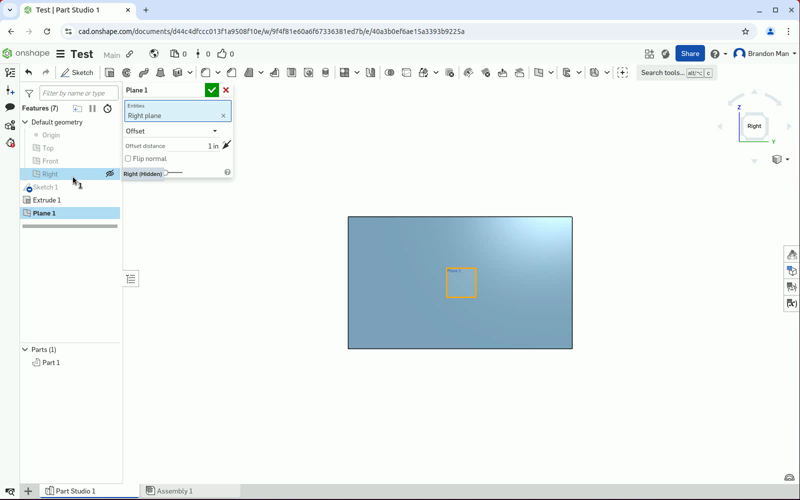
key(tab, 2)
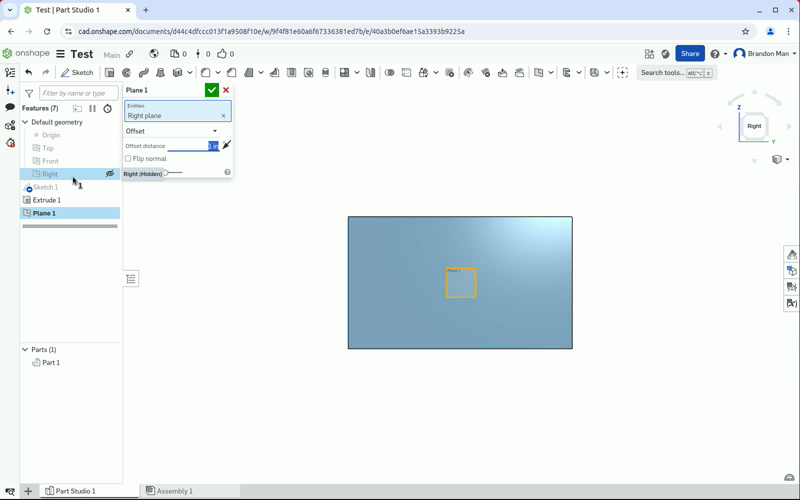
text(0.709)
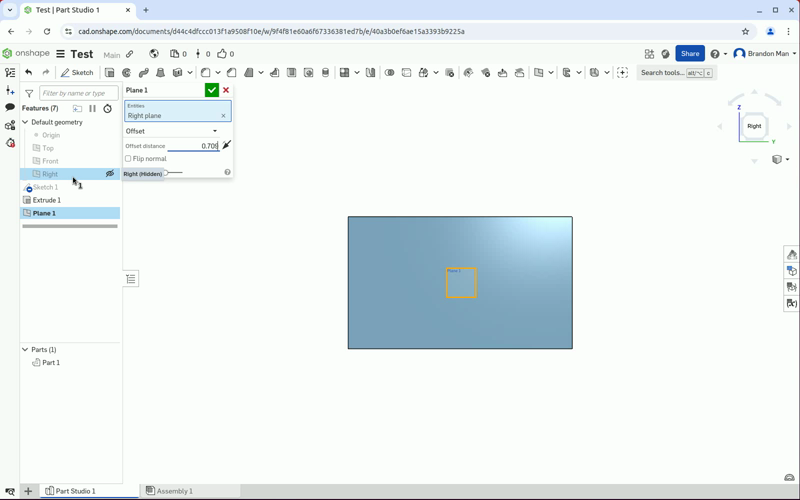
key(enter, 2)
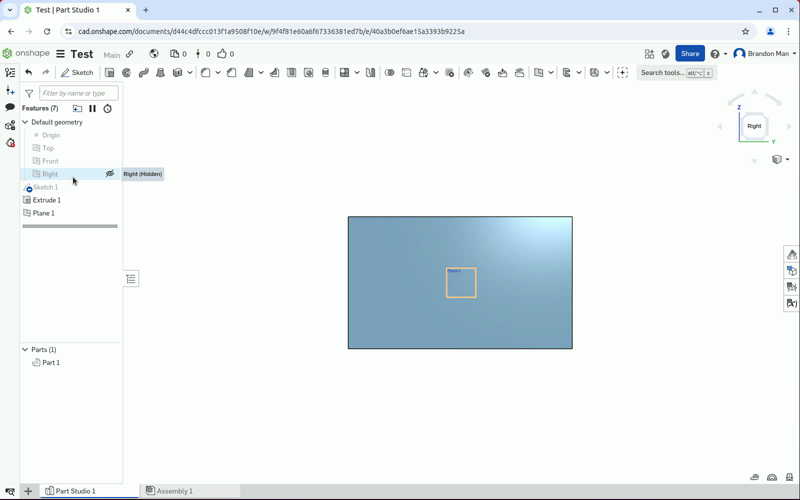
key(shift+s)
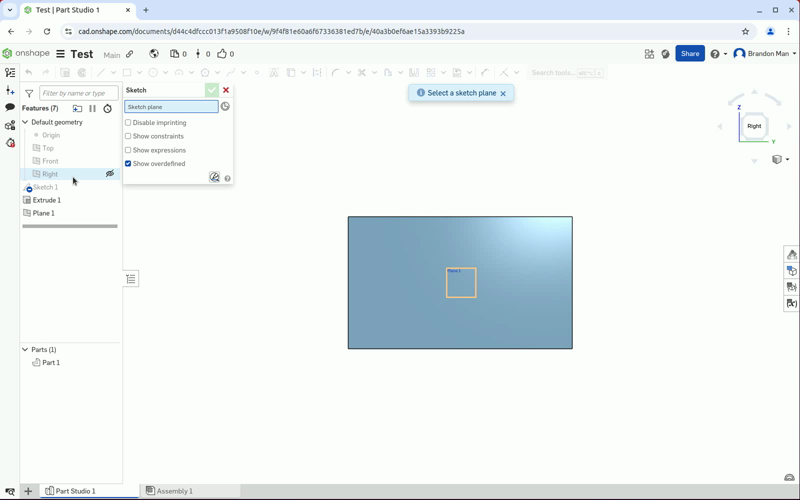
mouse_move(73, 215)
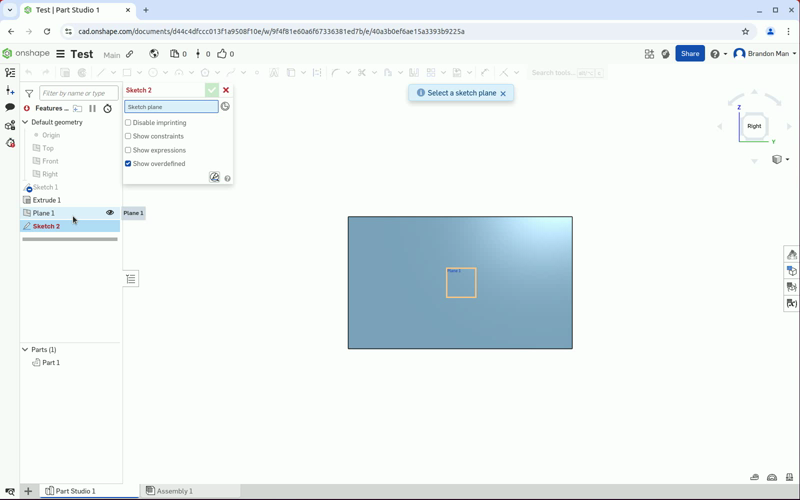
click(73, 215)
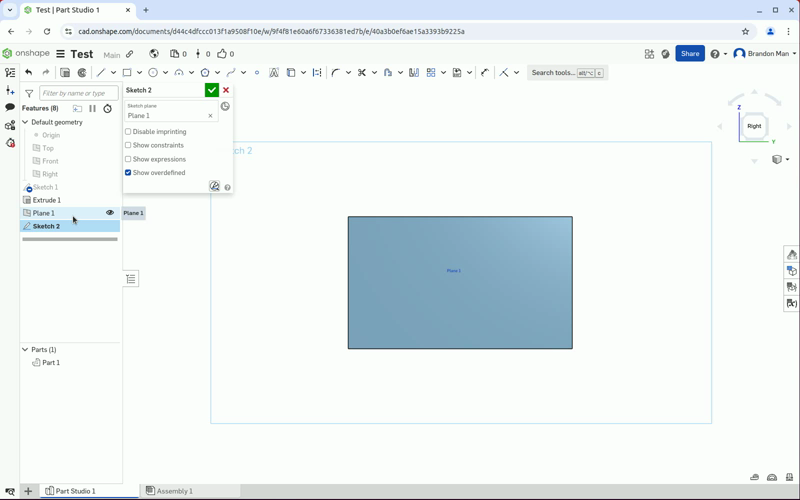
mouse_move(73, 352)
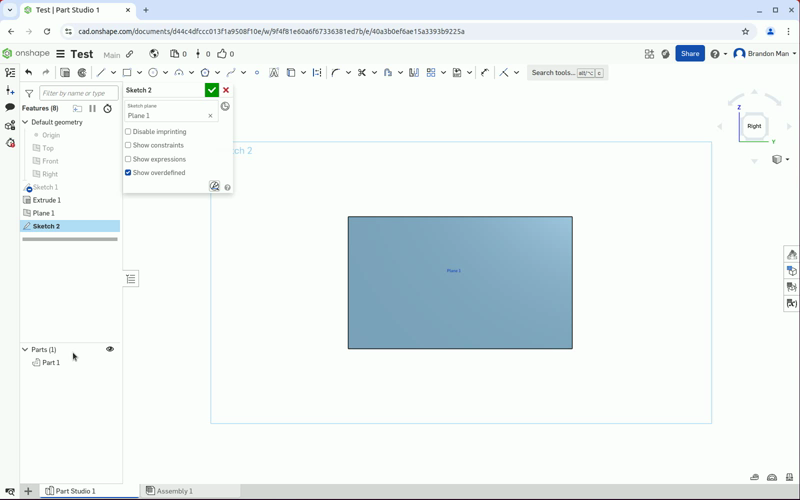
key(y)
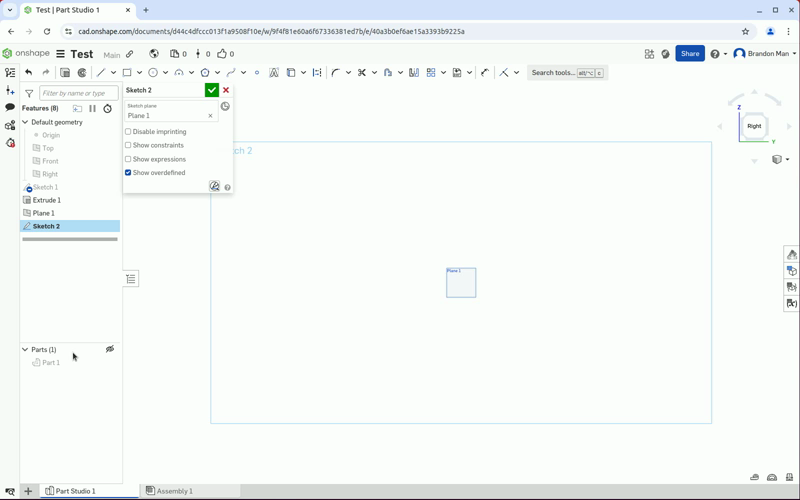
key(l)
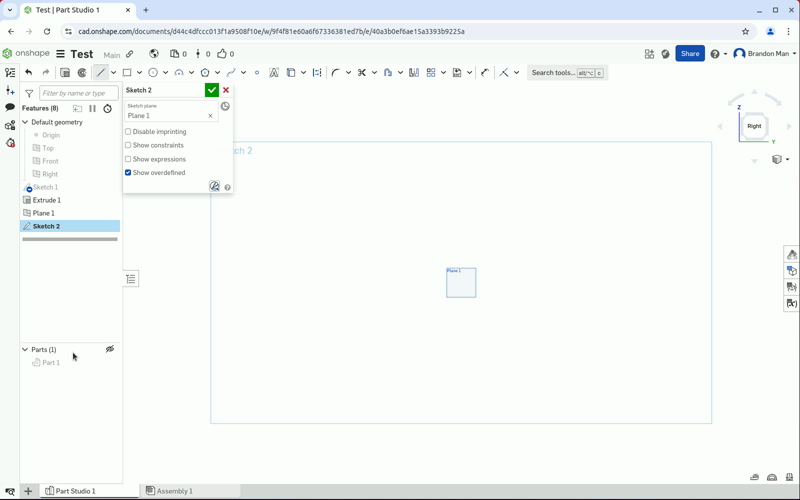
key_down(shift)
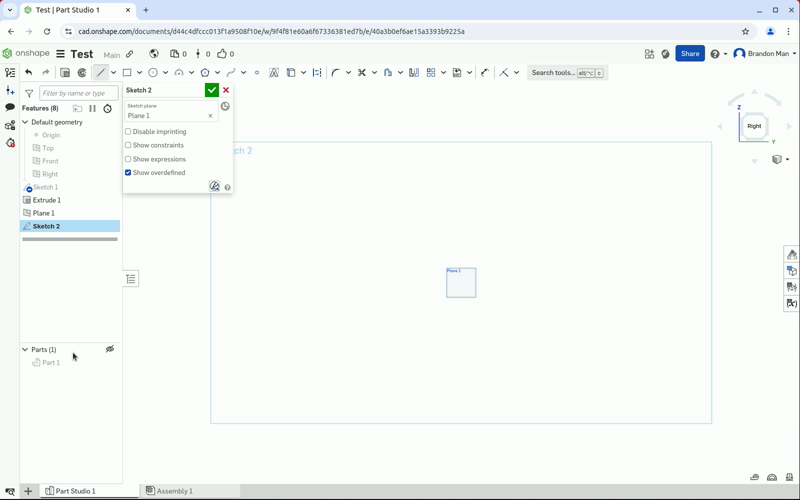
mouse_move(356, 342)
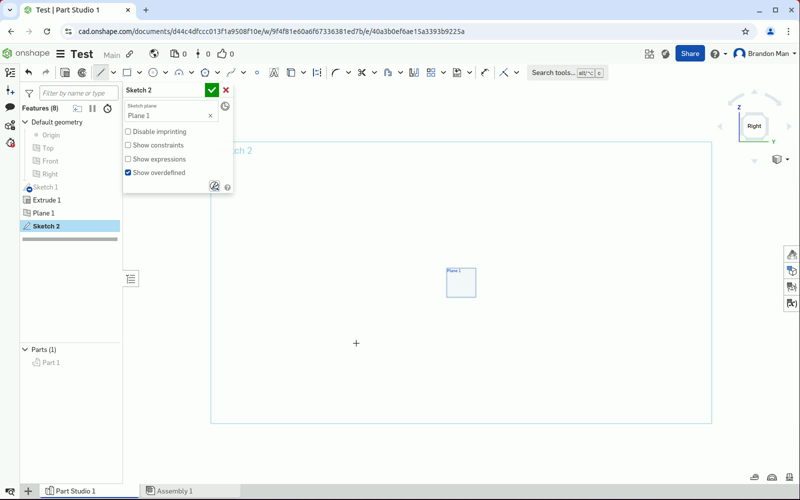
click(356, 342)
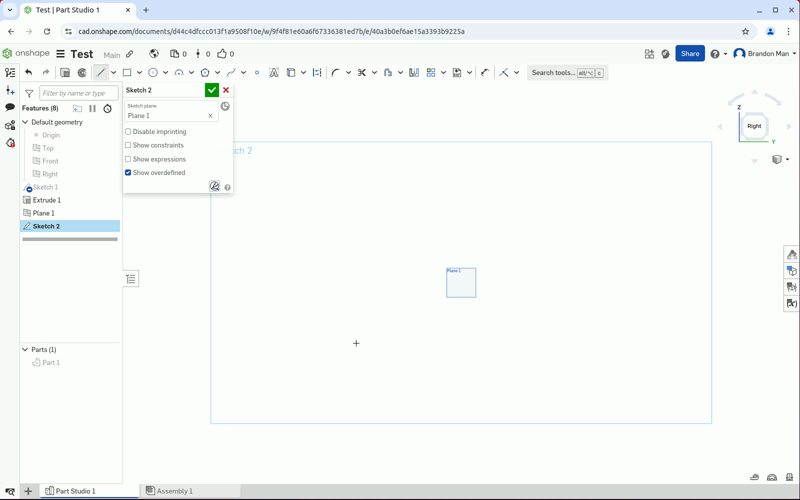
key_up(shift)
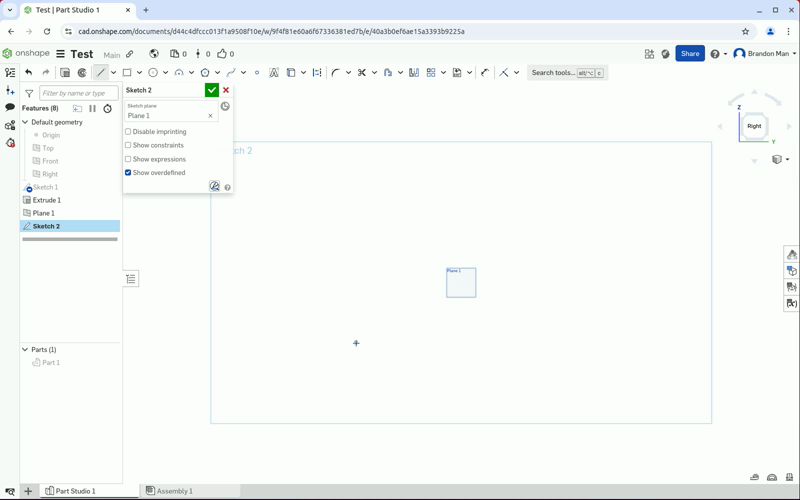
key_down(shift)
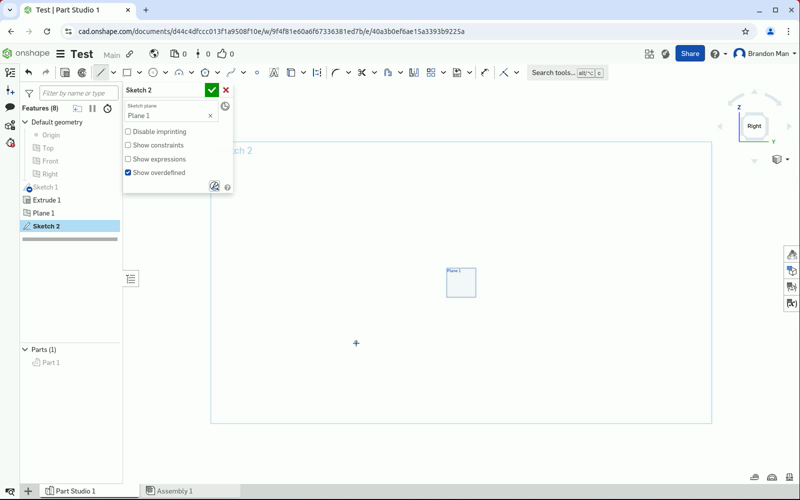
mouse_move(564, 342)
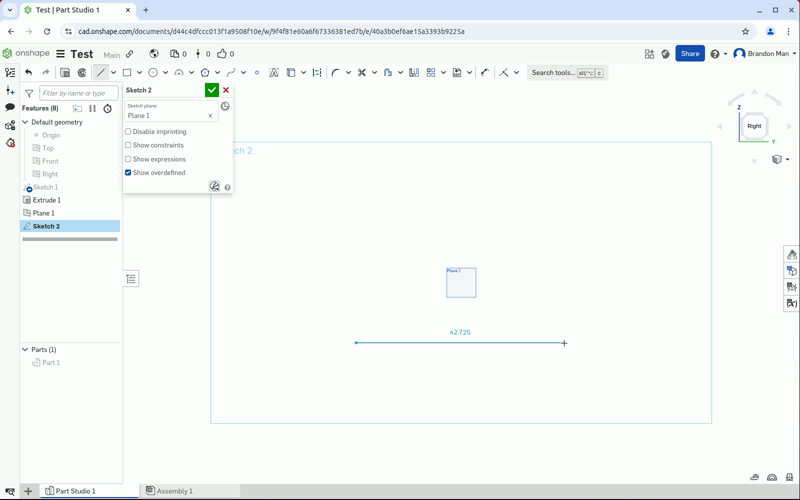
click(564, 342)
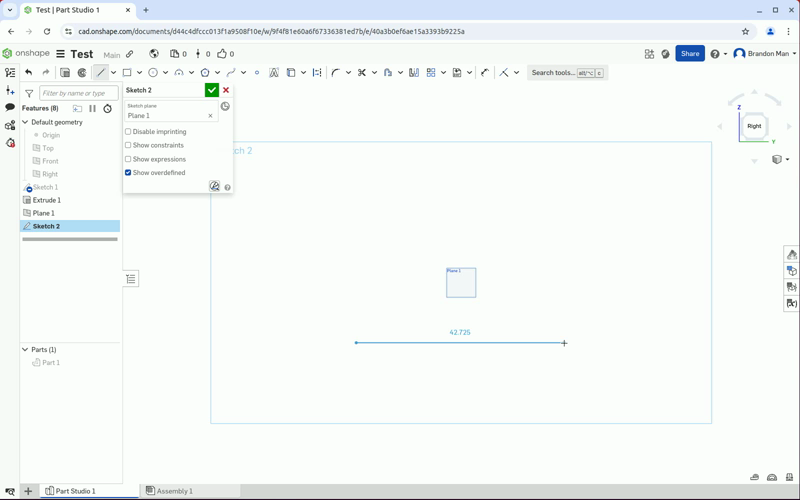
key_up(shift)
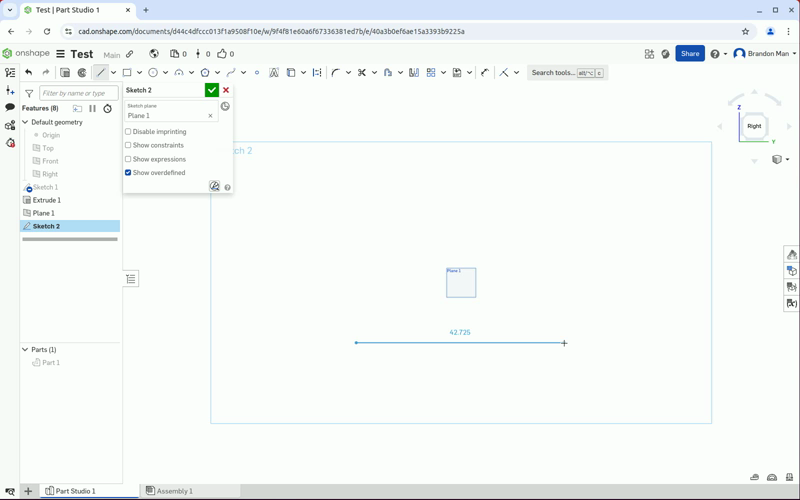
key_down(shift)
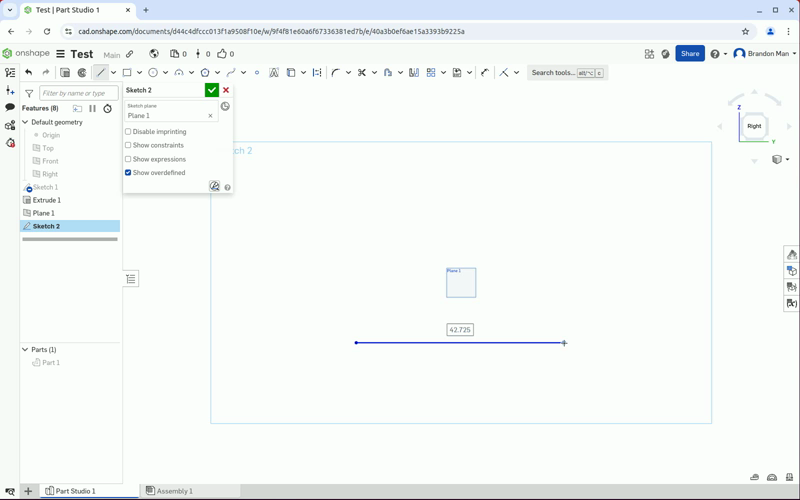
mouse_move(564, 224)
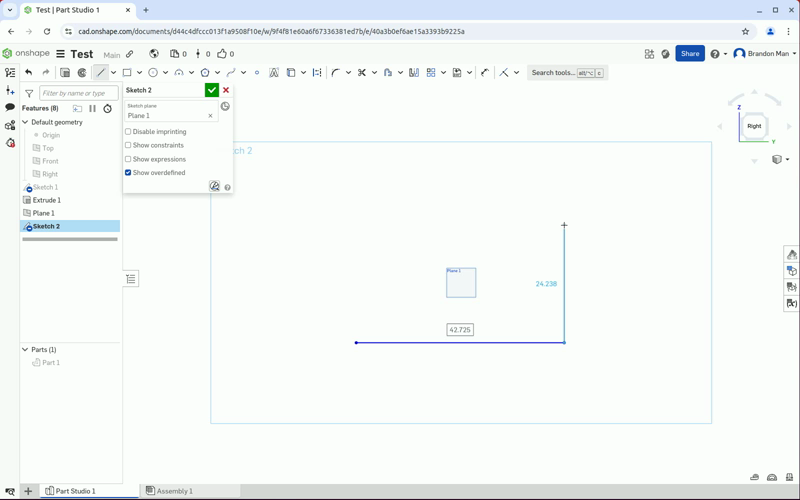
click(564, 224)
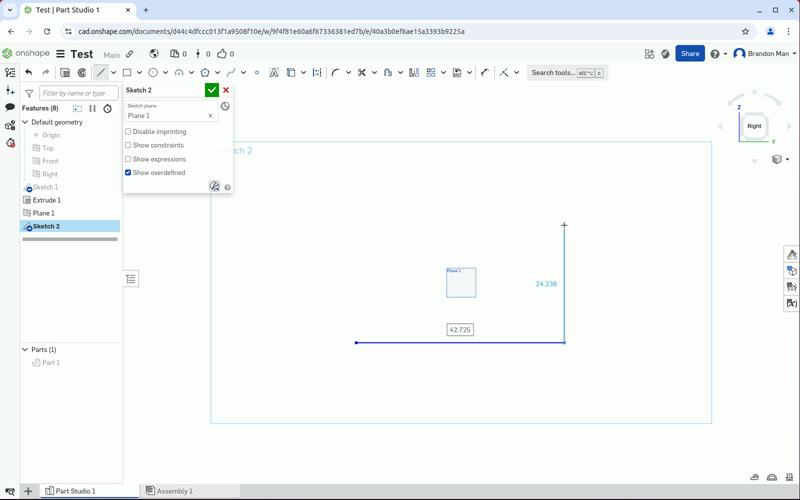
key_up(shift)
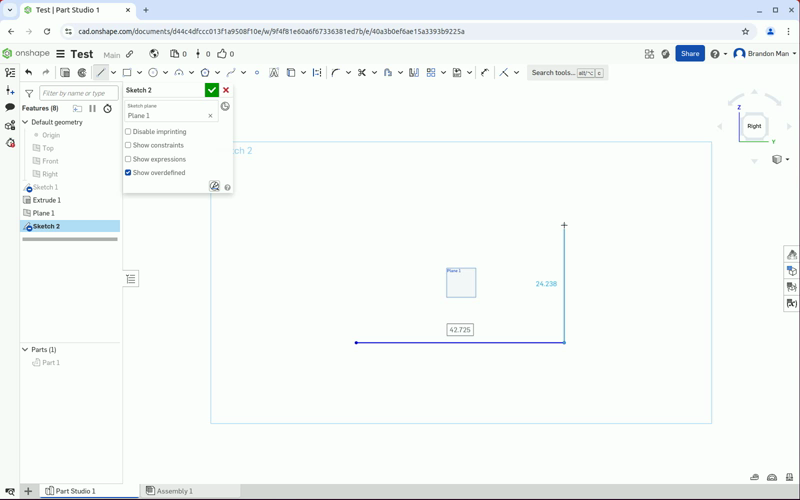
key_down(shift)
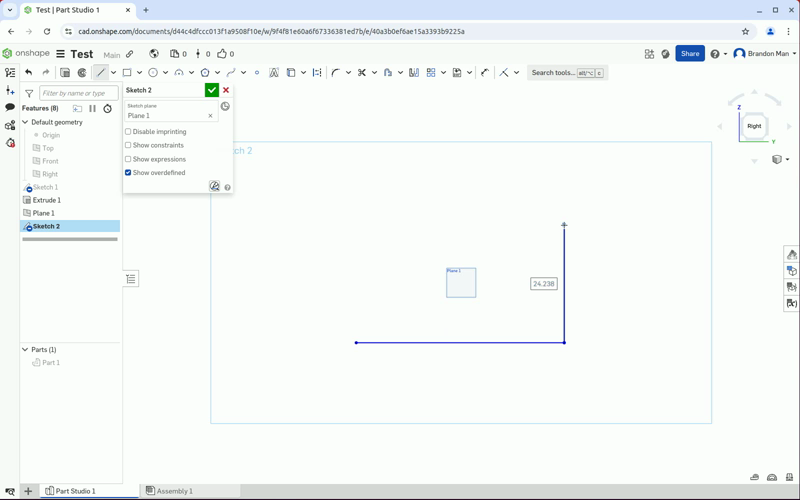
mouse_move(356, 224)
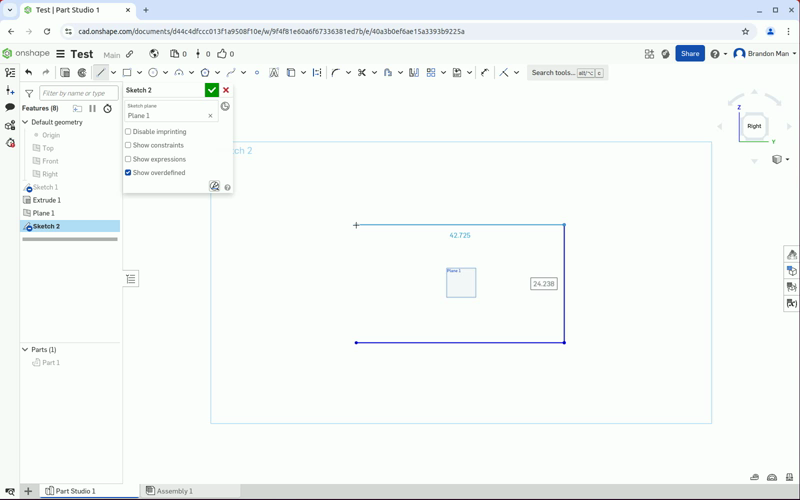
click(356, 224)
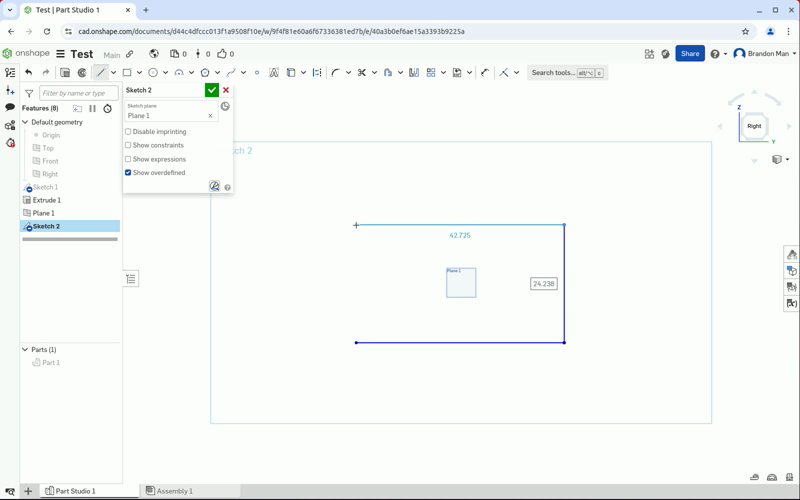
key_up(shift)
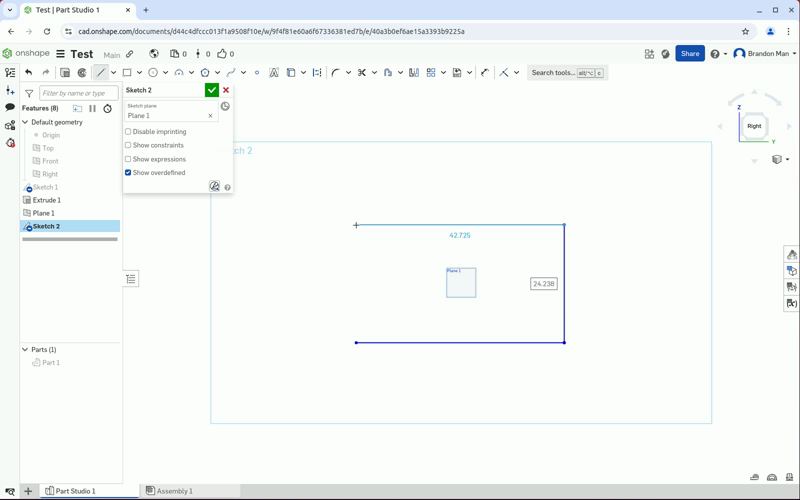
key_down(shift)
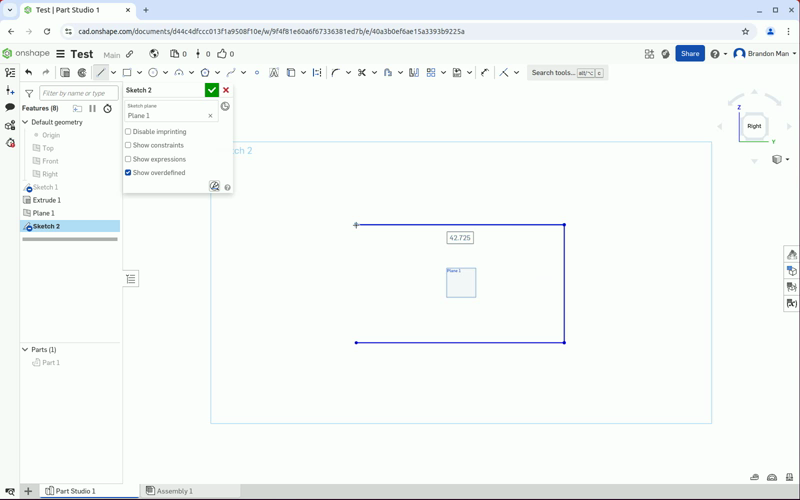
mouse_move(356, 342)
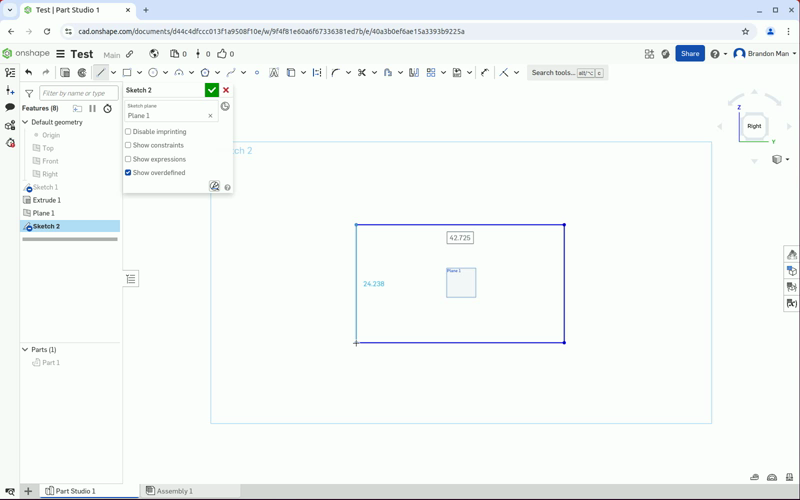
key_up(shift)
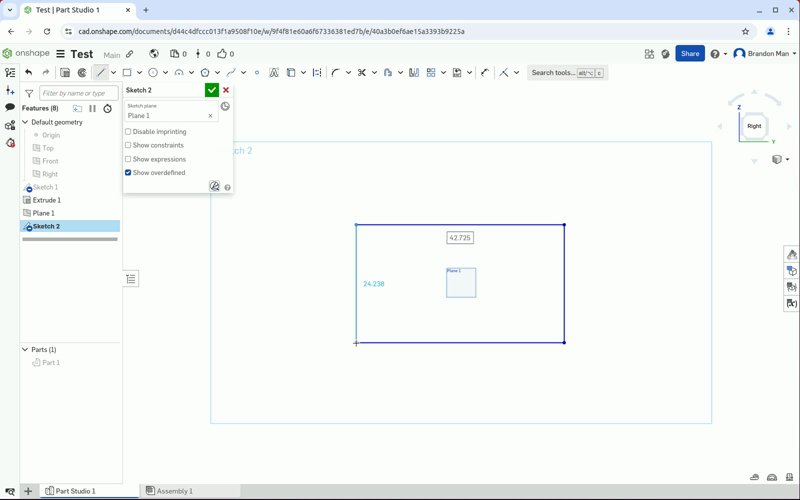
click(356, 342)
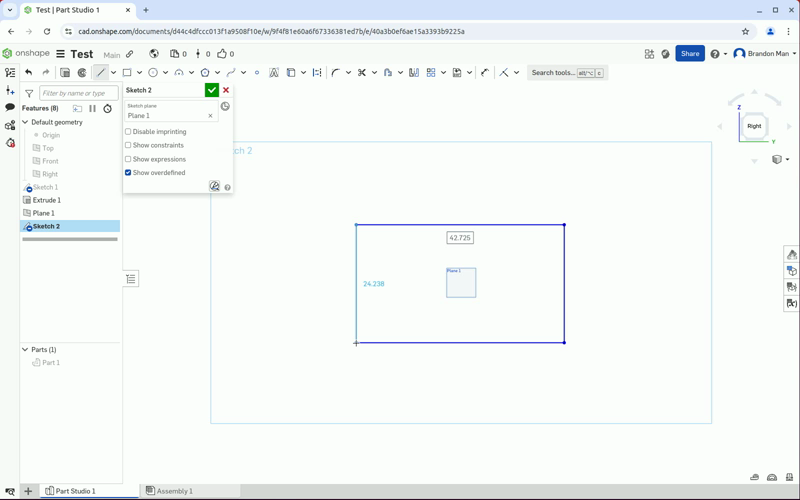
key(esc)
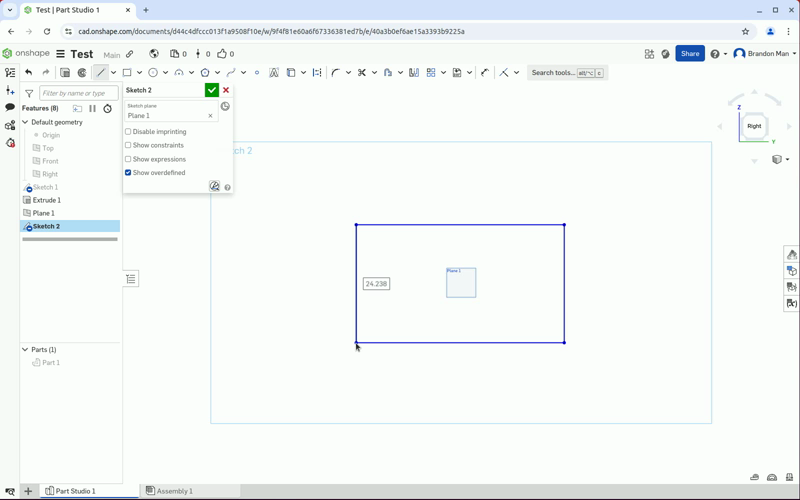
mouse_move(464, 249)
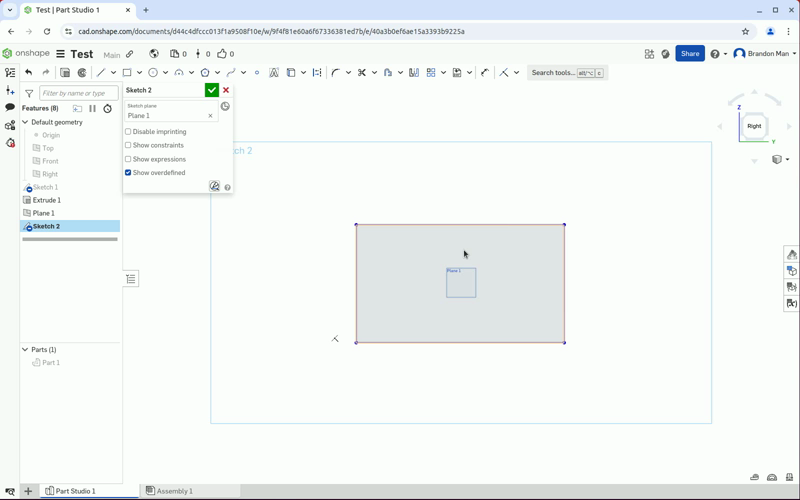
click(464, 249)
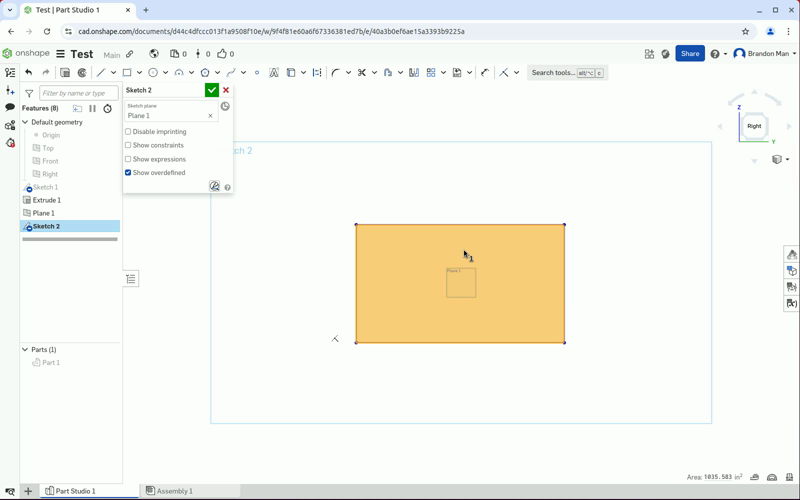
mouse_move(73, 352)
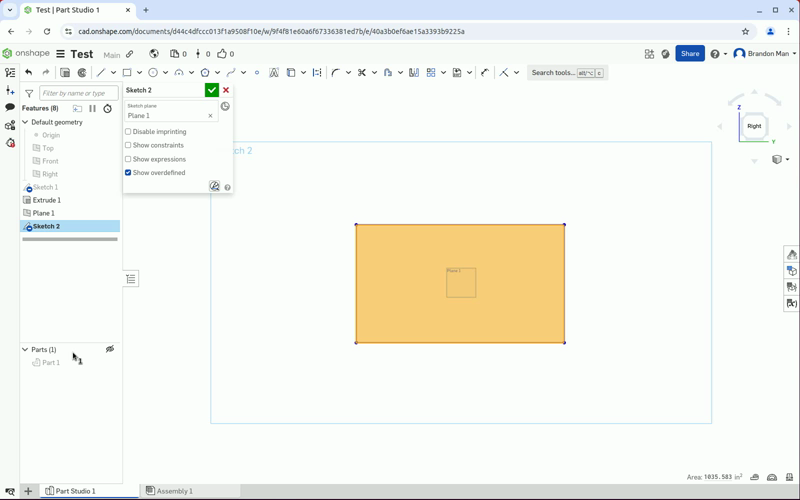
key(shift+y)
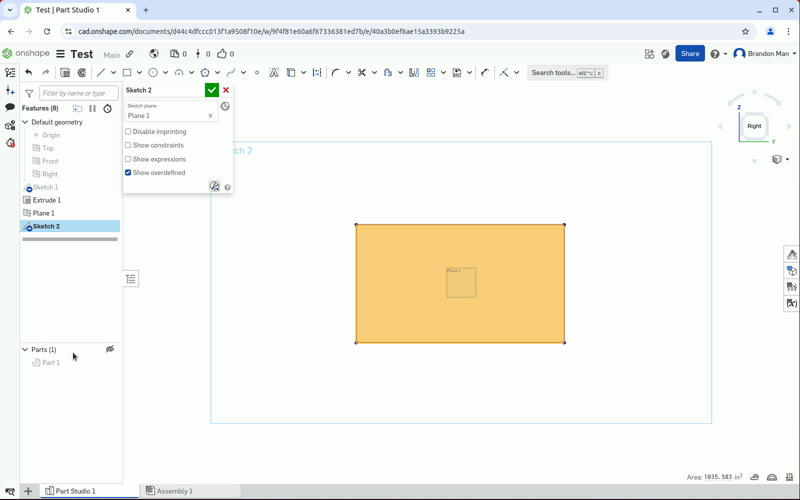
key(shift+e)
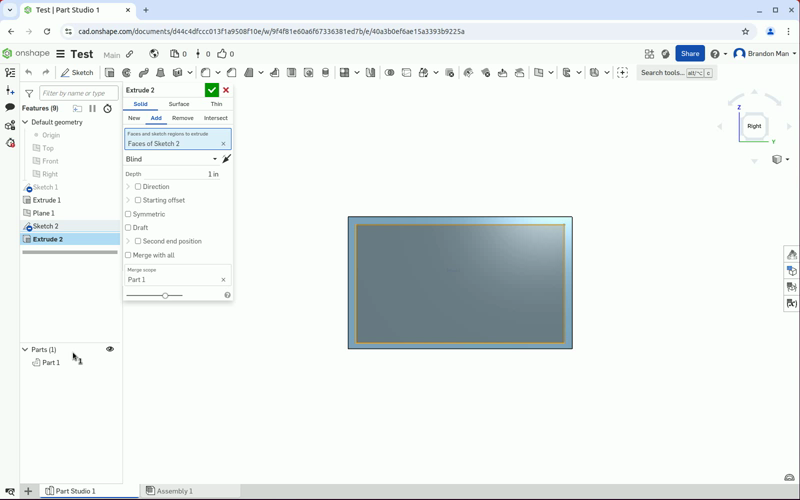
mouse_move(143, 106)
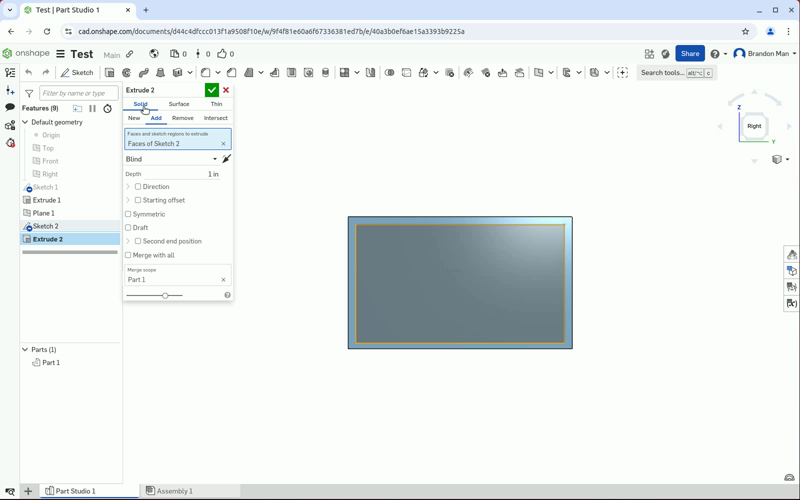
click(143, 106)
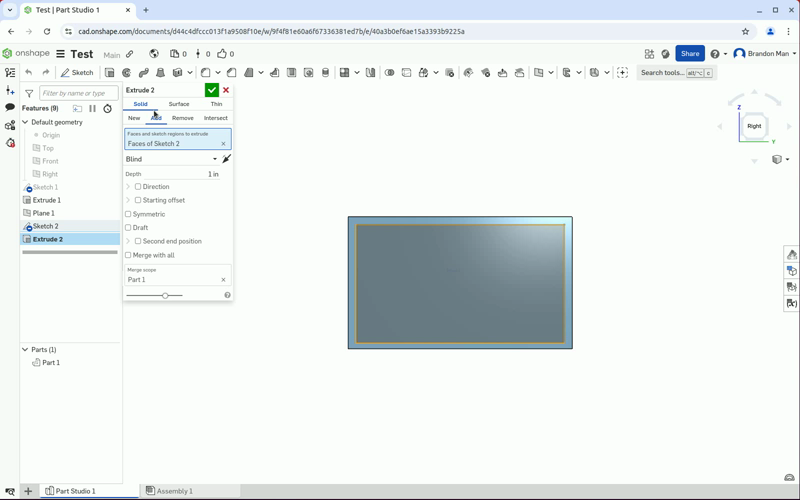
mouse_move(186, 120)
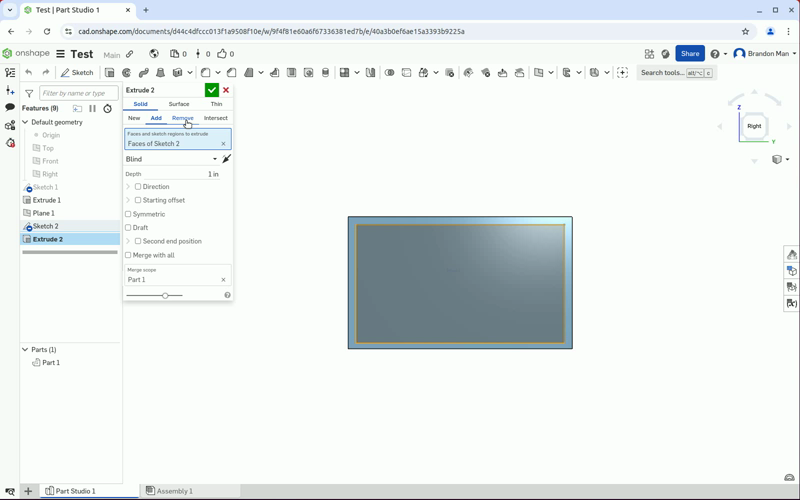
click(186, 120)
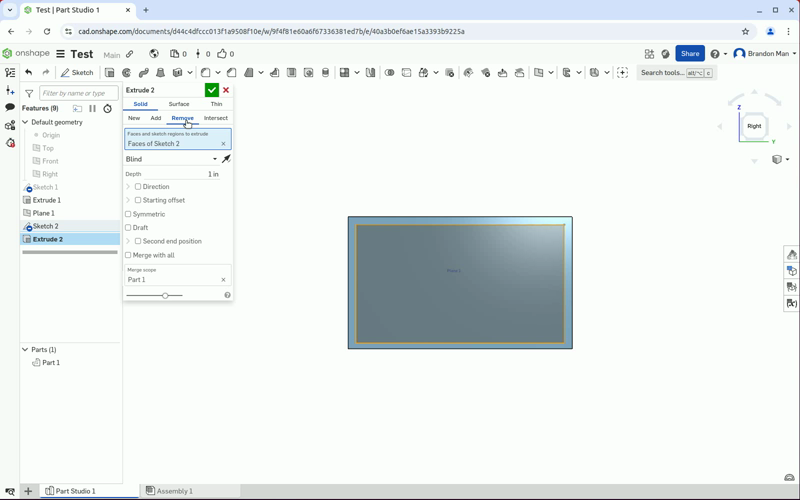
key(tab, 4)
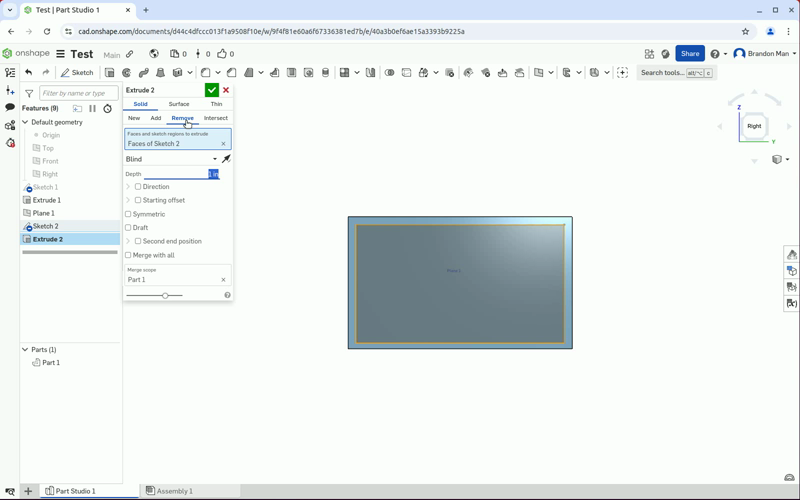
text(0.241)
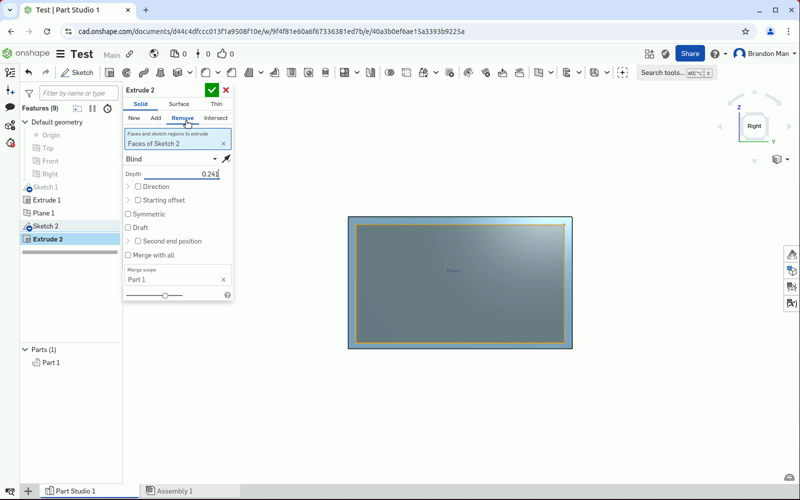
key(tab, 6)
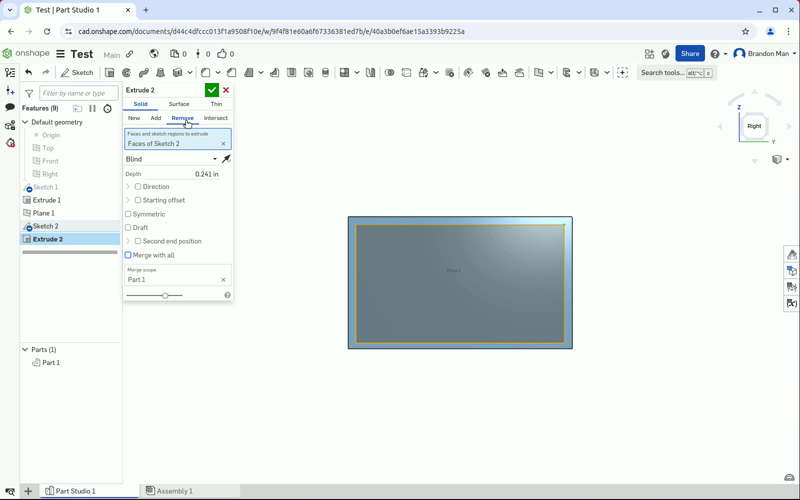
key(space)
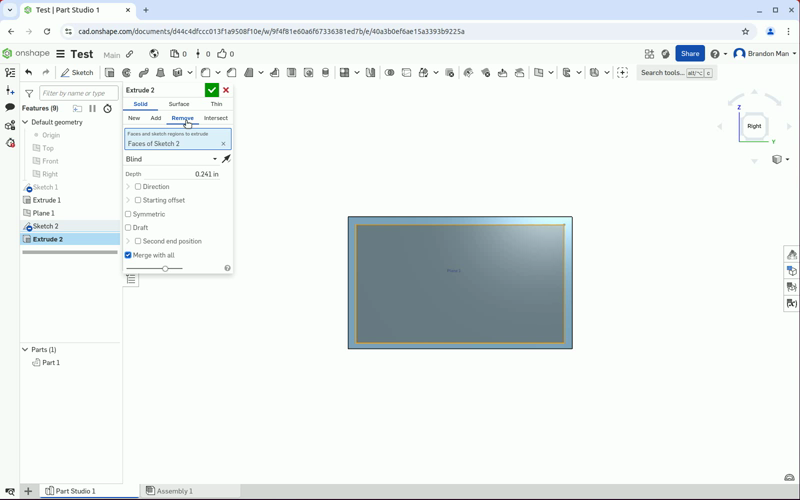
key(enter)
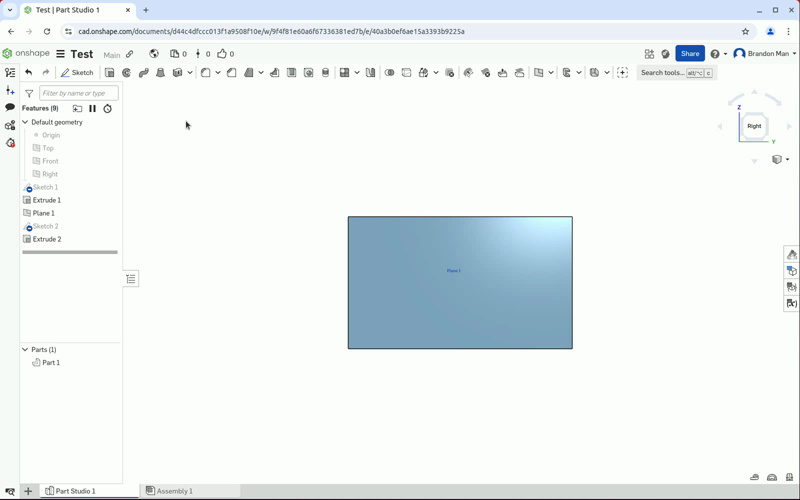
key(shift+h)
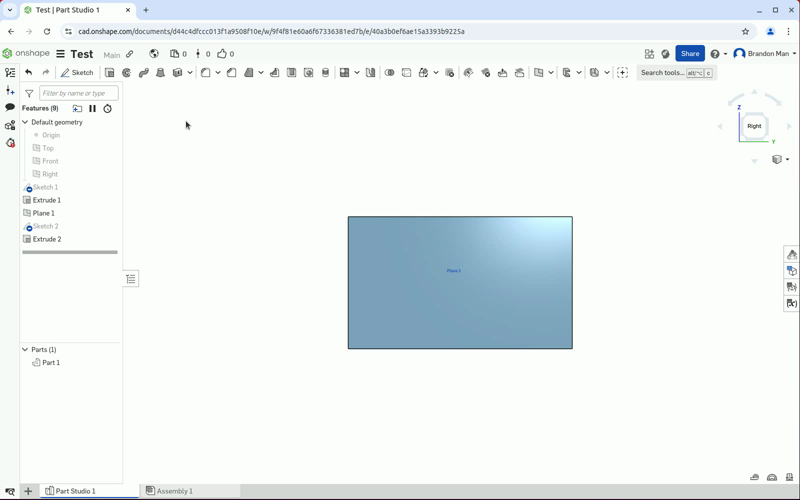
key(shift+h)
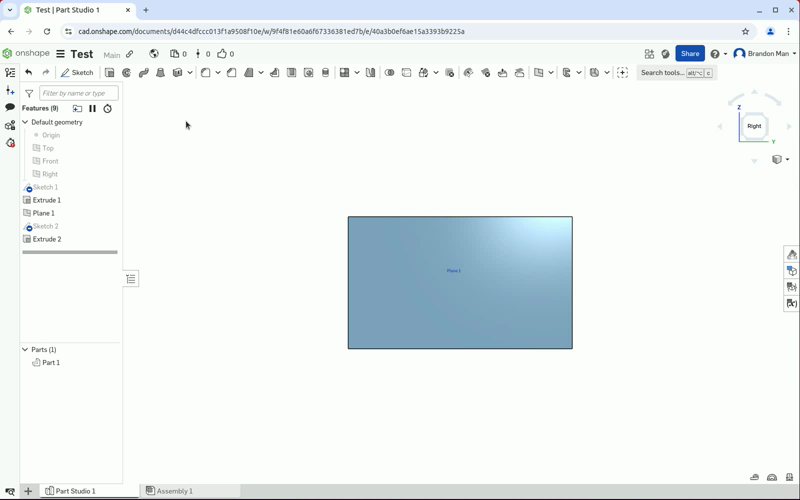
mouse_move(73, 189)
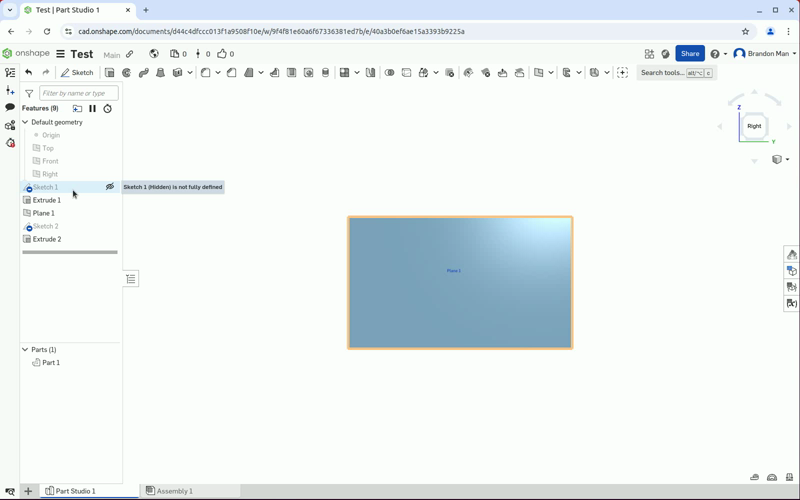
click(73, 189)
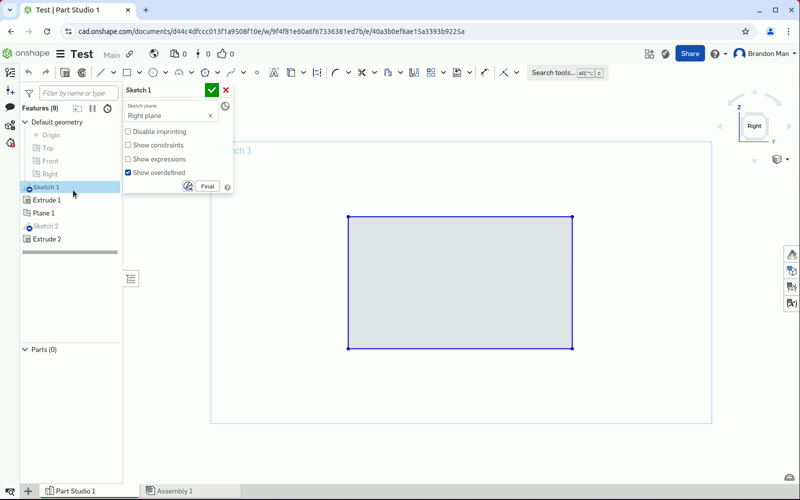
mouse_move(229, 92)
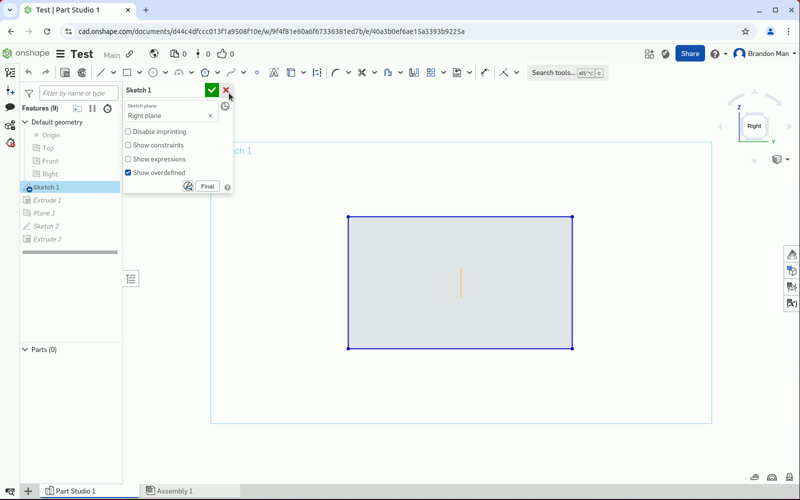
click(229, 92)
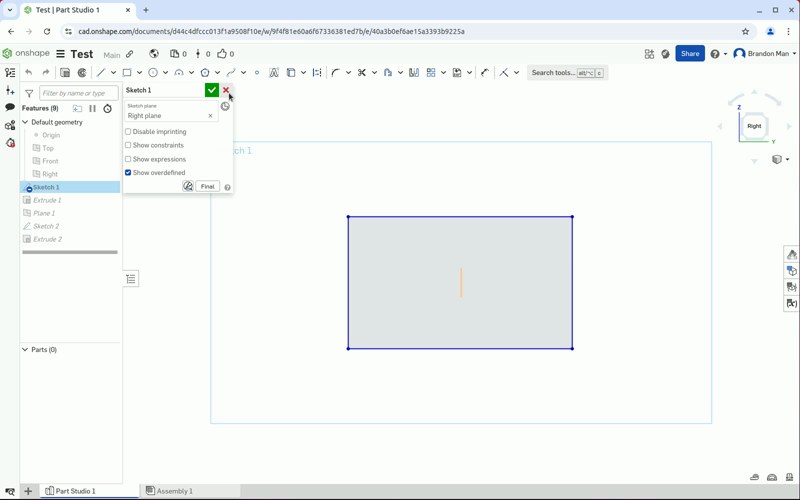
key(shift+s)
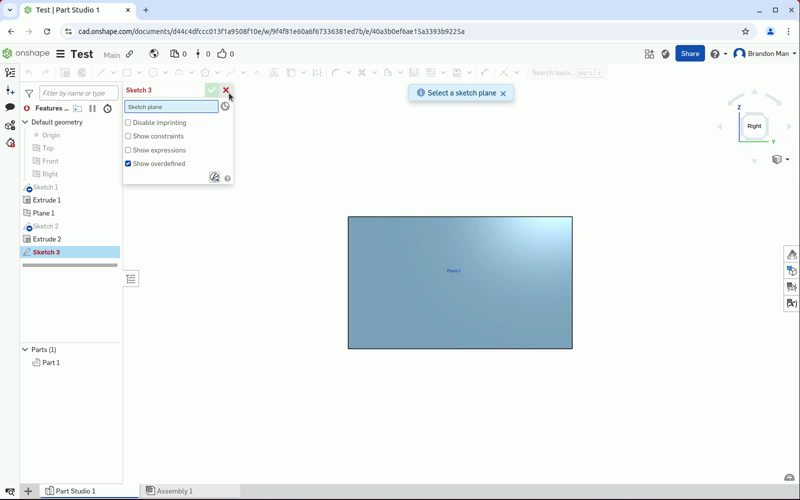
mouse_move(73, 176)
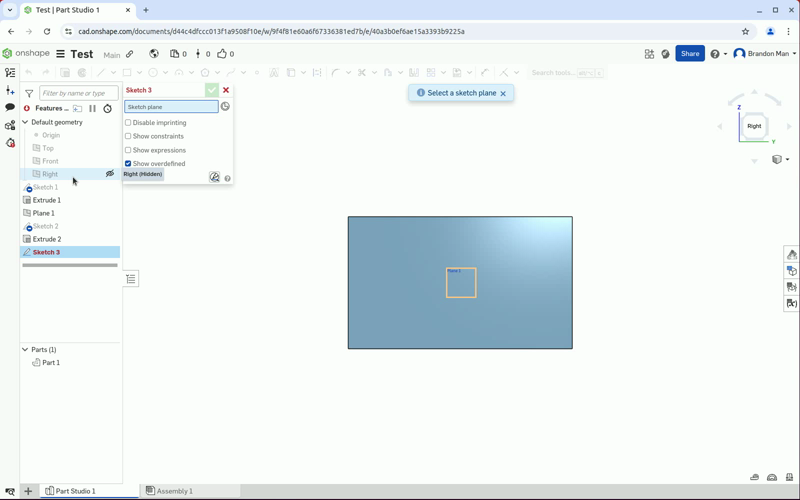
click(73, 176)
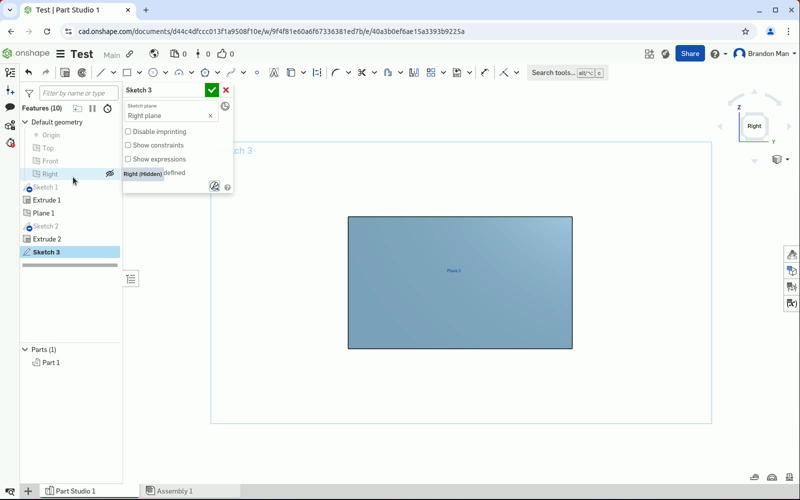
mouse_move(73, 352)
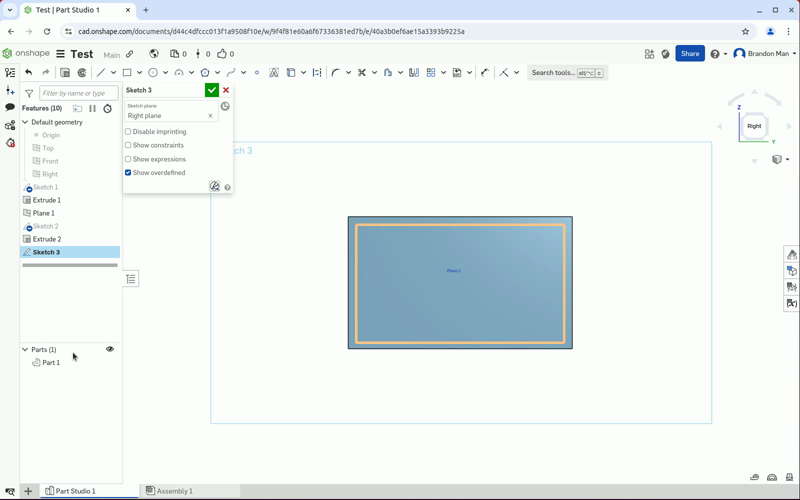
key(y)
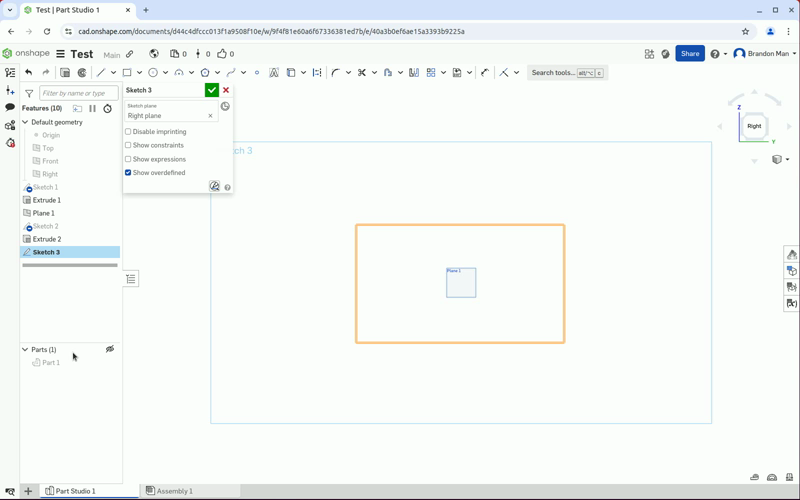
key(l)
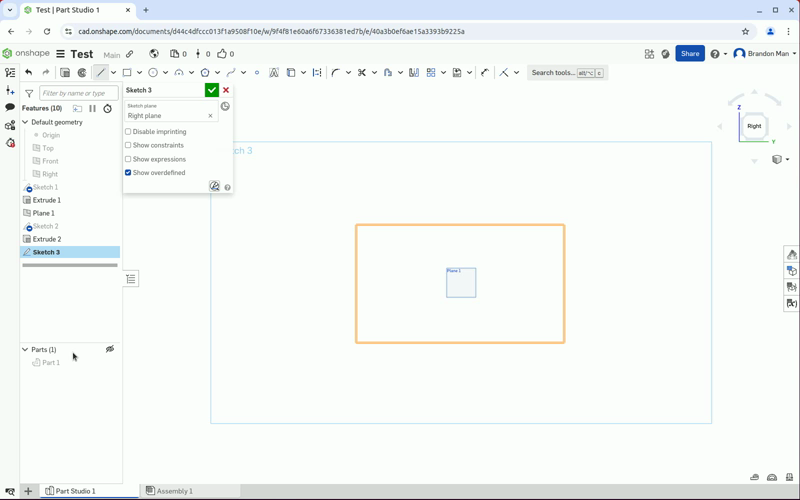
key_down(shift)
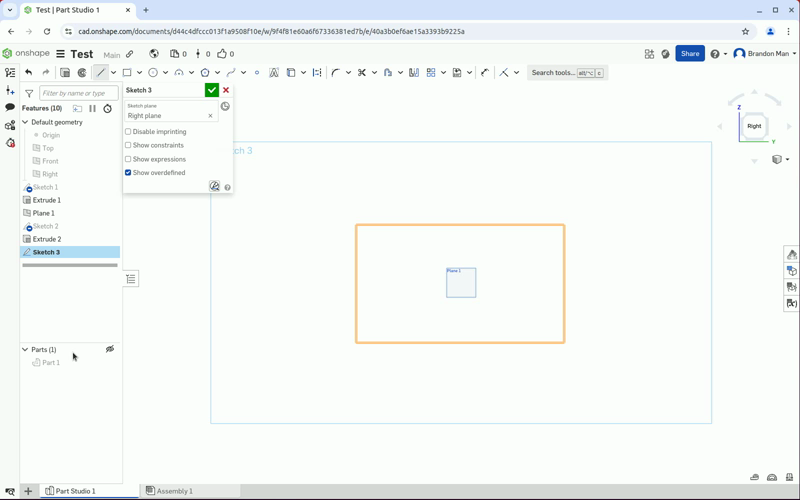
mouse_move(406, 315)
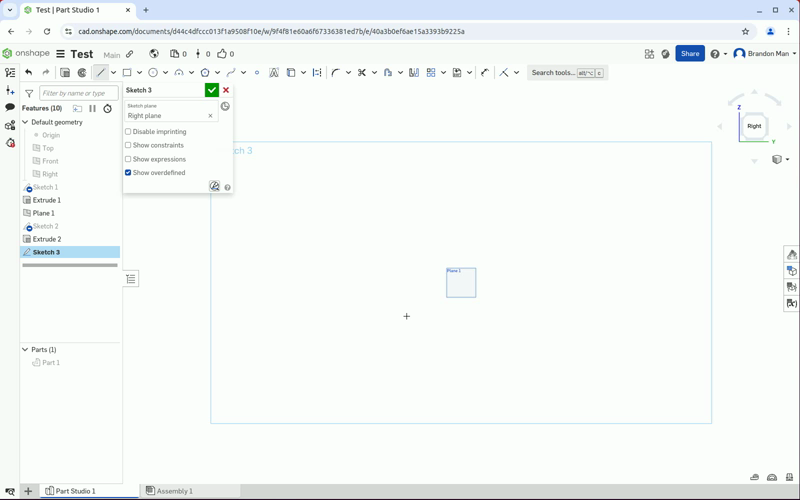
click(406, 315)
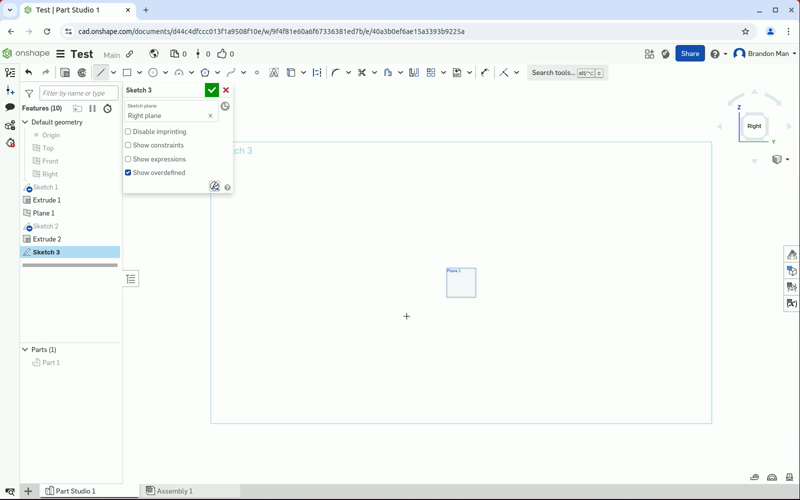
key_up(shift)
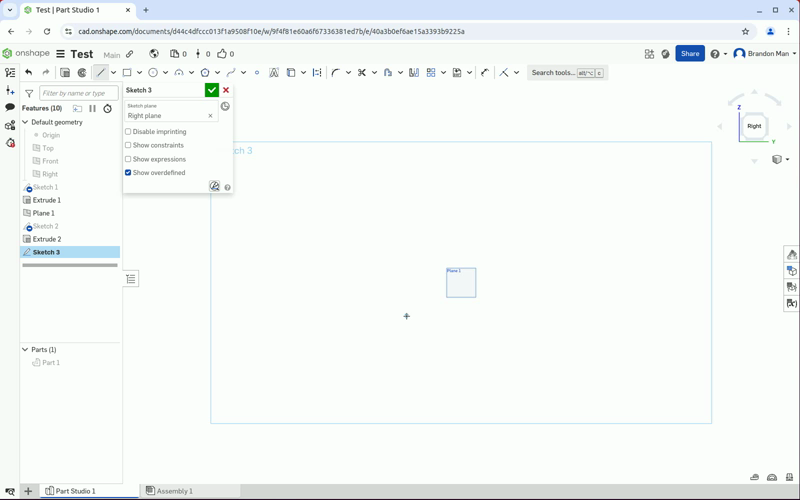
key_down(shift)
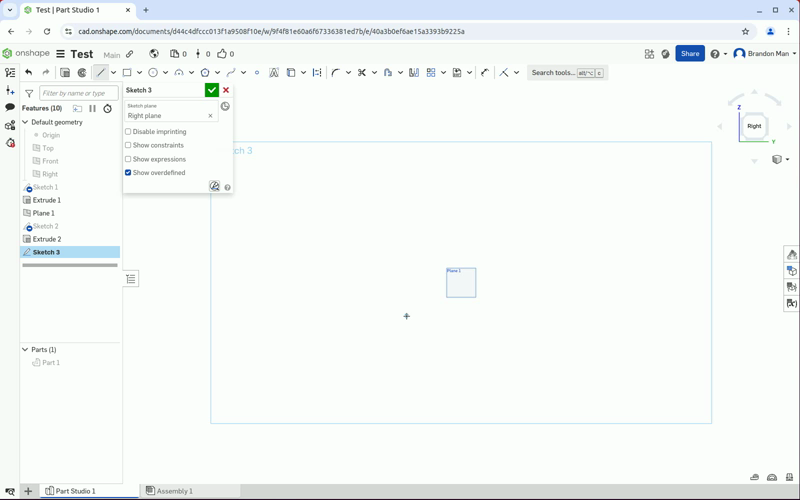
mouse_move(514, 315)
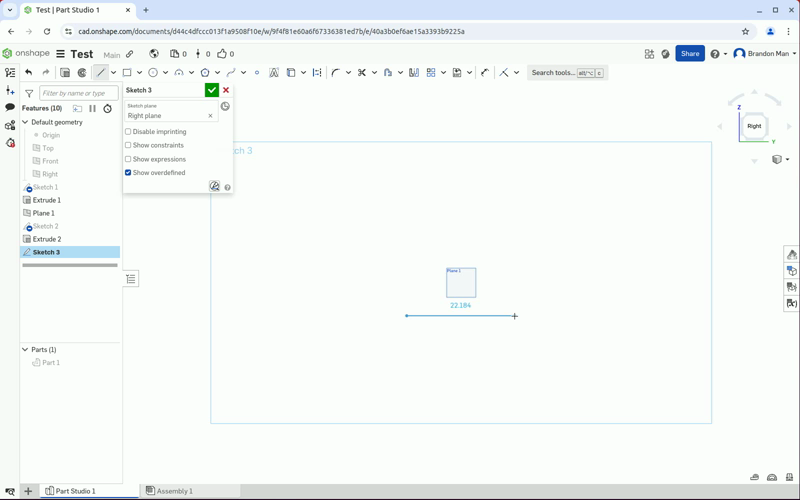
click(514, 315)
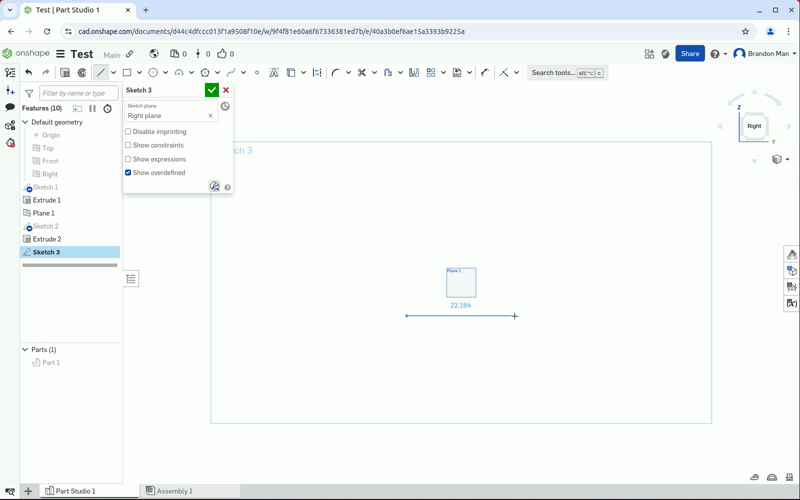
key_up(shift)
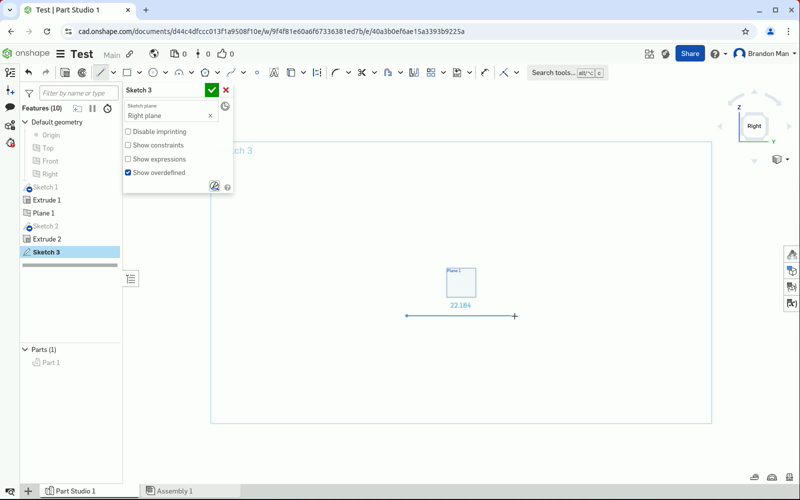
key_down(shift)
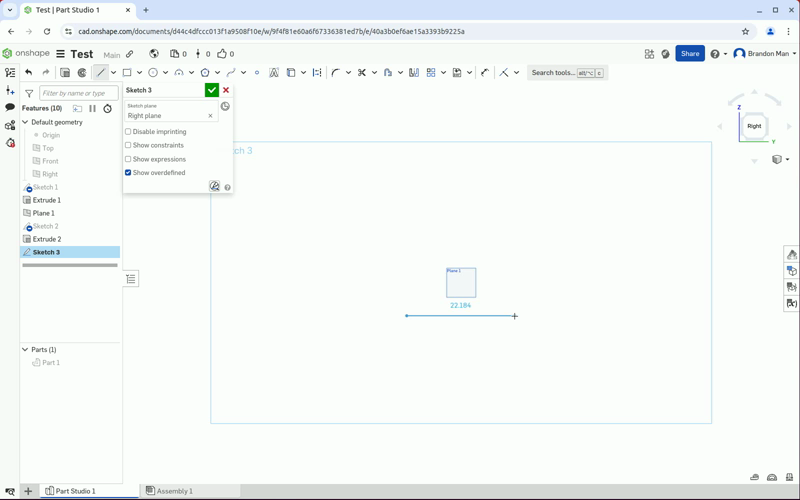
mouse_move(514, 251)
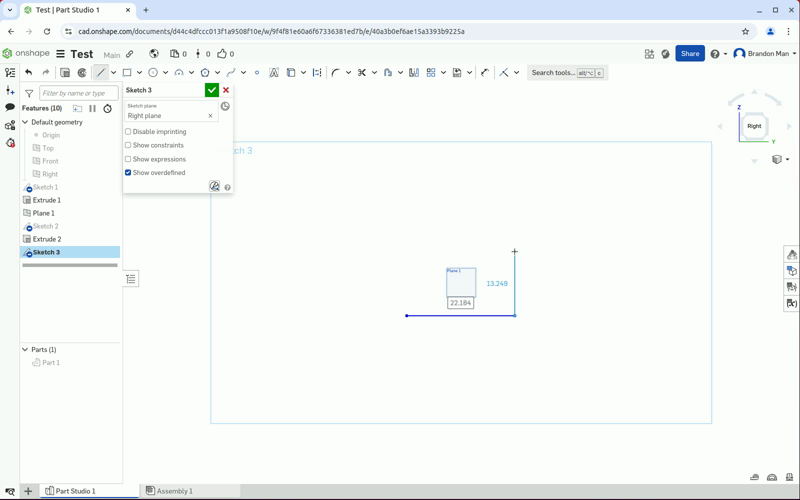
click(514, 251)
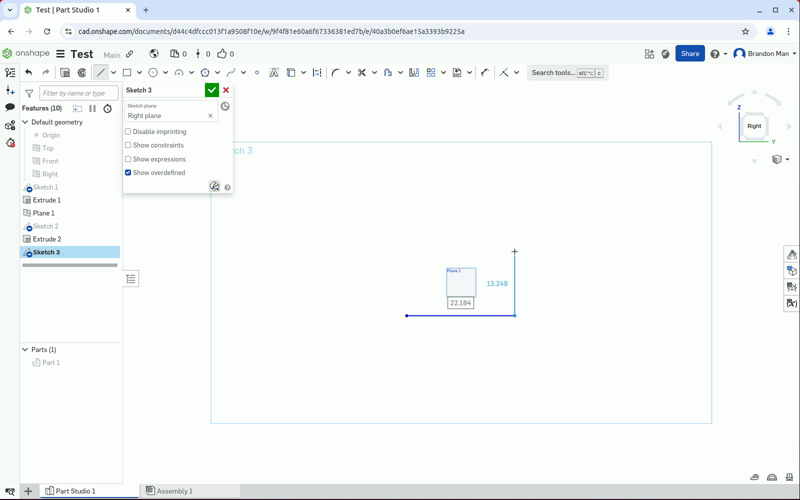
key_up(shift)
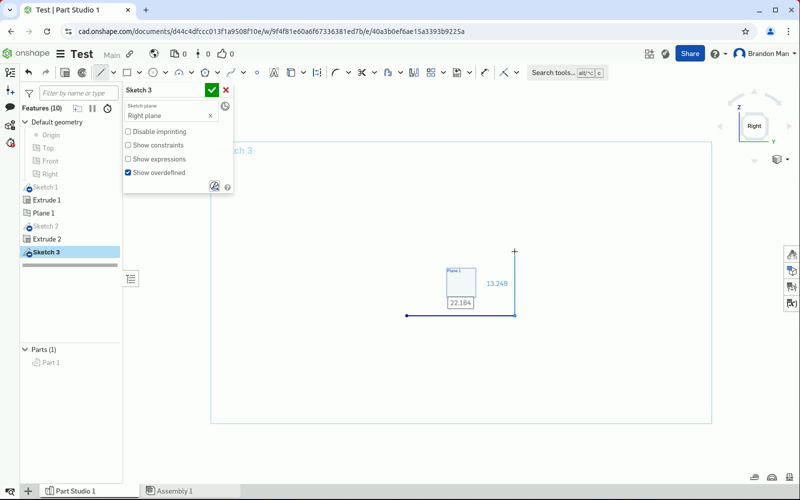
key_down(shift)
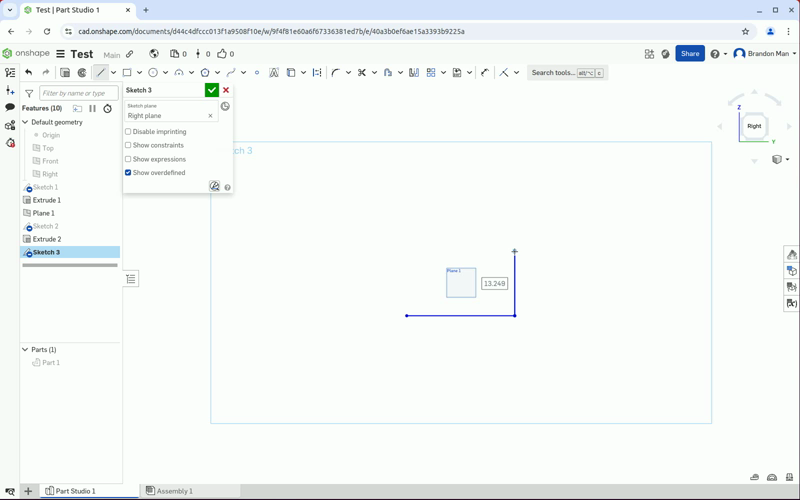
mouse_move(406, 251)
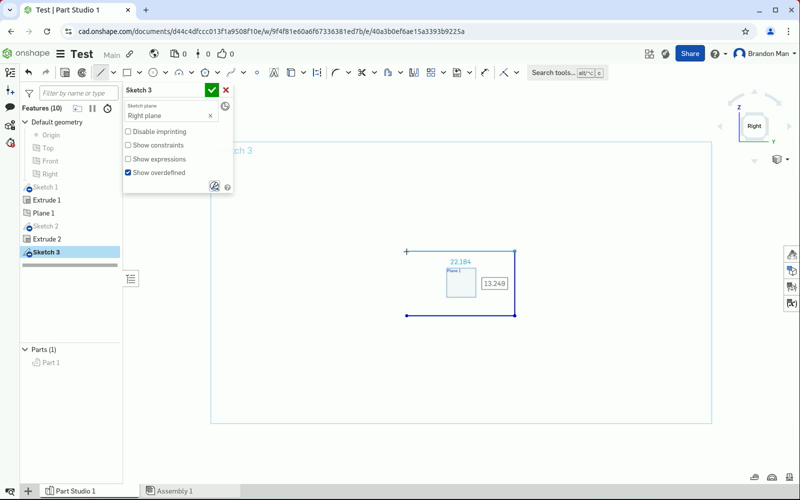
click(406, 251)
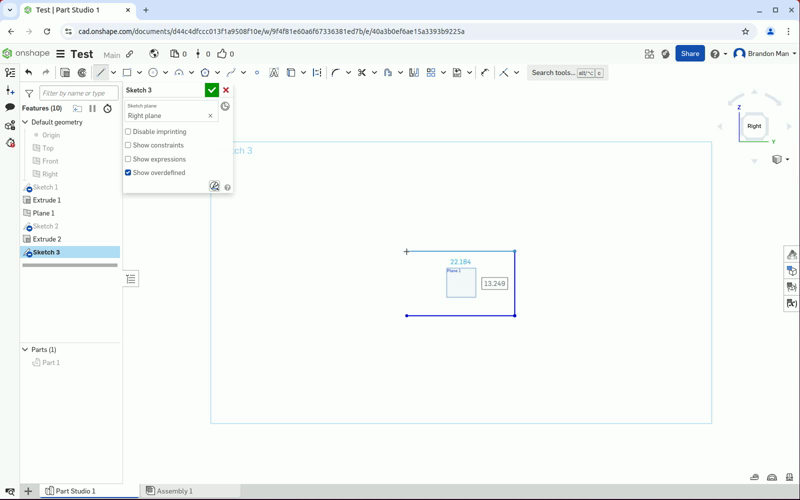
key_up(shift)
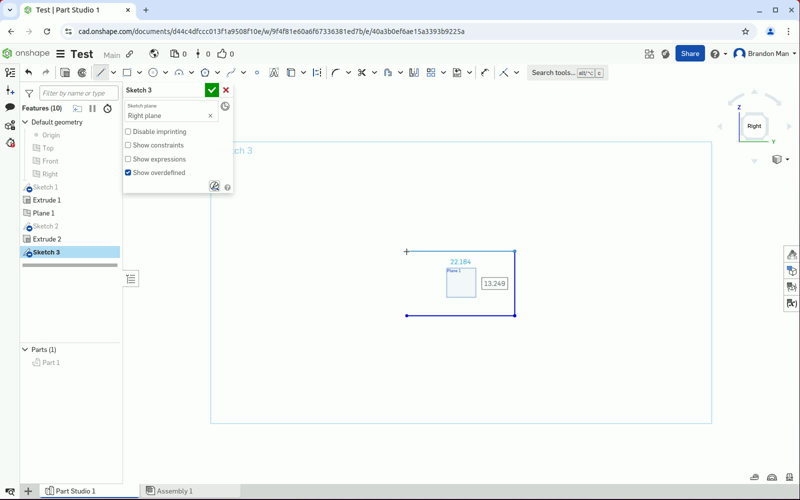
key_down(shift)
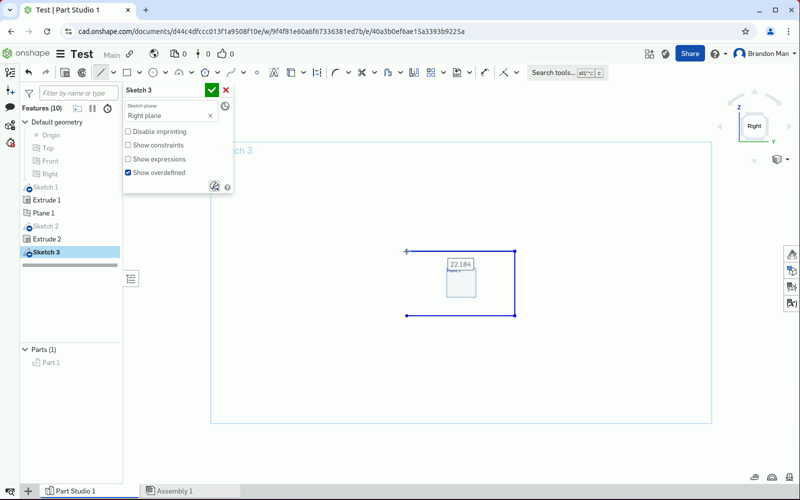
mouse_move(406, 315)
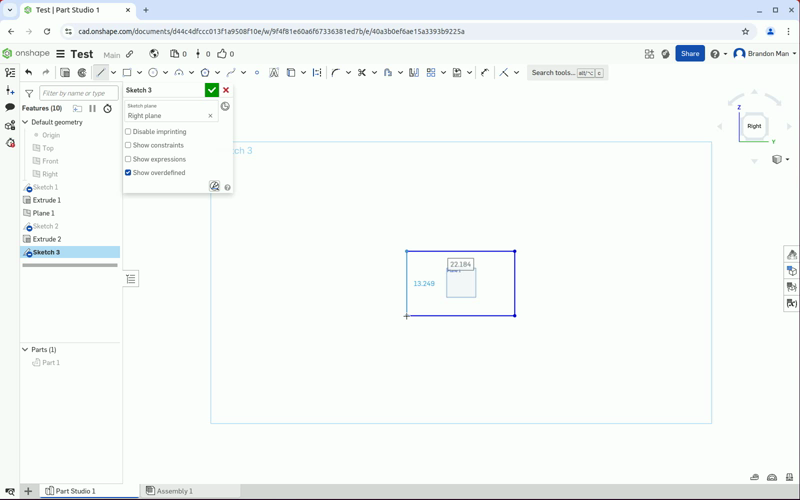
key_up(shift)
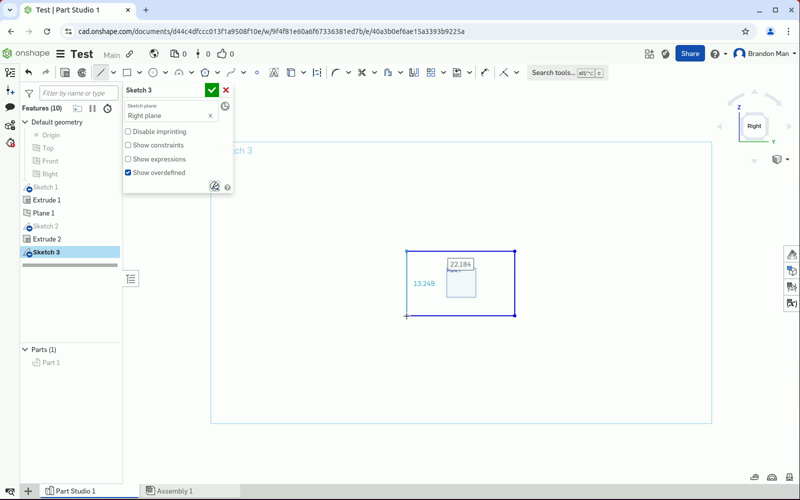
click(406, 315)
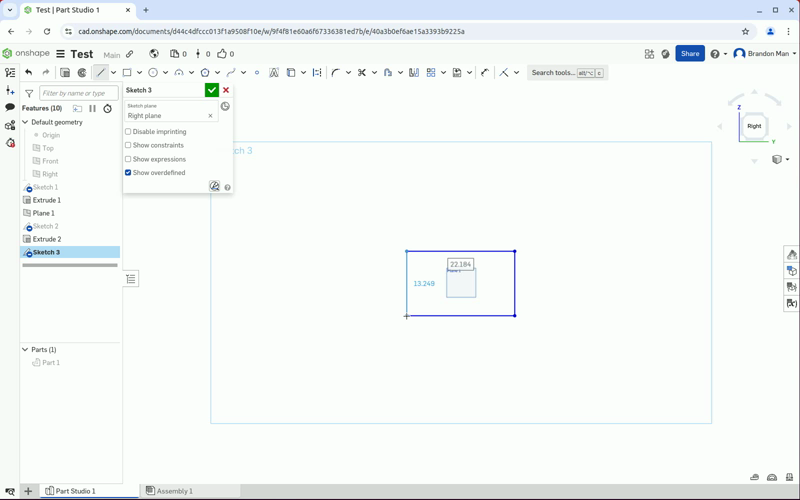
key(esc)
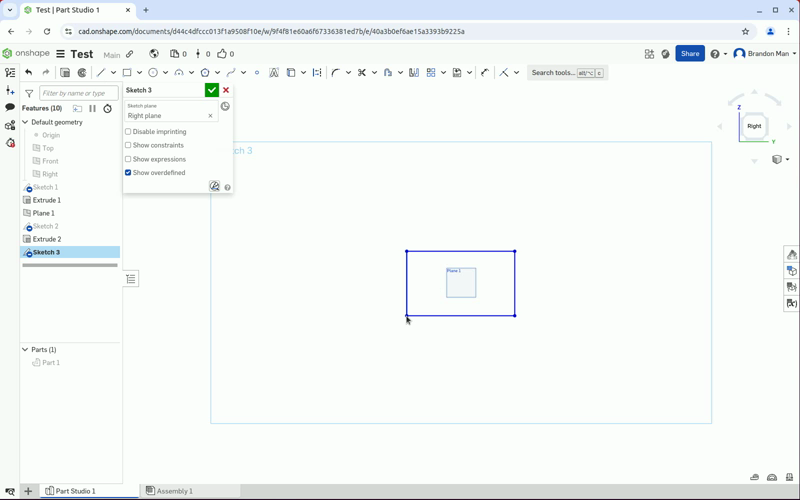
mouse_move(434, 265)
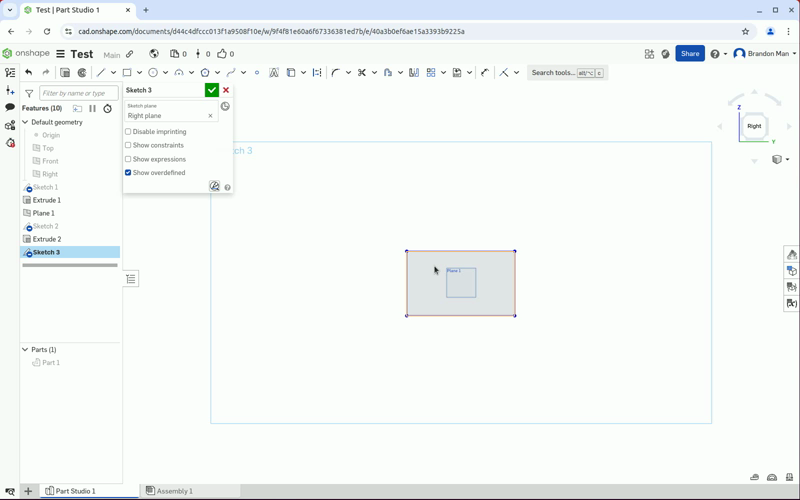
click(434, 265)
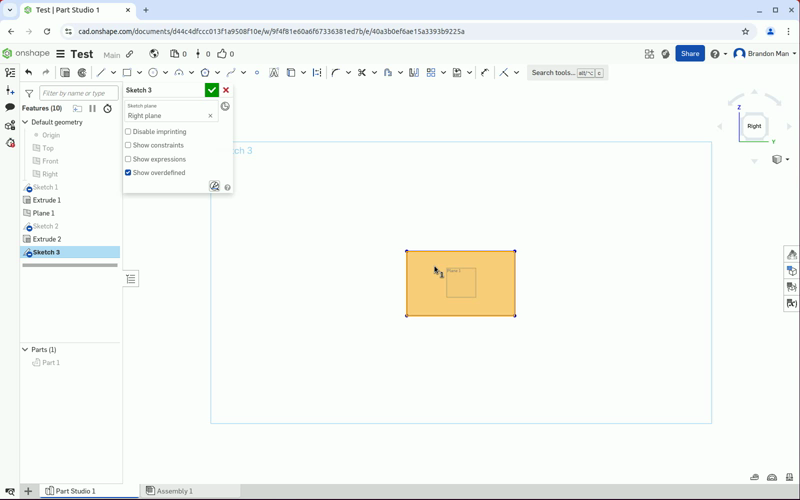
mouse_move(73, 352)
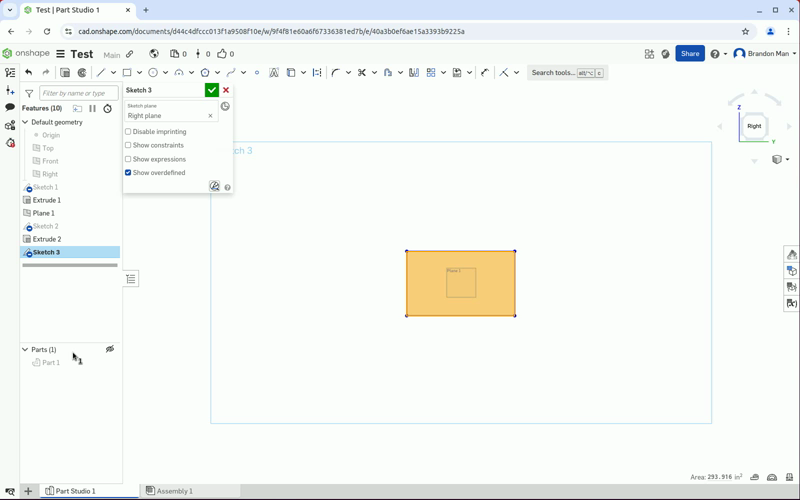
key(shift+y)
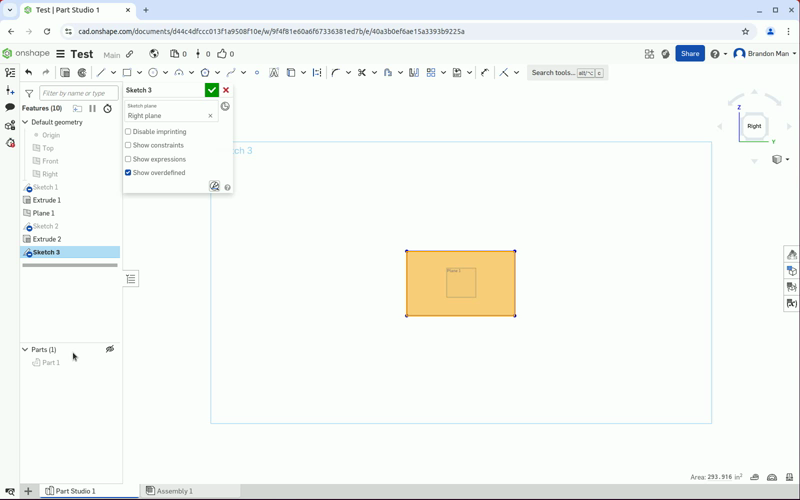
key(shift+e)
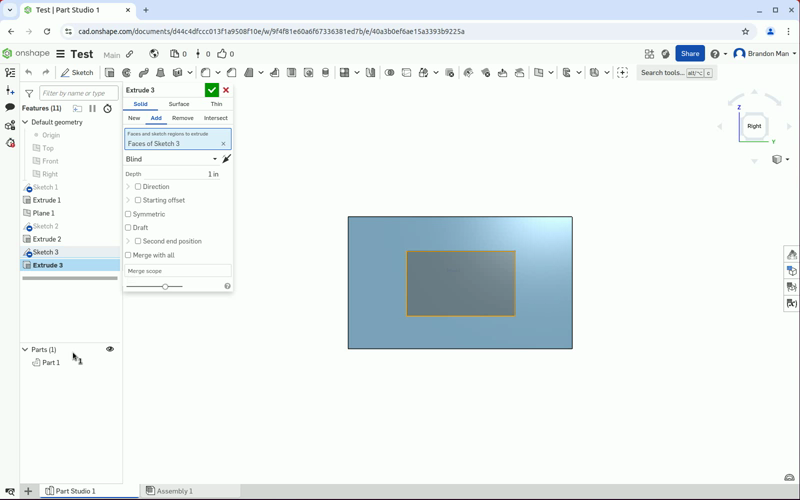
mouse_move(143, 106)
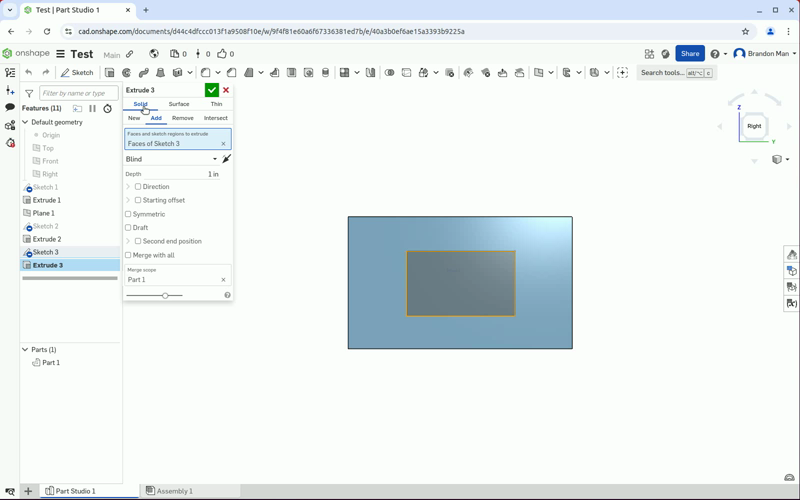
click(143, 106)
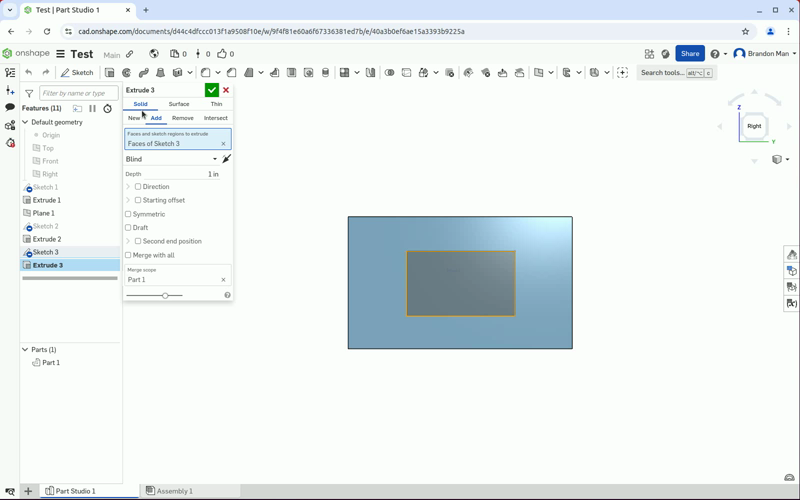
mouse_move(137, 120)
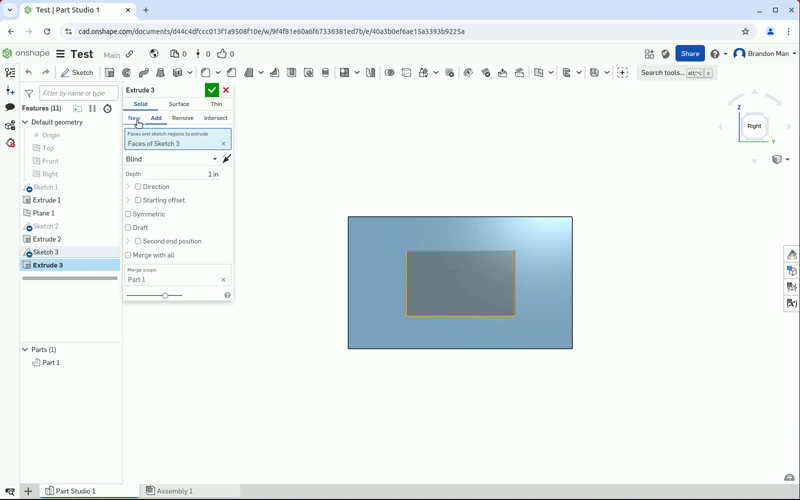
click(137, 120)
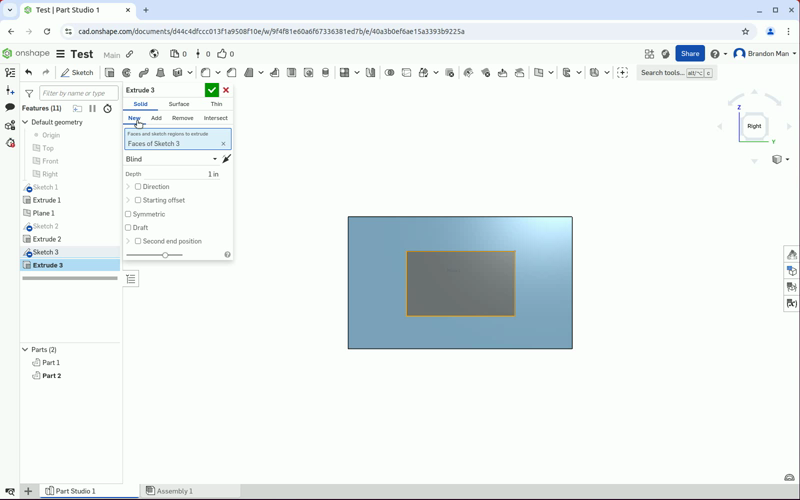
key(tab, 4)
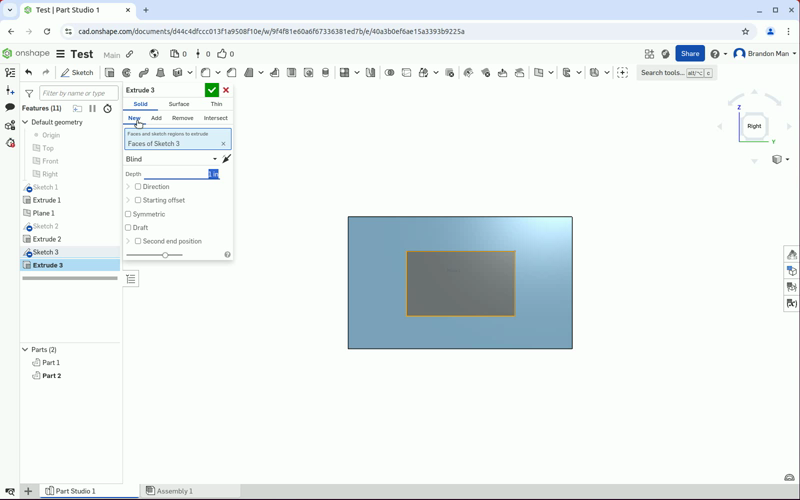
text(-1.926)
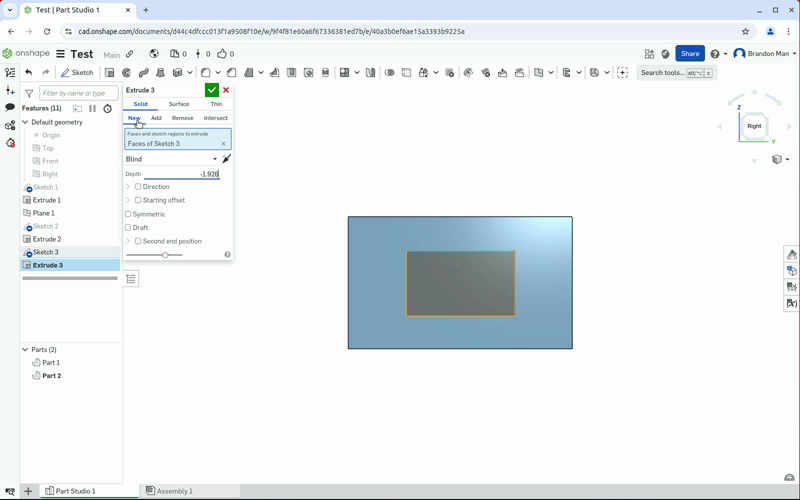
key(enter)
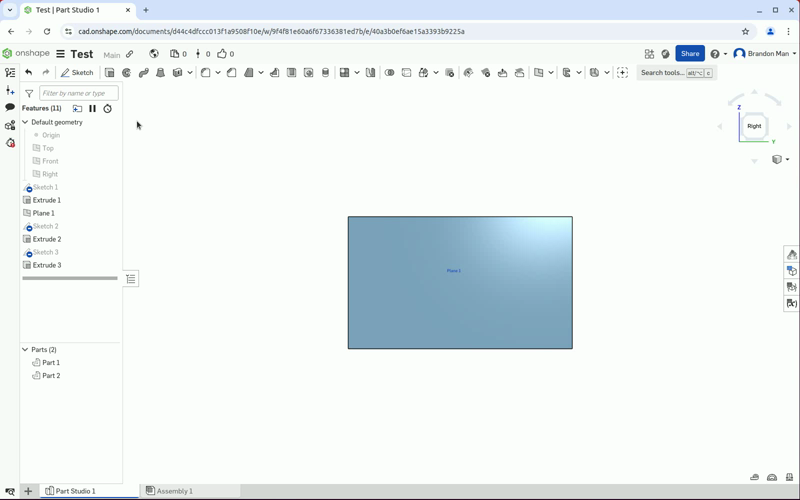
key(shift+h)
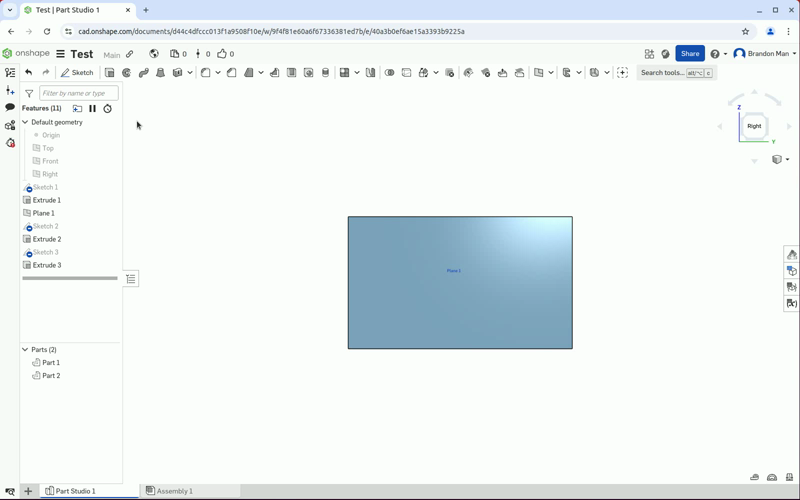
key(shift+h)
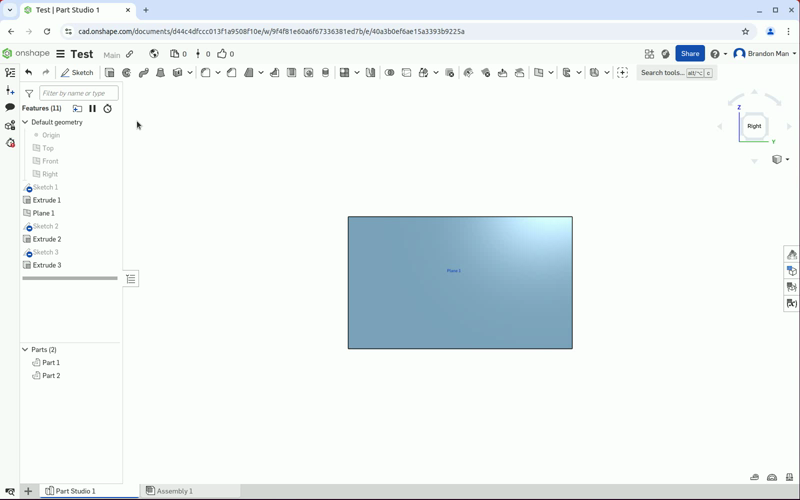
mouse_move(73, 189)
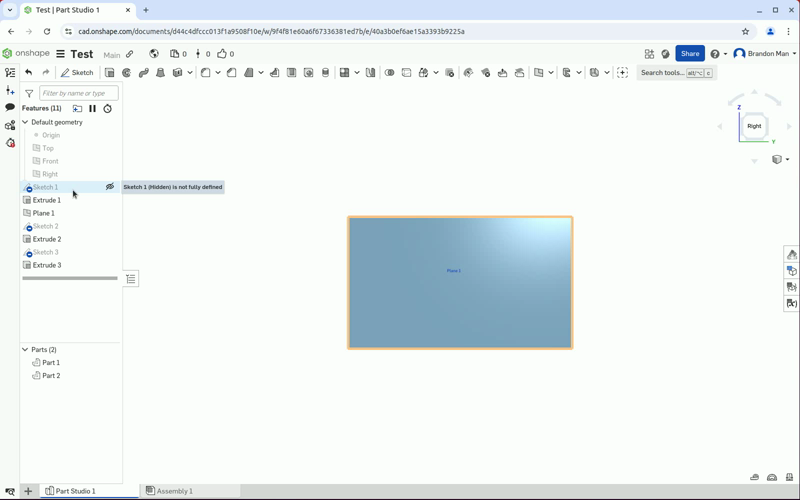
click(73, 189)
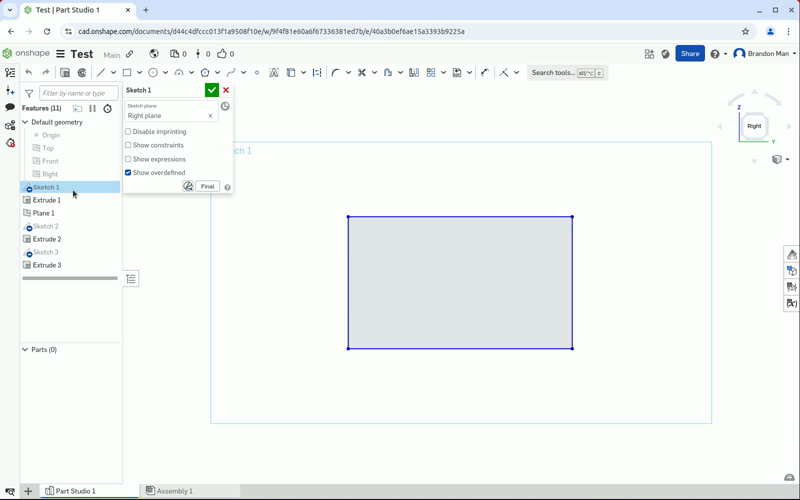
mouse_move(229, 92)
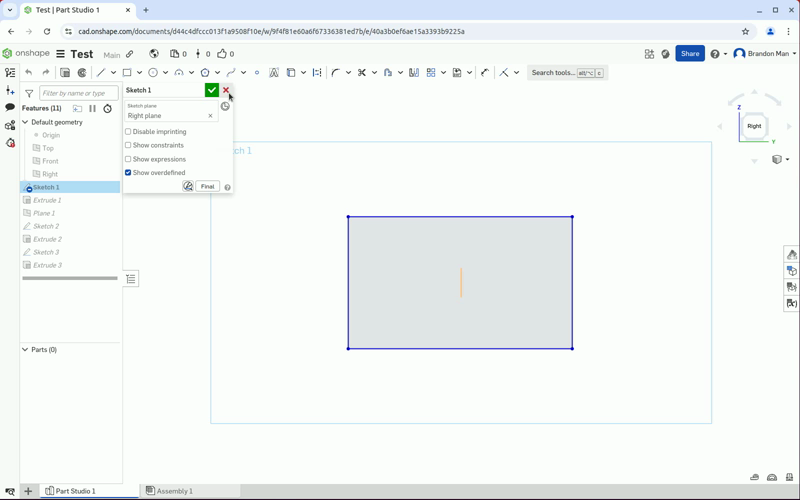
click(229, 92)
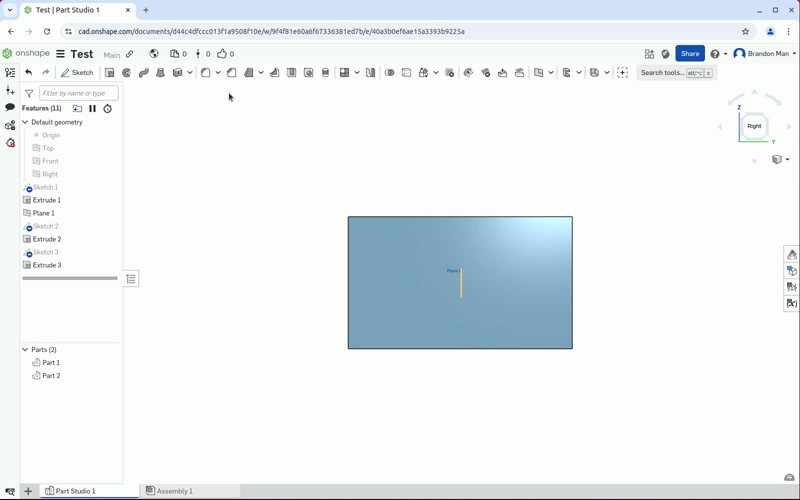
mouse_move(541, 75)
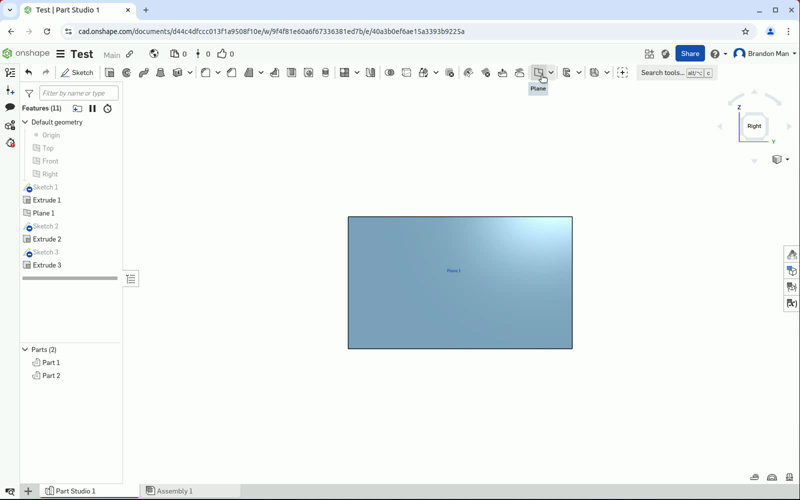
click(541, 75)
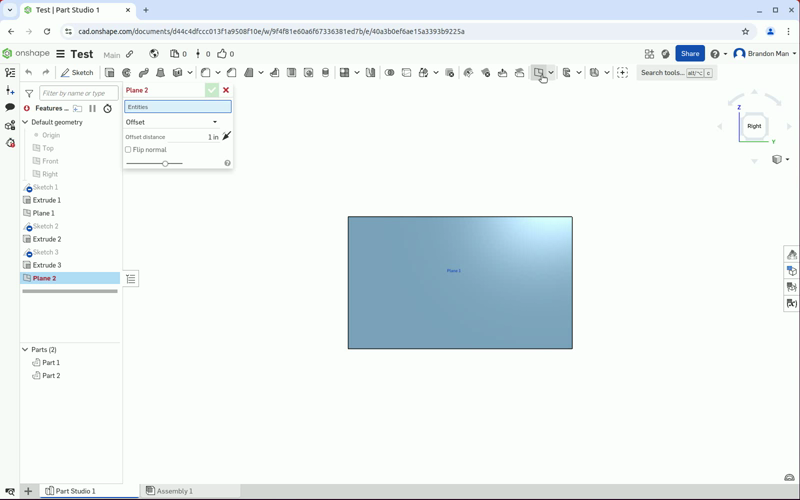
mouse_move(73, 176)
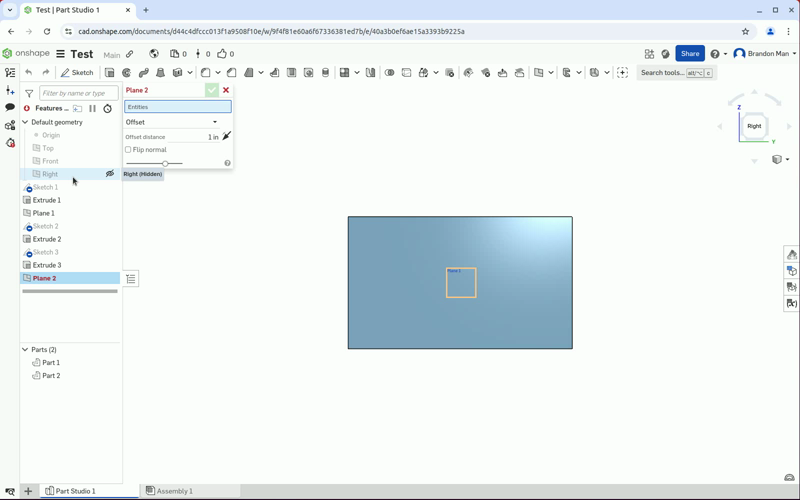
click(73, 176)
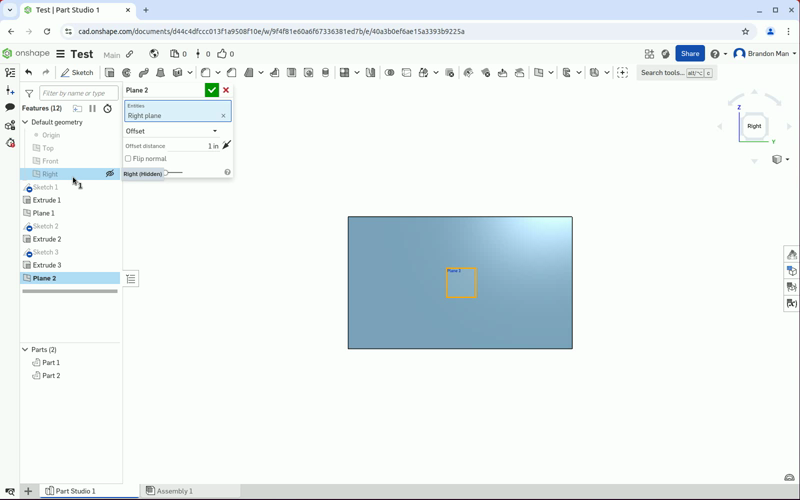
key(tab, 2)
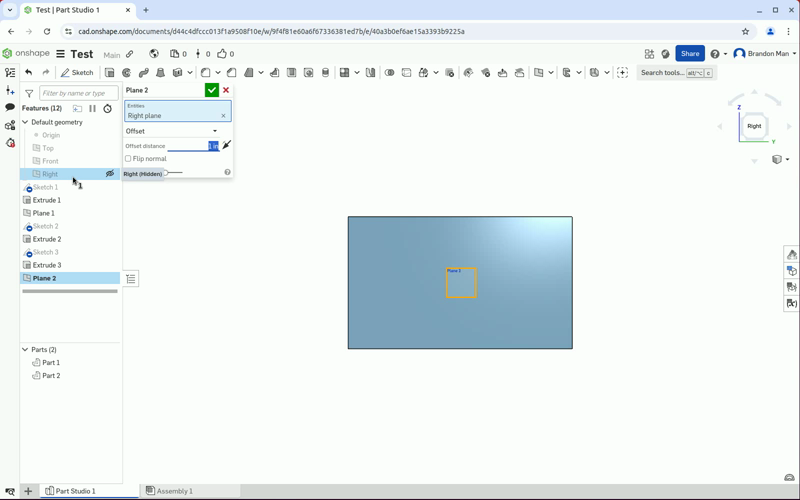
text(1.91)
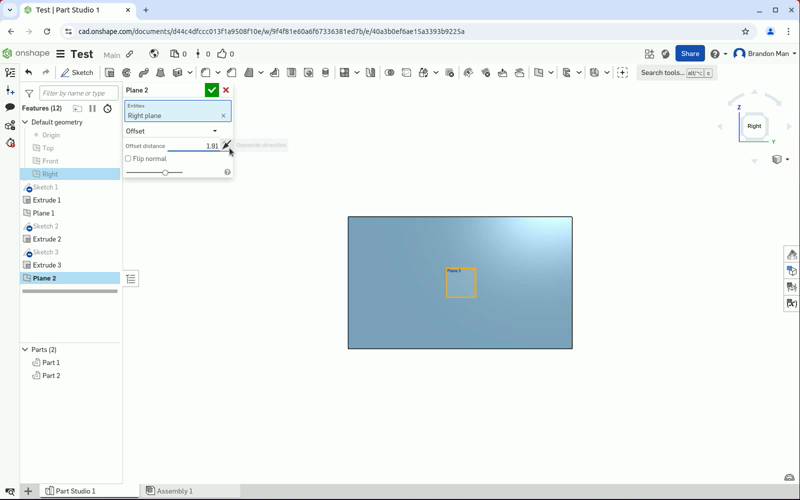
mouse_move(229, 147)
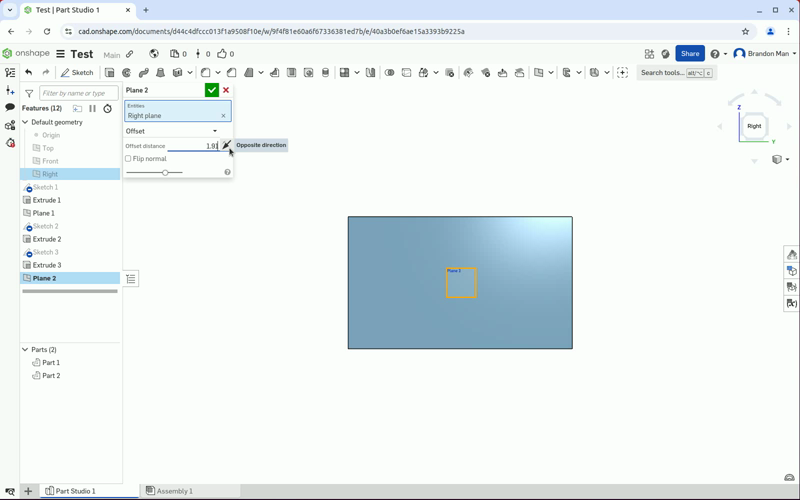
click(229, 147)
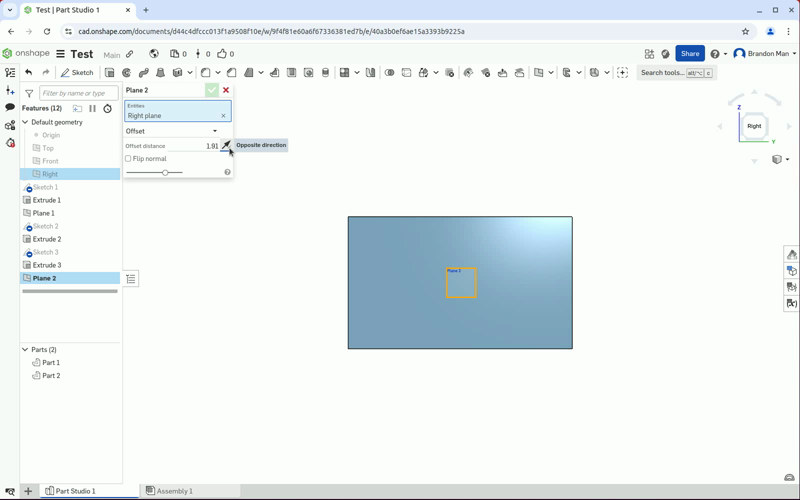
key(enter, 2)
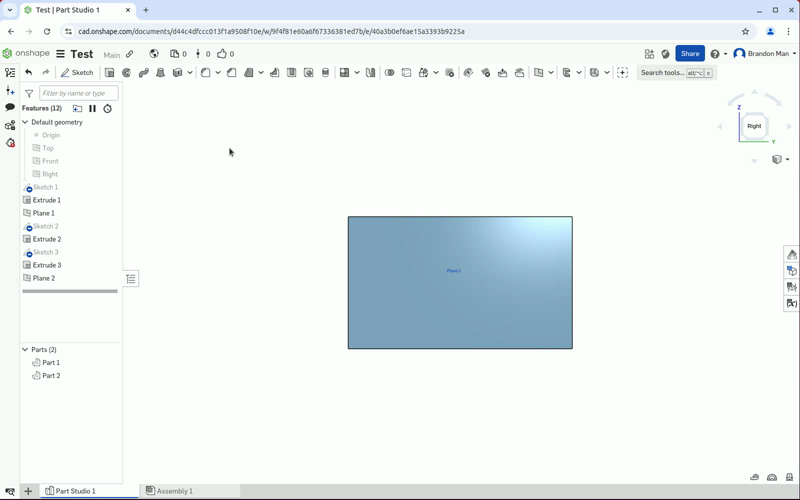
key(shift+s)
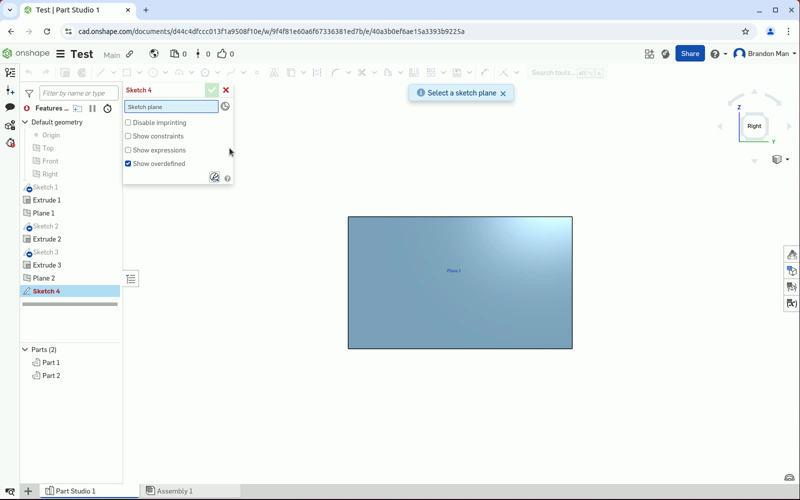
mouse_move(73, 280)
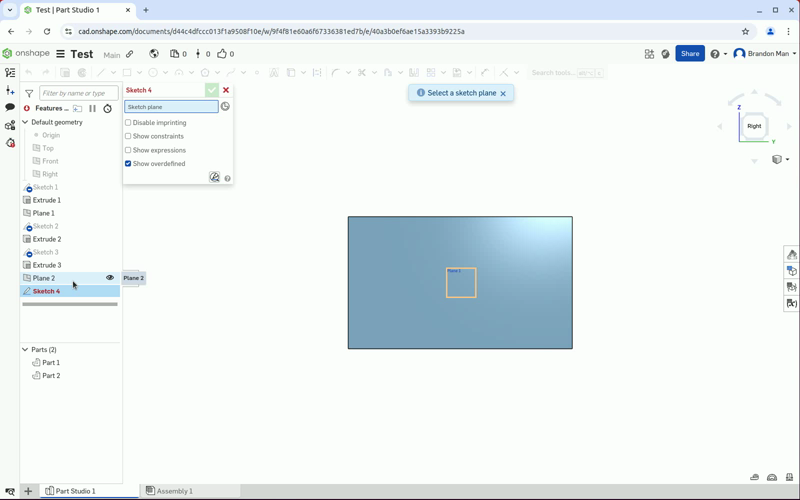
click(73, 280)
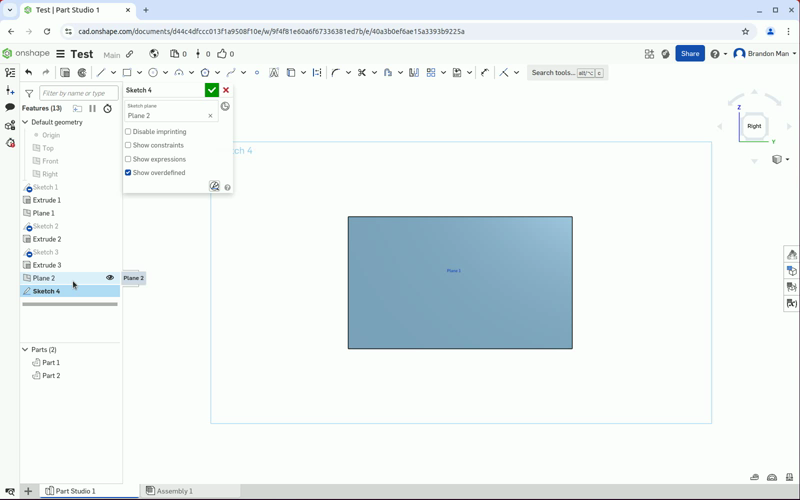
mouse_move(73, 352)
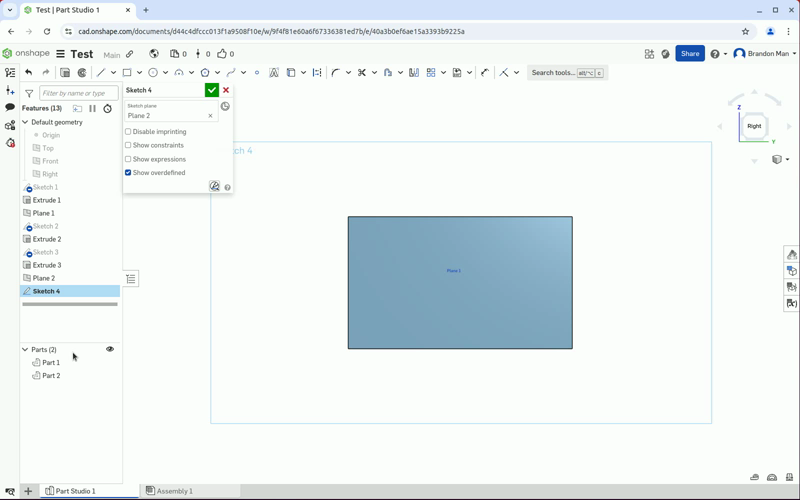
key(y)
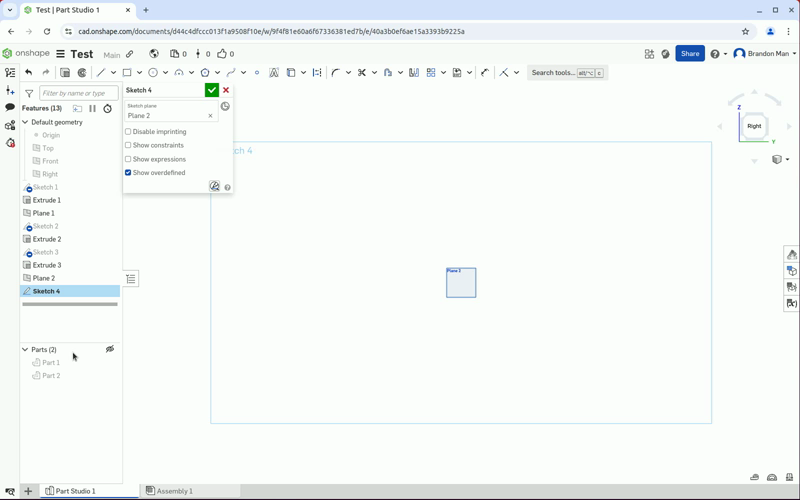
key(c)
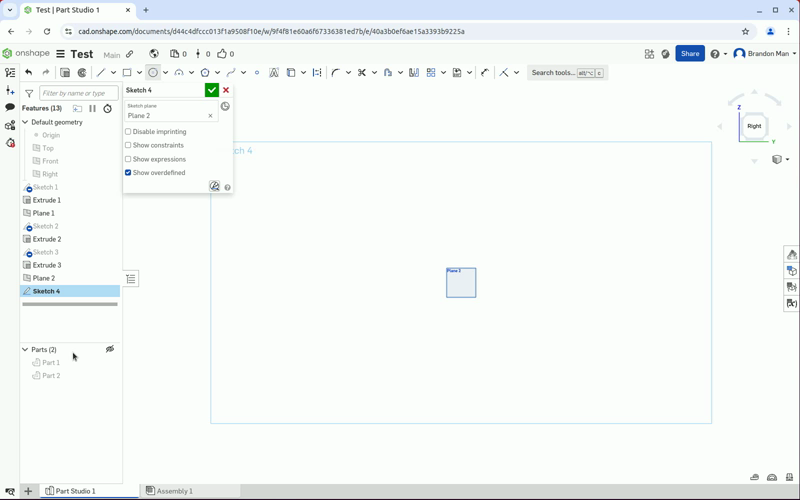
key_down(shift)
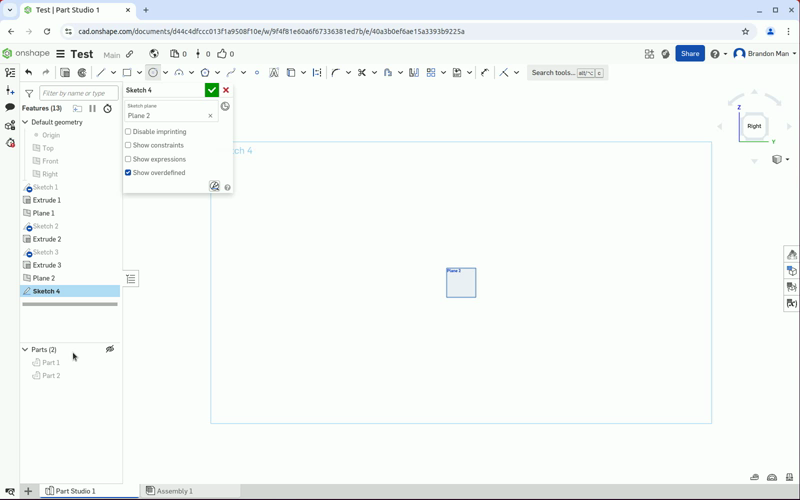
mouse_move(460, 282)
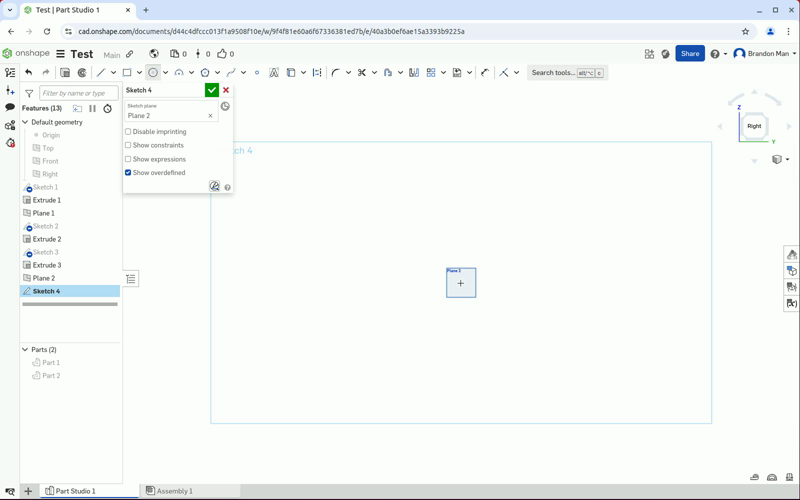
click(460, 282)
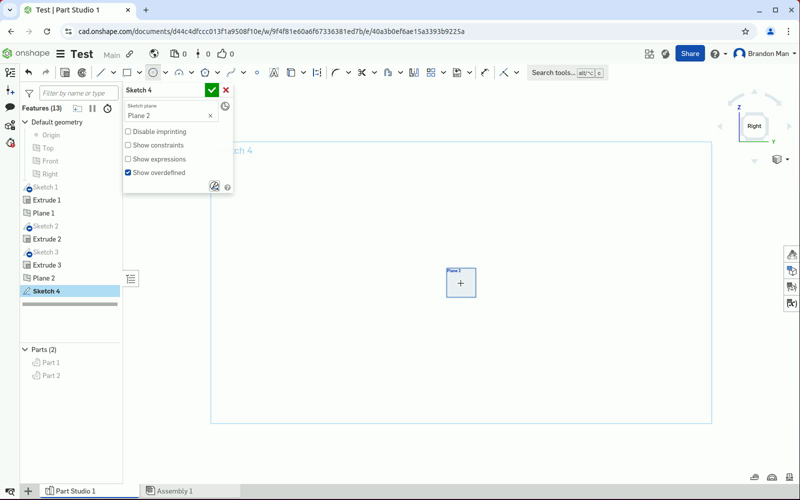
key_up(shift)
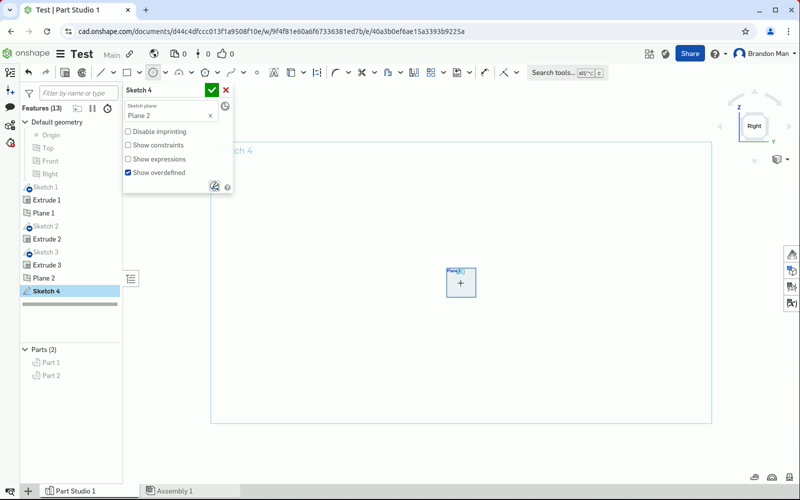
mouse_move(466, 282)
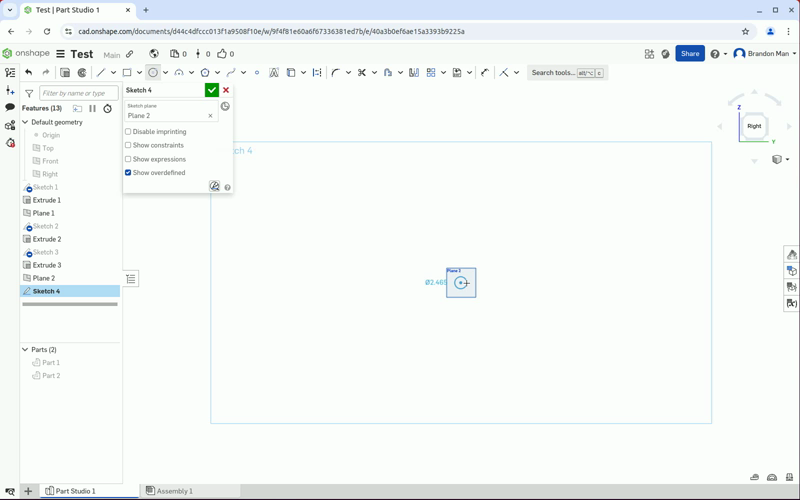
click(466, 282)
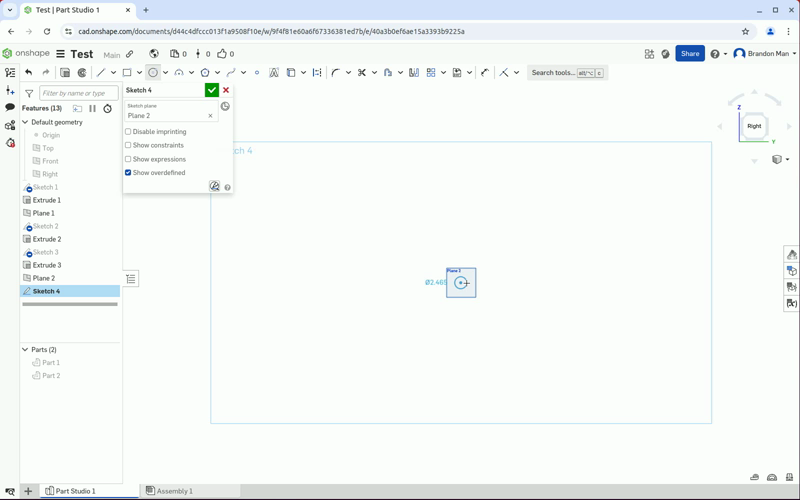
key(esc)
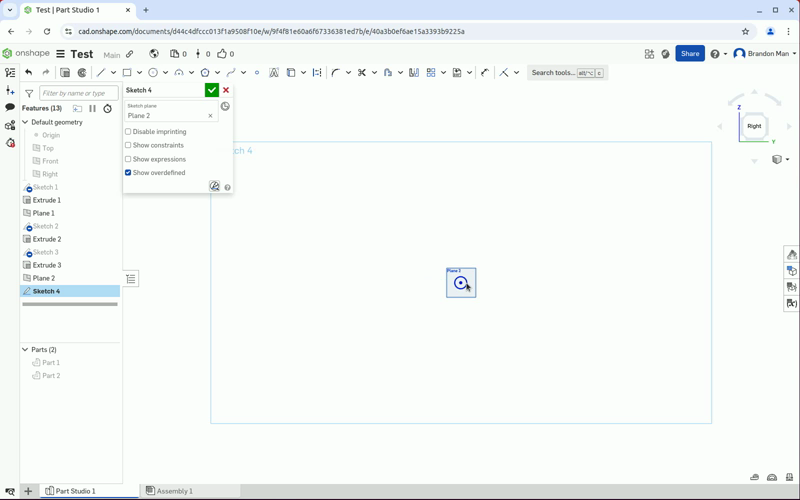
mouse_move(459, 285)
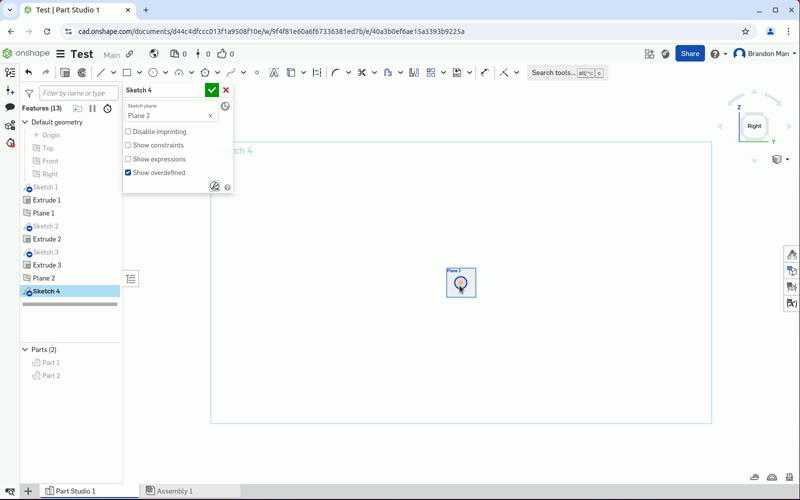
scroll(6)
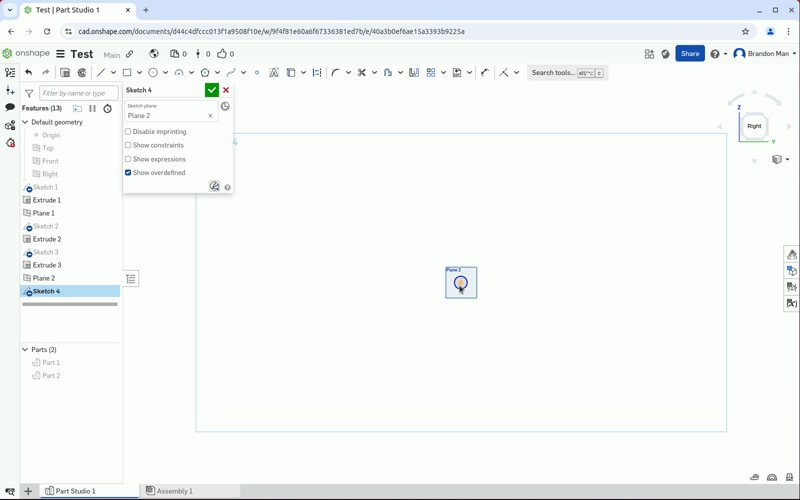
scroll(6)
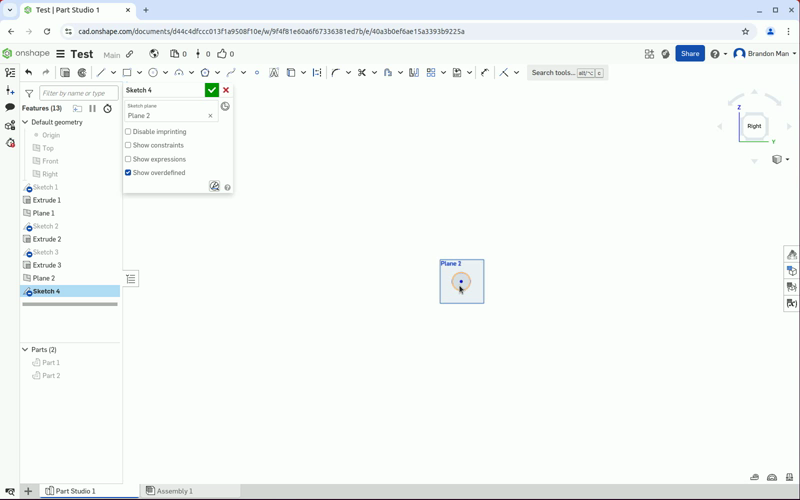
scroll(6)
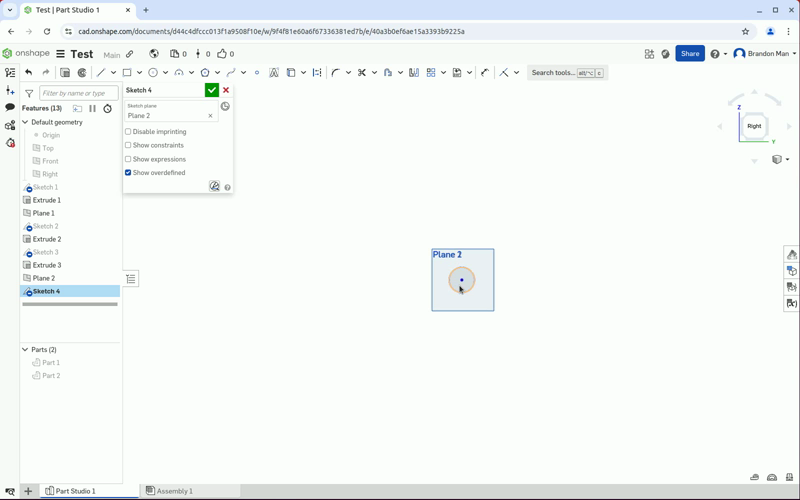
scroll(6)
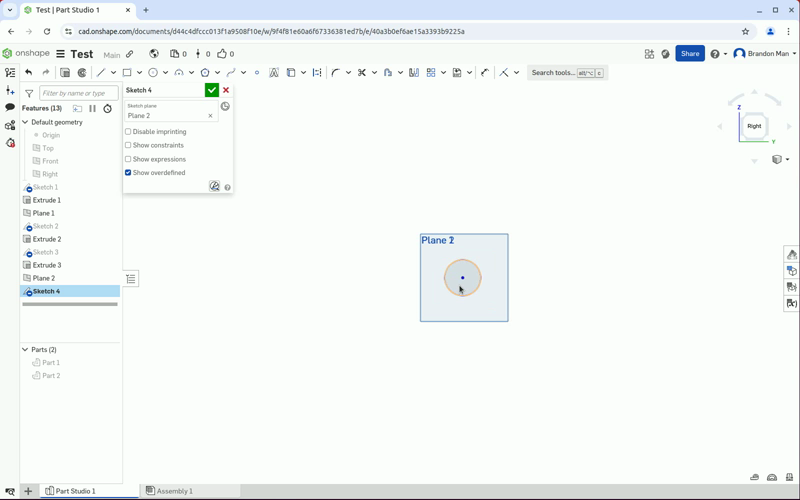
scroll(6)
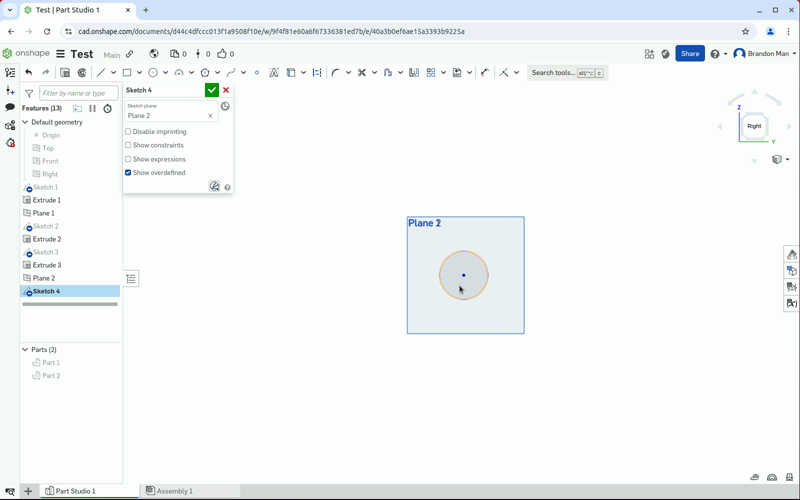
scroll(6)
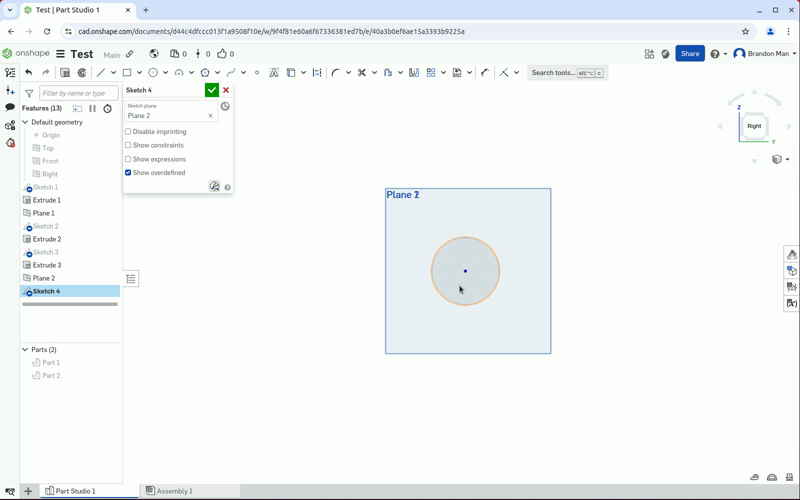
scroll(6)
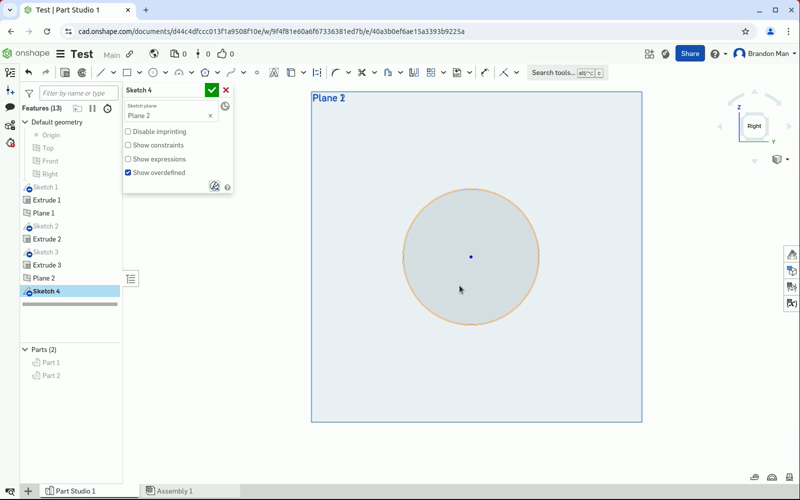
click(459, 285)
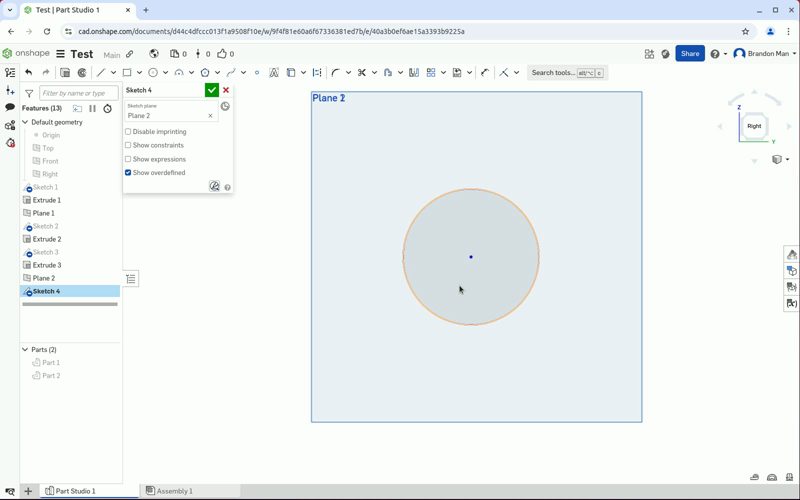
scroll(-6)
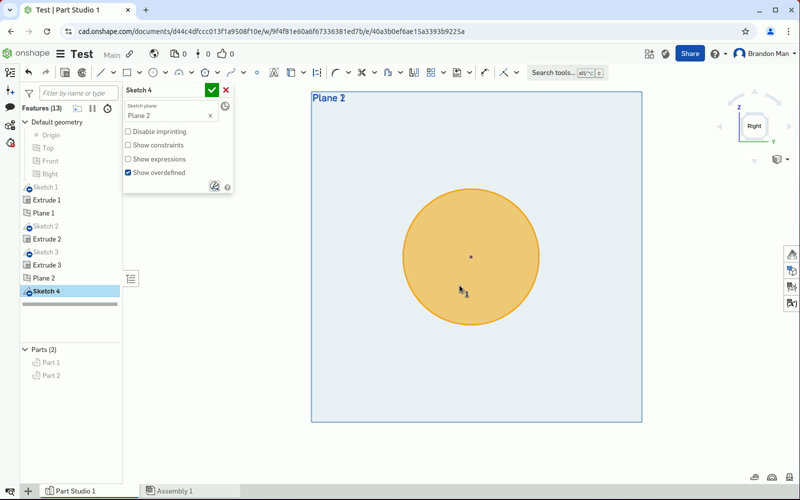
scroll(-6)
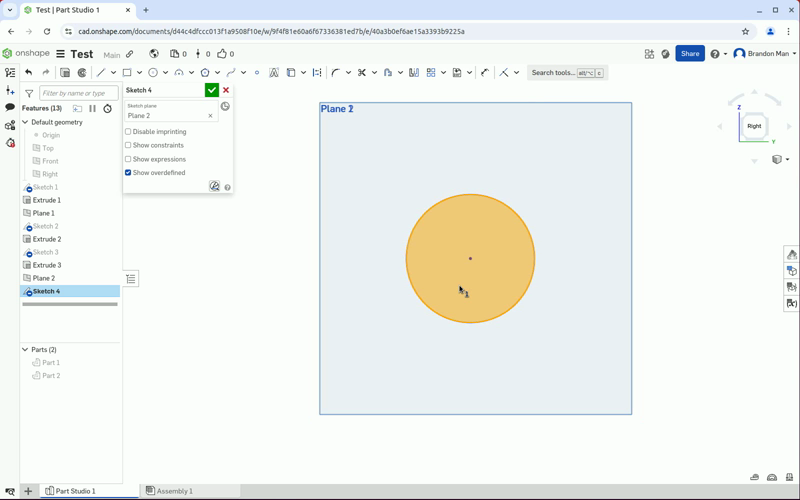
scroll(-6)
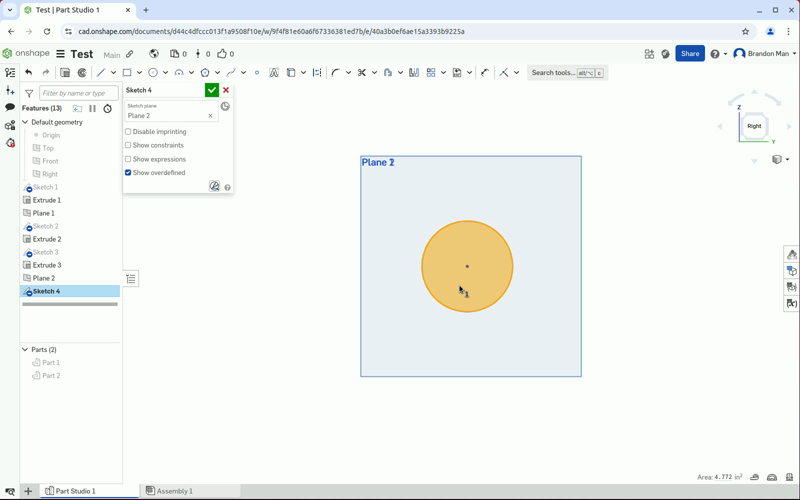
scroll(-6)
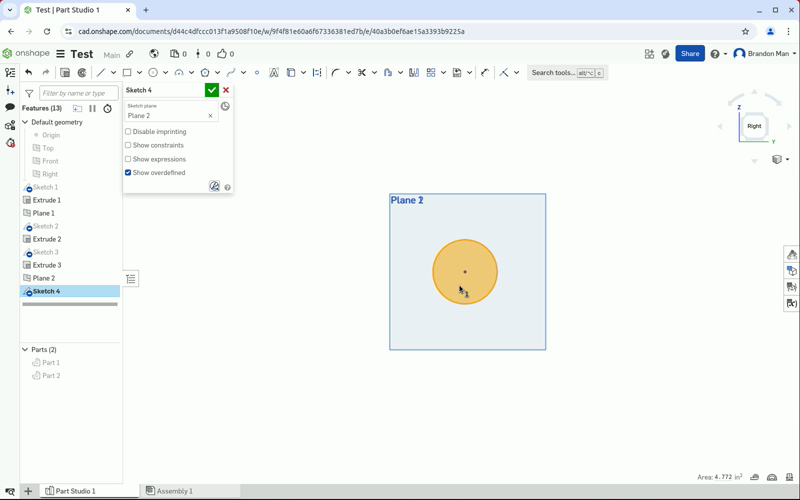
scroll(-6)
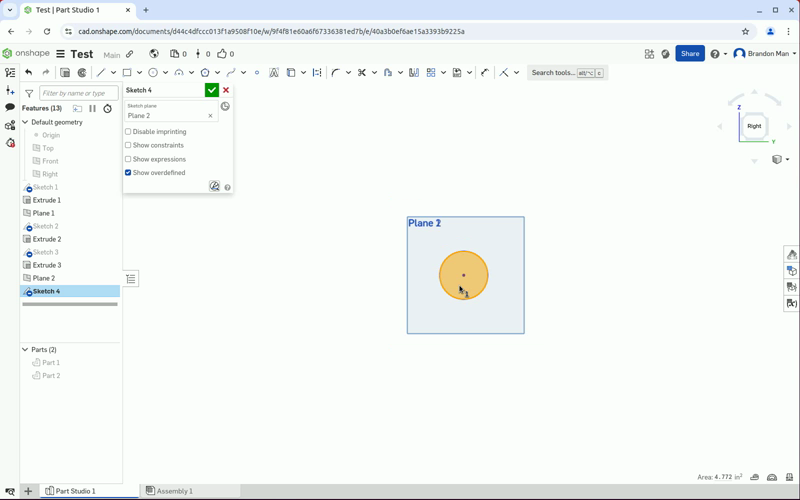
scroll(-6)
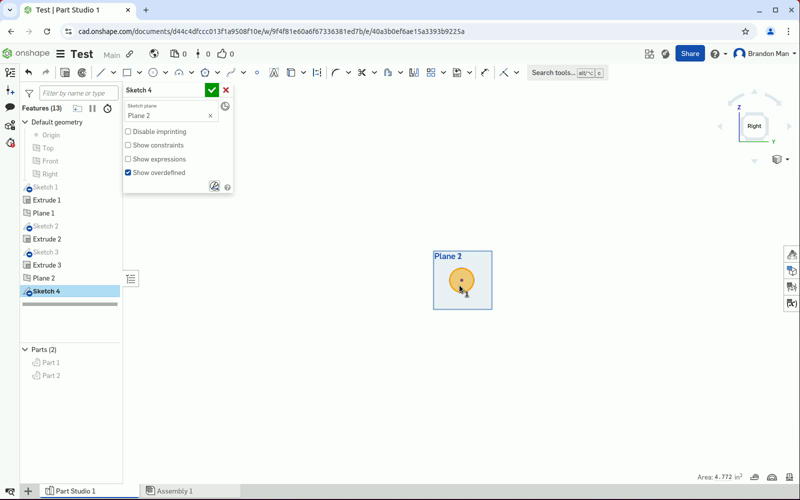
scroll(-6)
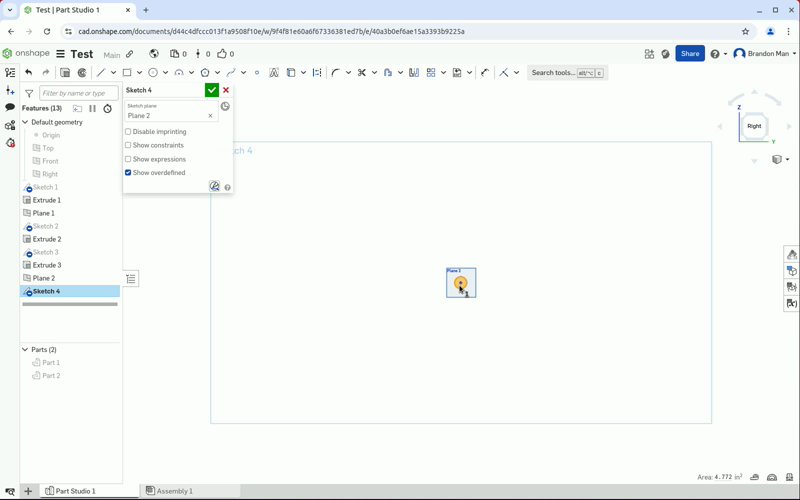
mouse_move(73, 352)
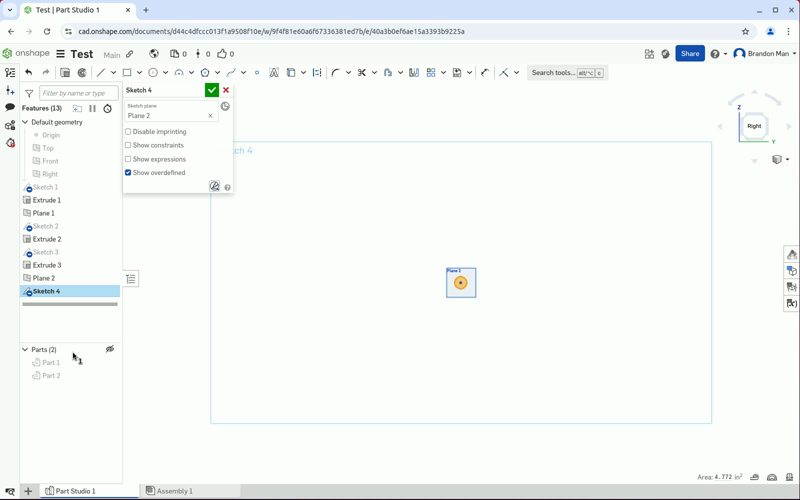
key(shift+y)
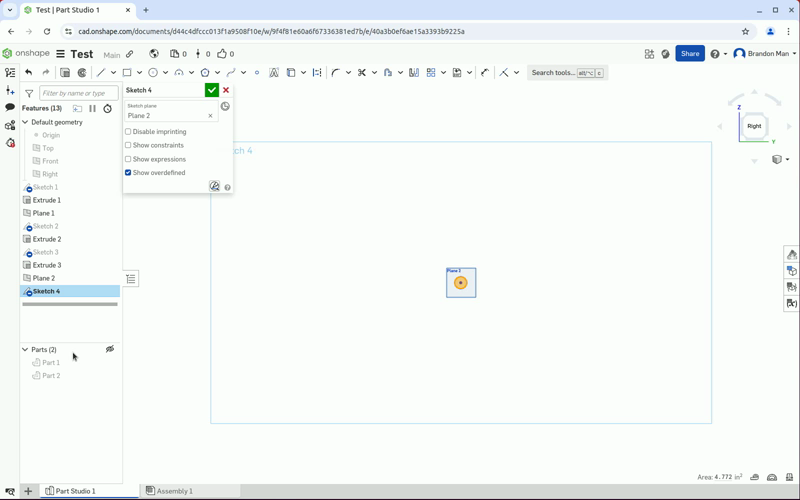
key(shift+e)
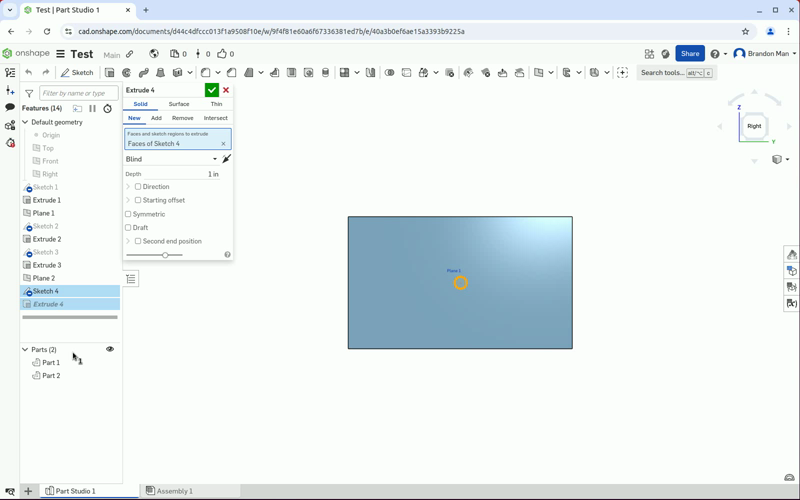
mouse_move(143, 106)
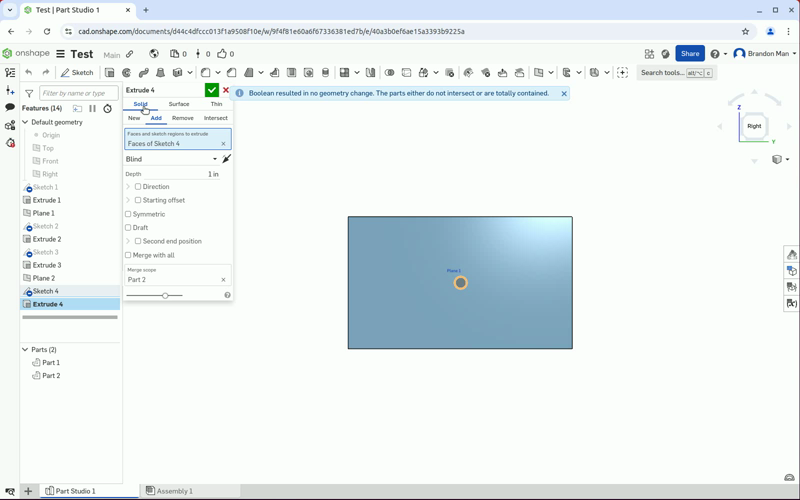
click(143, 106)
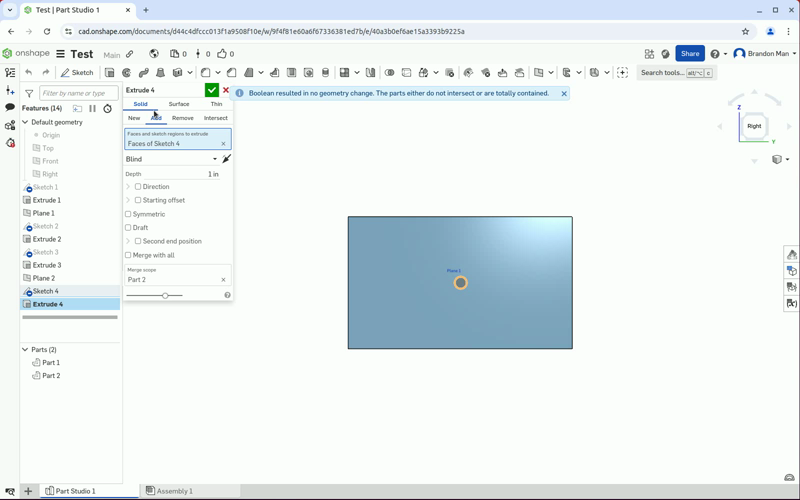
mouse_move(186, 120)
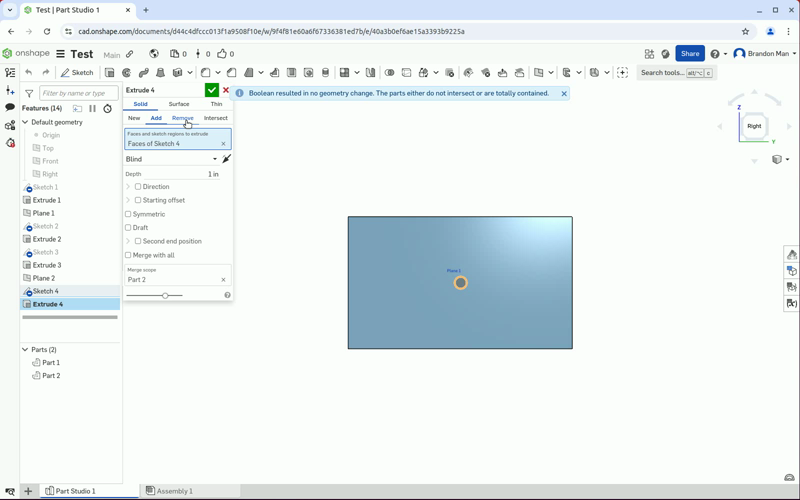
click(186, 120)
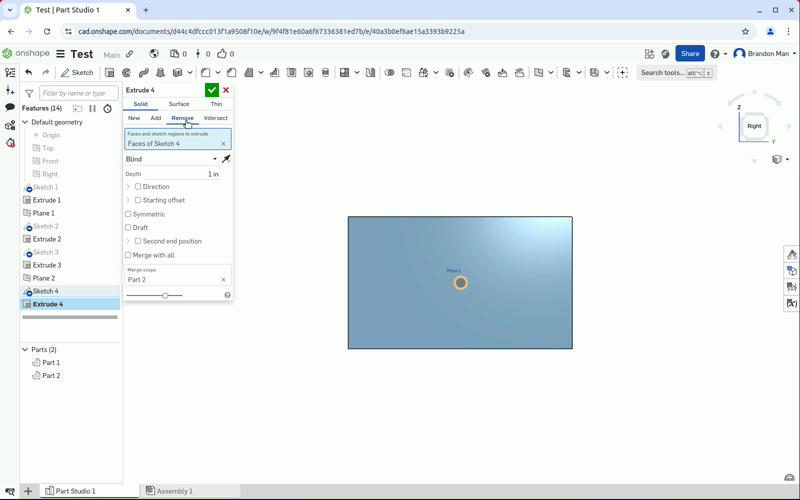
key(tab, 4)
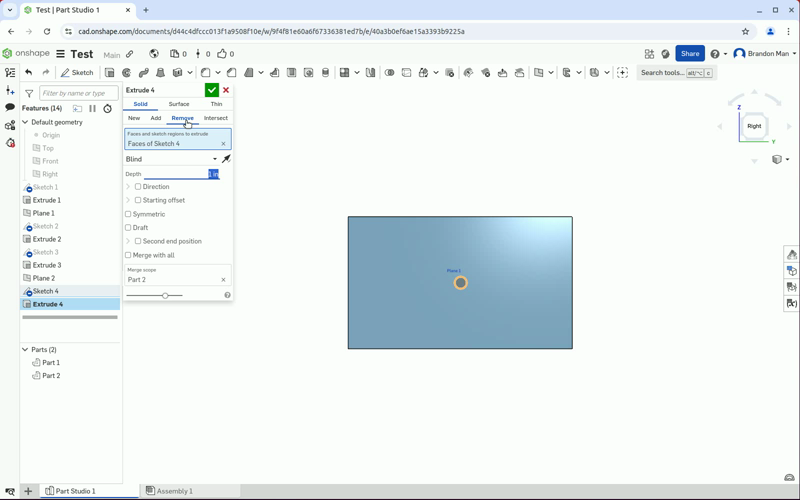
text(1.204)
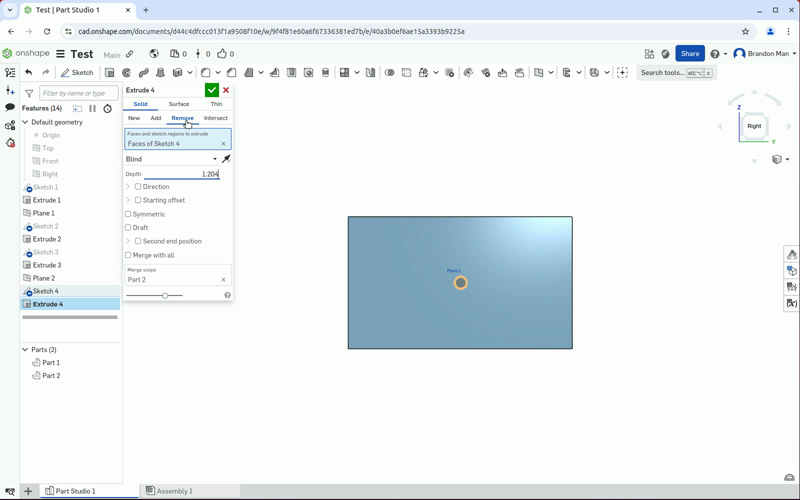
key(tab, 6)
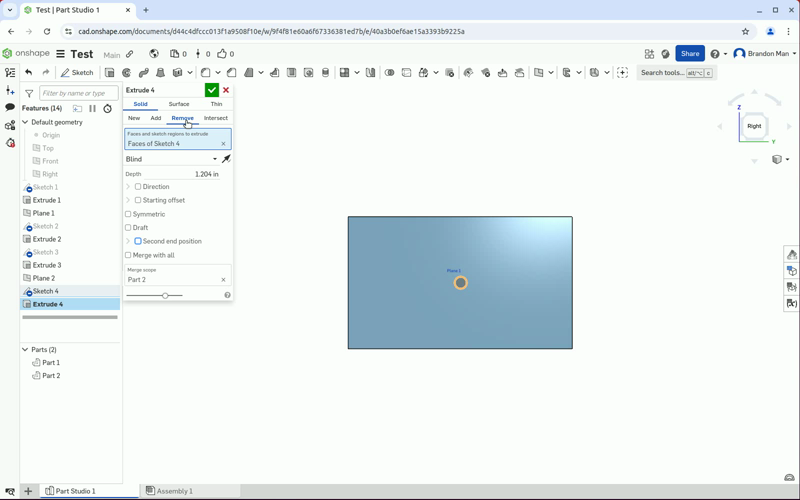
key(space)
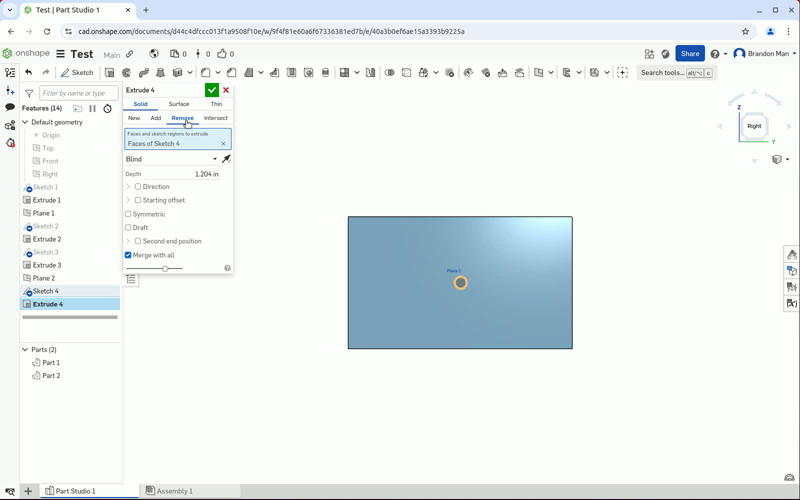
key(enter)
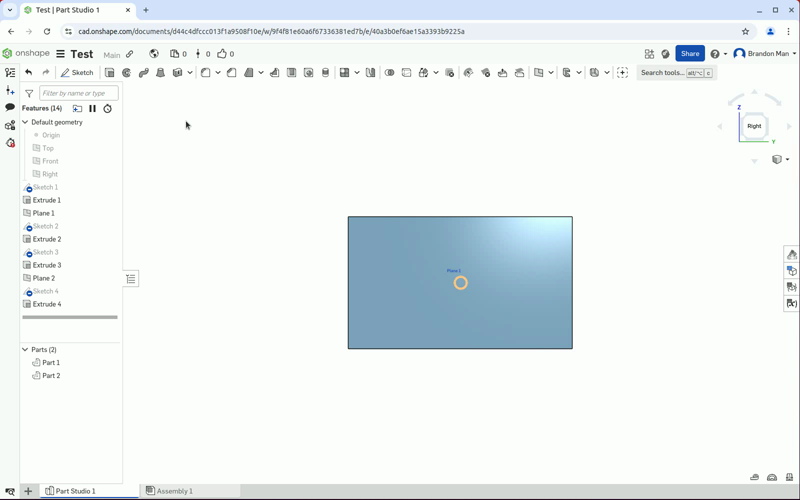
key(shift+h)
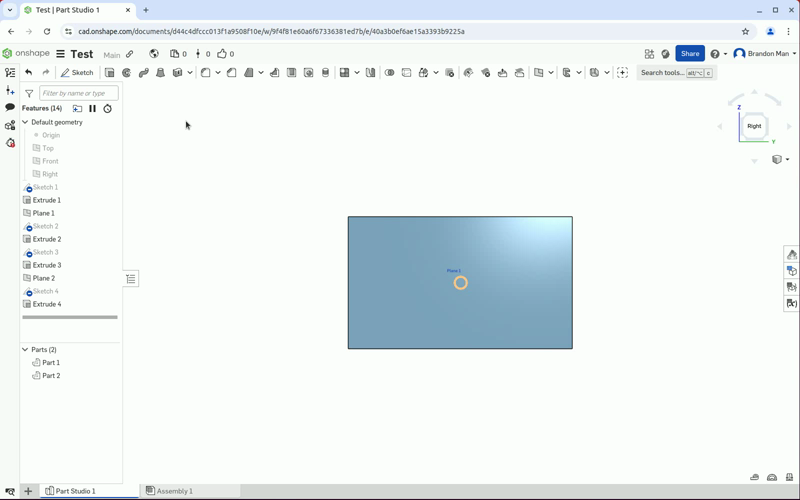
key(shift+h)
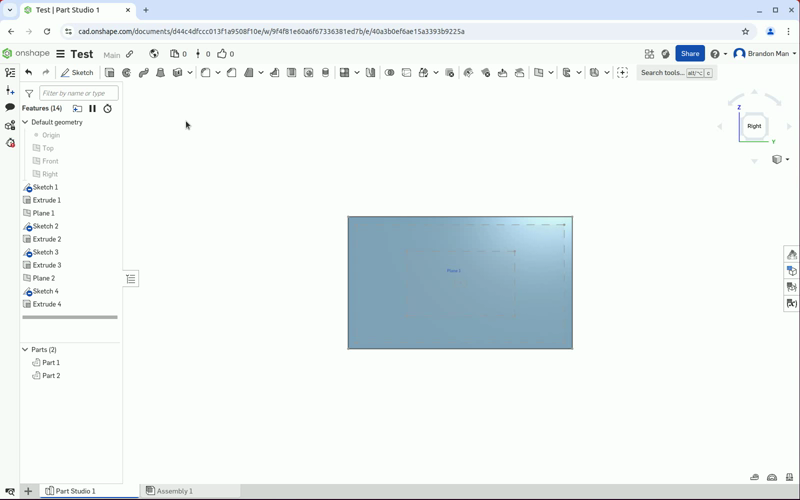
key(shift+7)
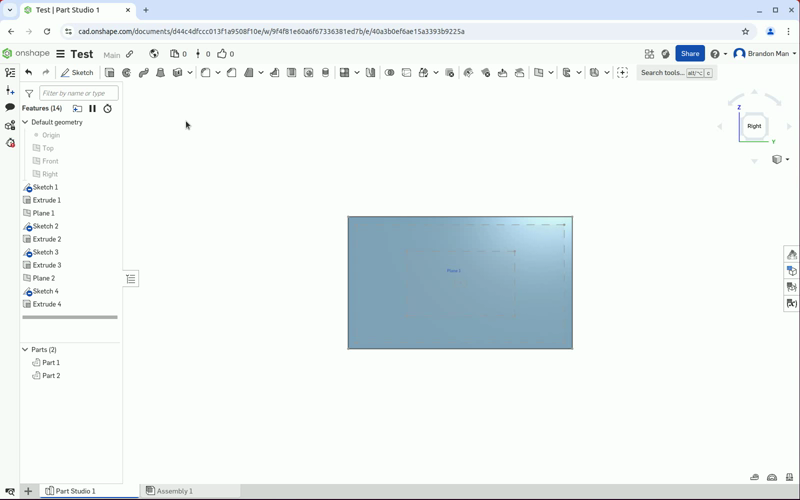
key(right, 2)
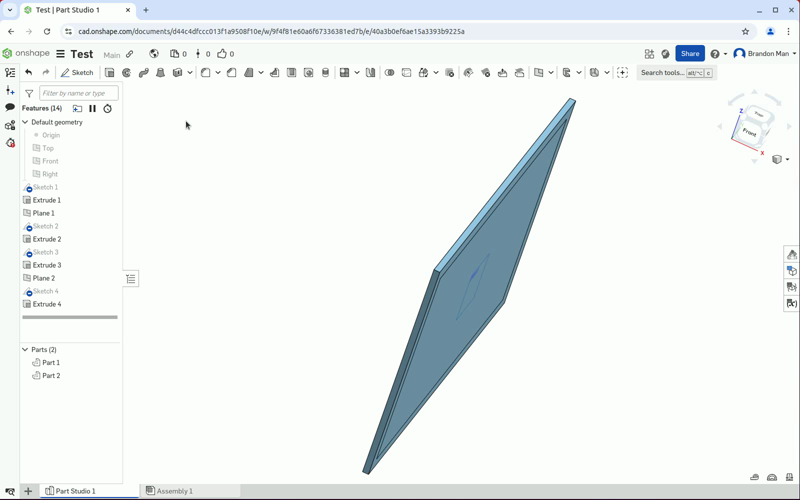
key(down, 2)
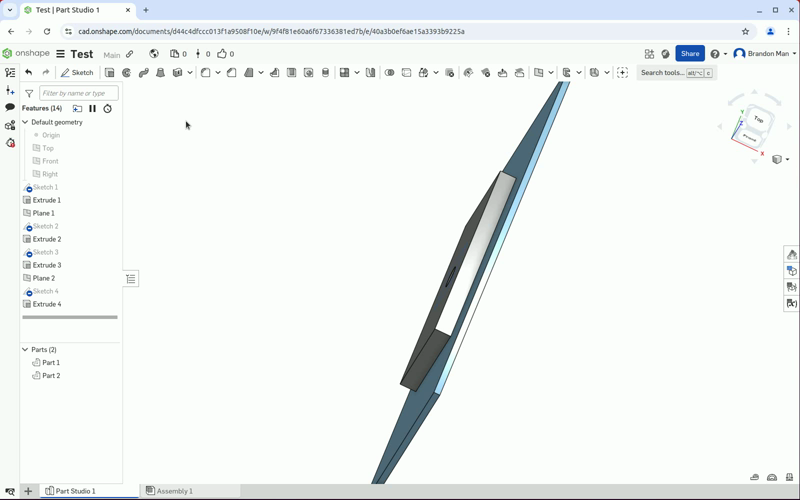
key(up, 2)
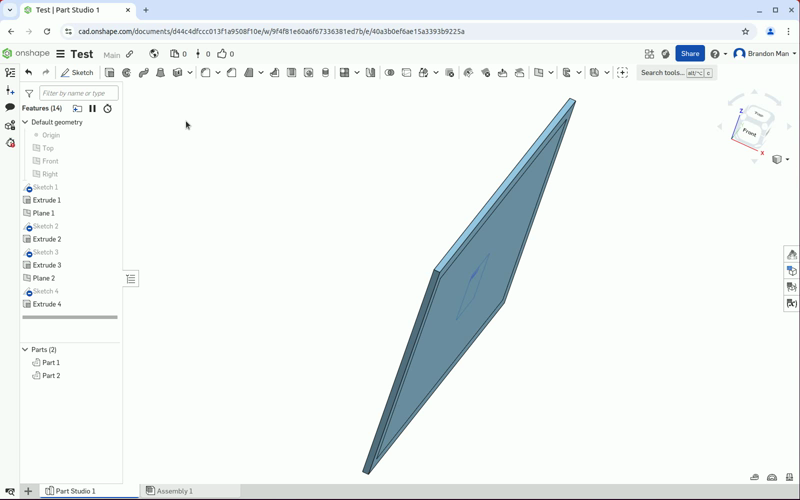
key(left, 2)
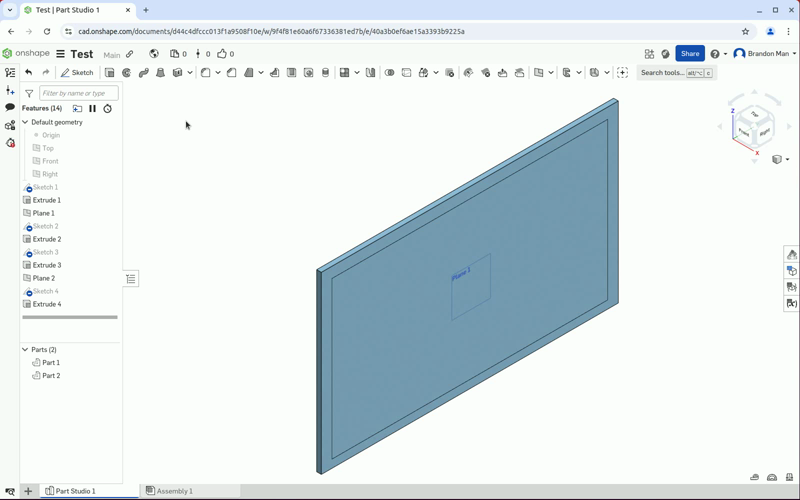
mouse_move(73, 189)
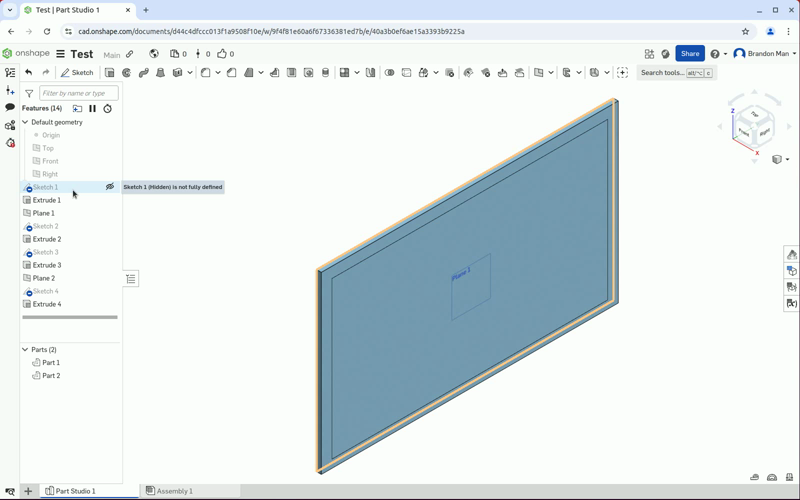
click(73, 189)